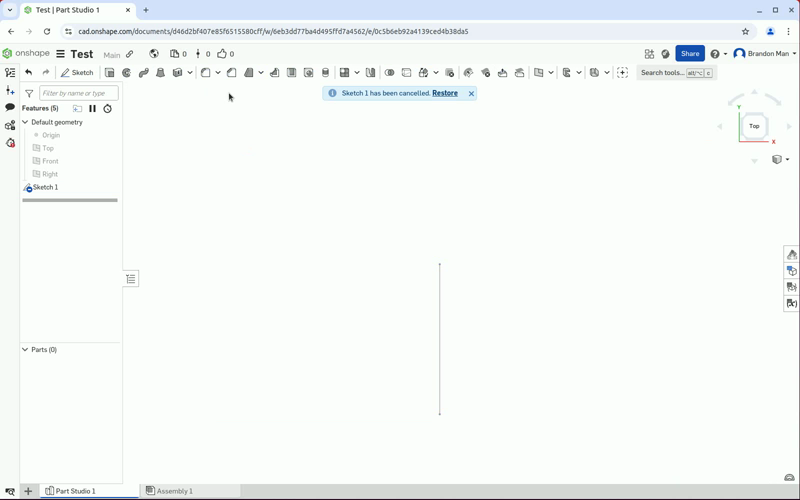
key(shift+h)
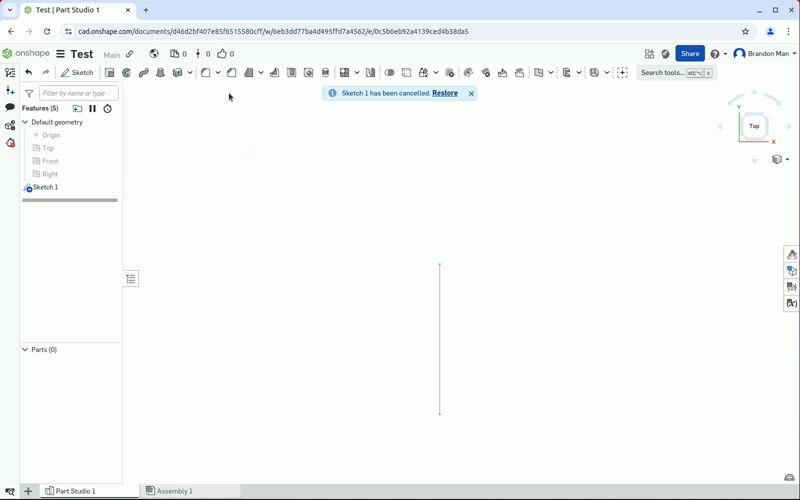
key(shift+s)
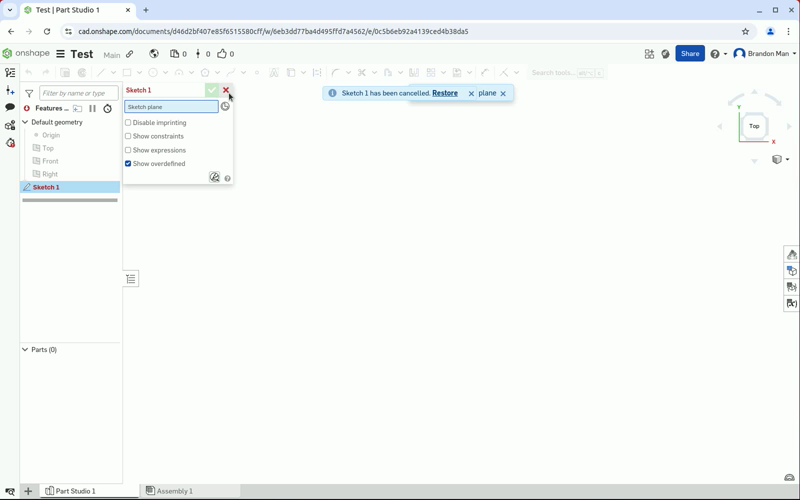
mouse_move(73, 150)
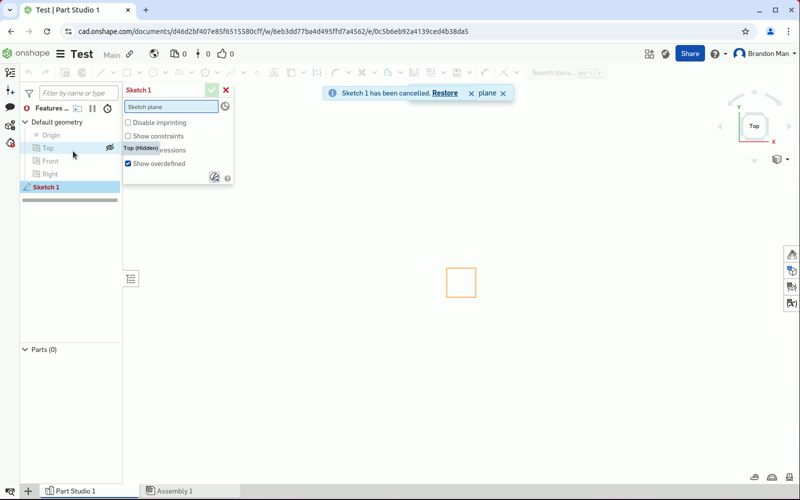
click(73, 150)
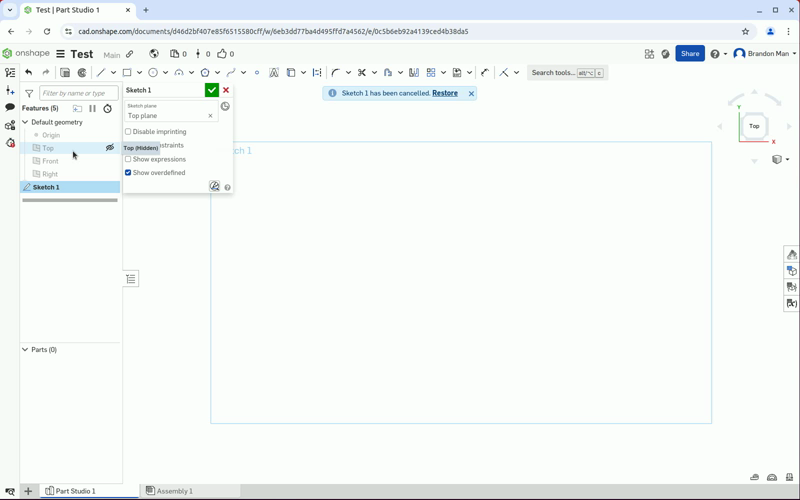
mouse_move(73, 352)
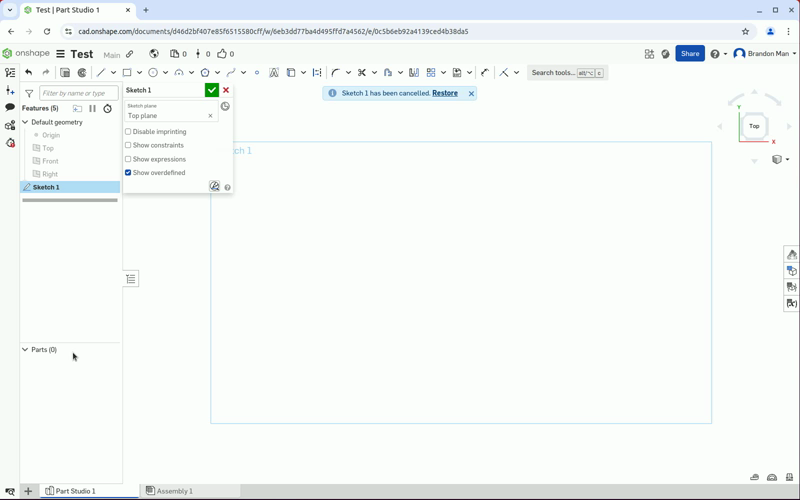
key(y)
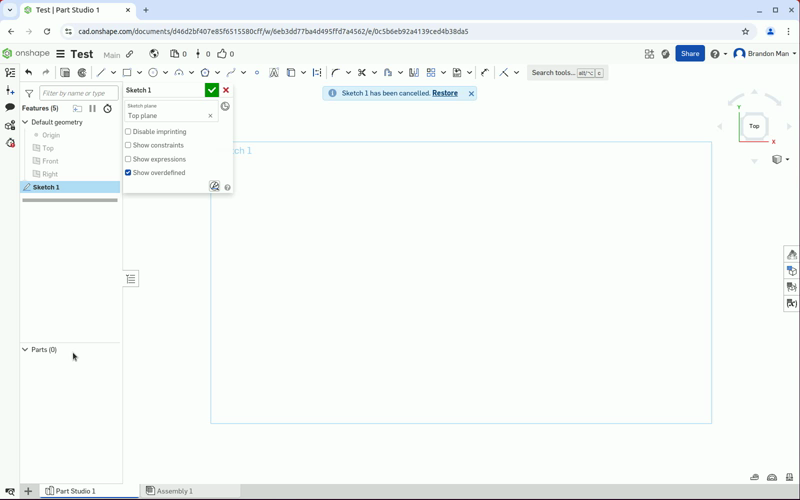
key(a)
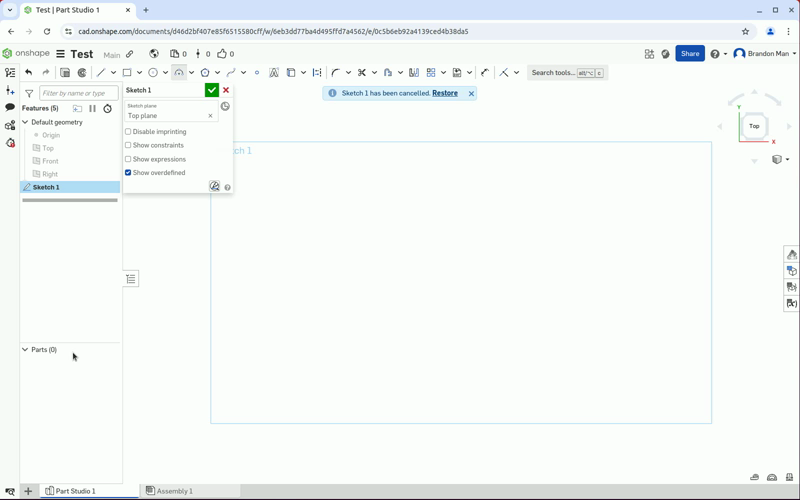
key_down(shift)
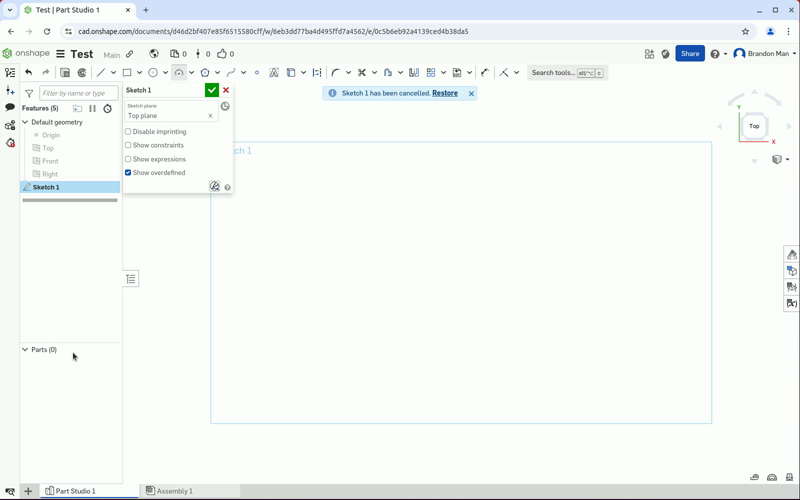
mouse_move(434, 369)
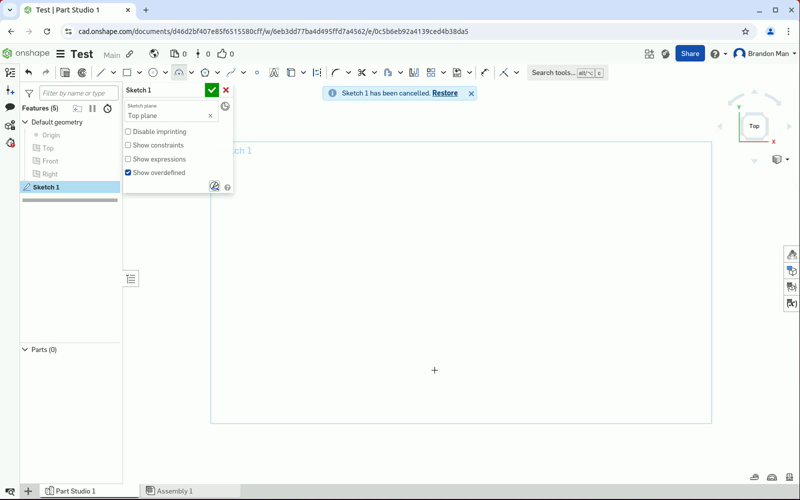
click(434, 369)
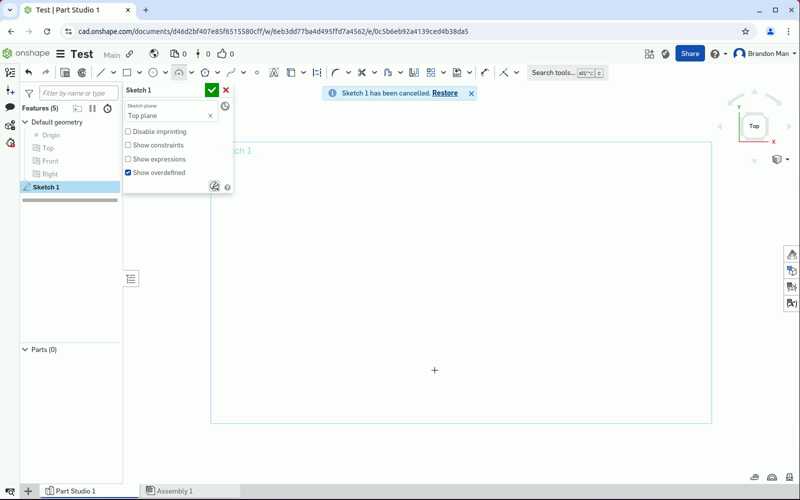
key_up(shift)
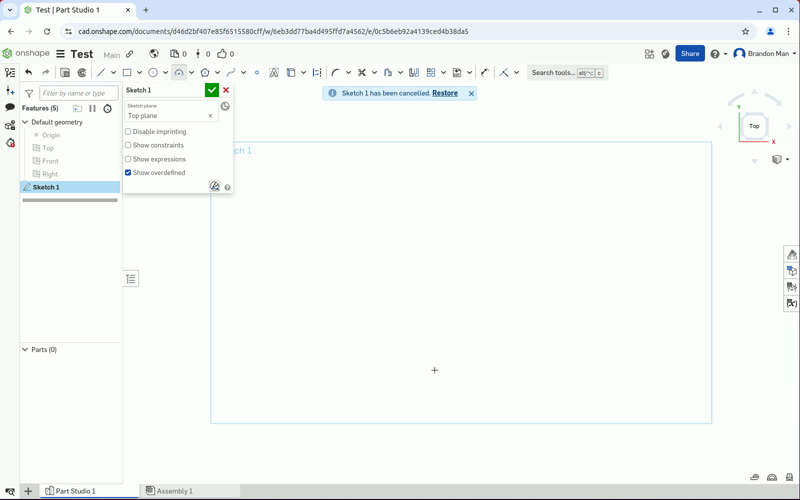
key_down(shift)
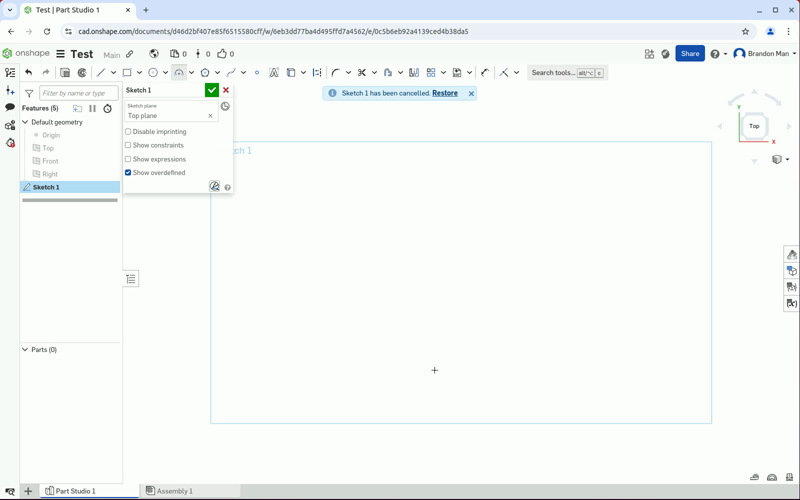
mouse_move(485, 369)
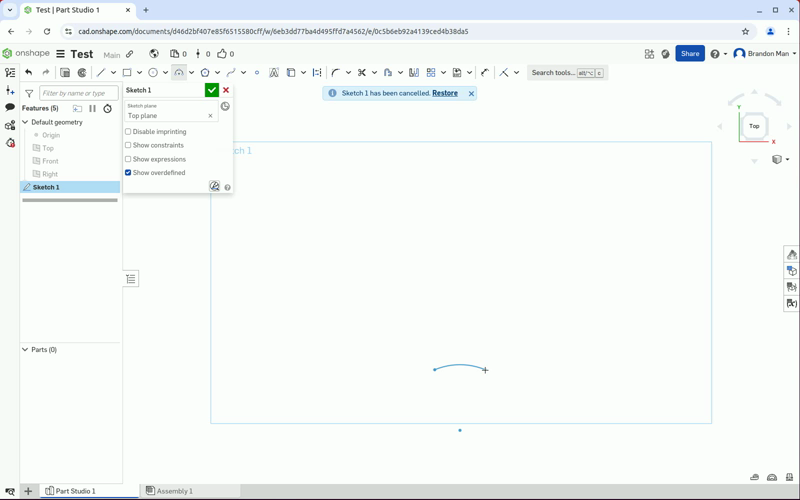
click(485, 369)
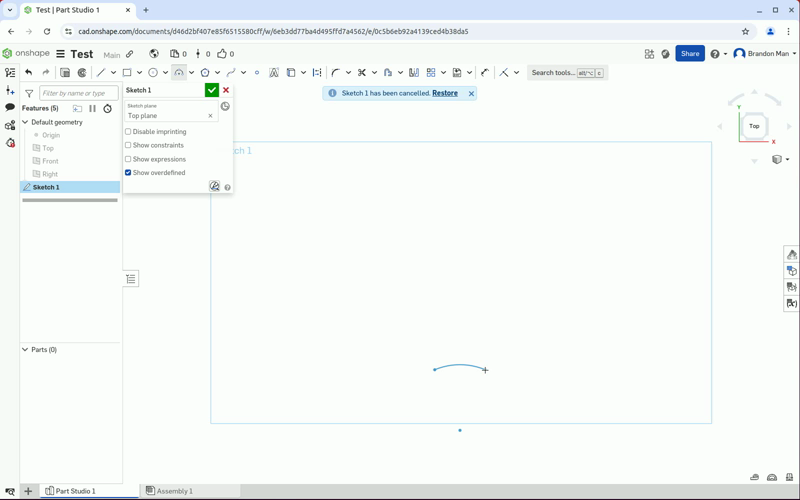
mouse_move(459, 394)
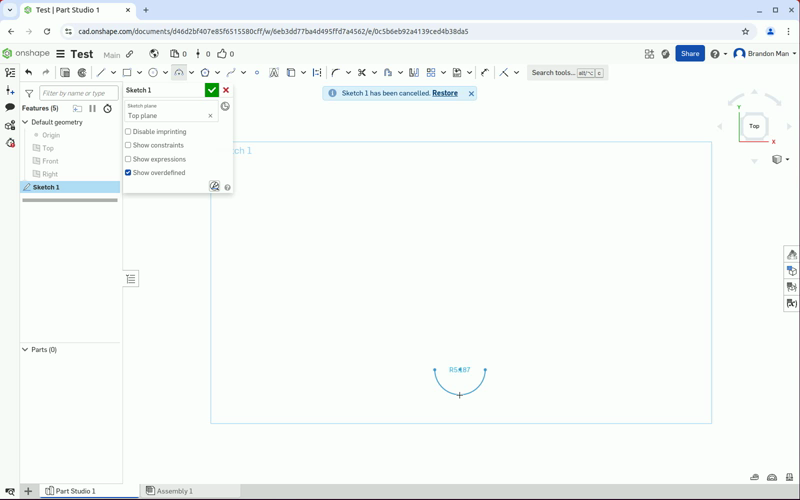
click(459, 394)
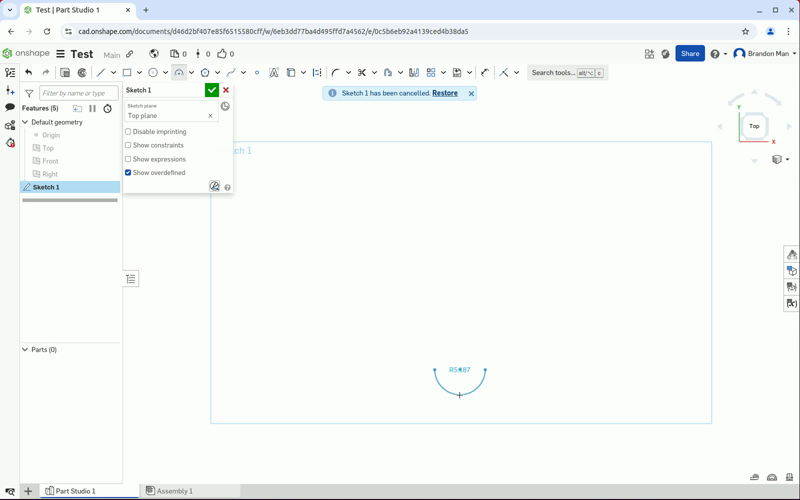
key_up(shift)
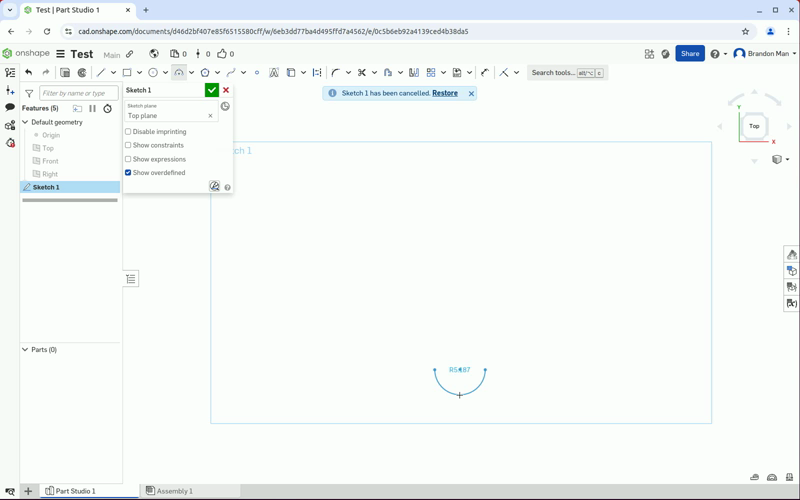
key(esc)
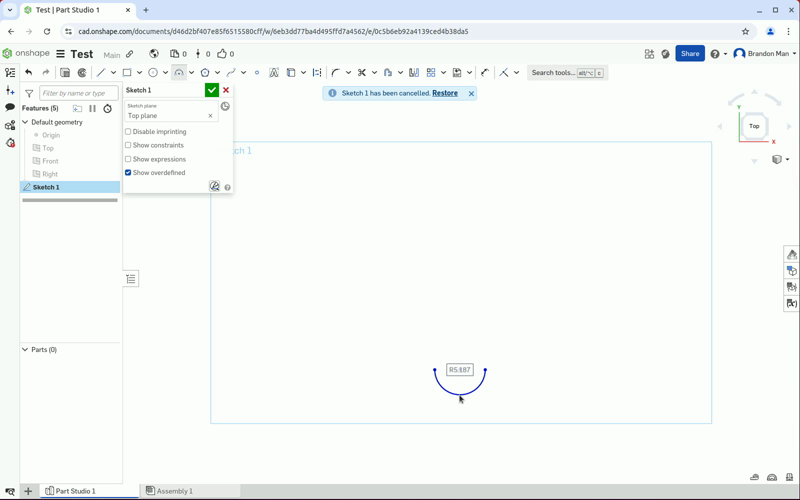
key(l)
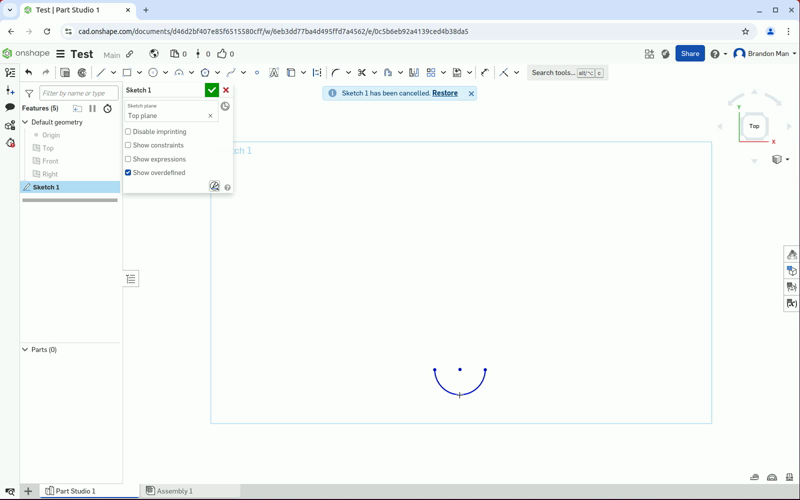
mouse_move(485, 369)
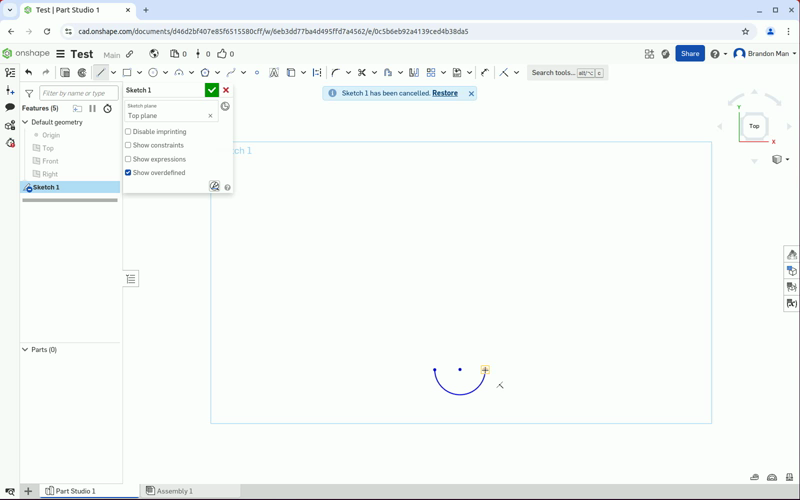
click(485, 369)
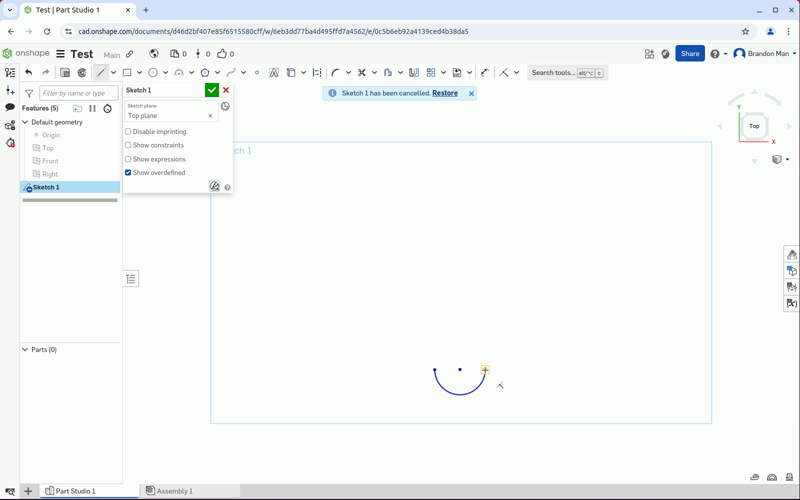
key_down(shift)
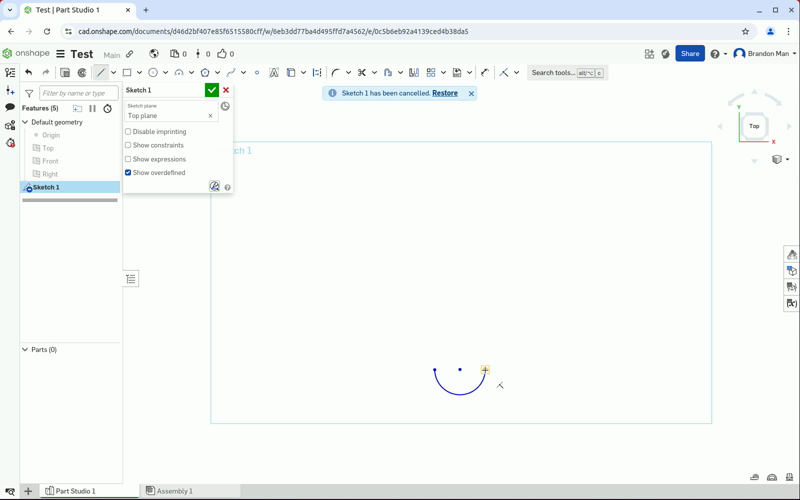
mouse_move(485, 196)
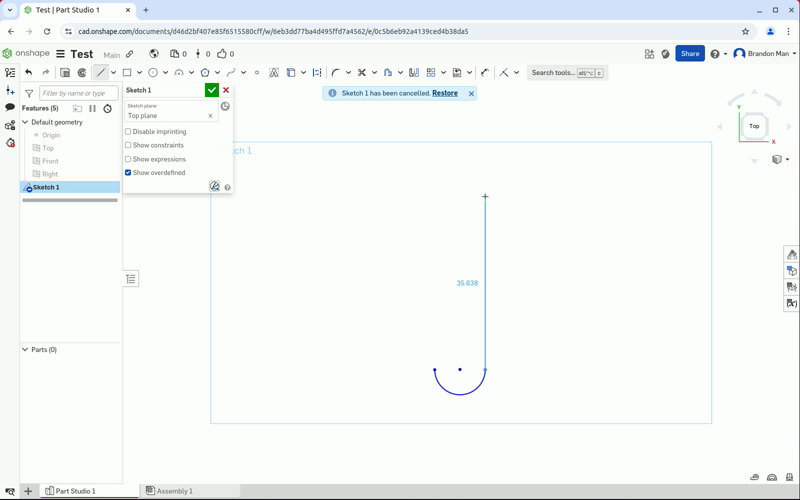
click(485, 196)
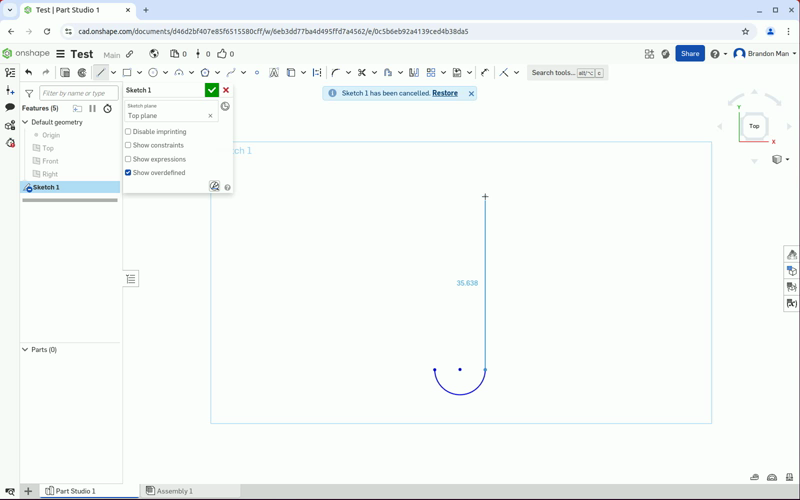
key_up(shift)
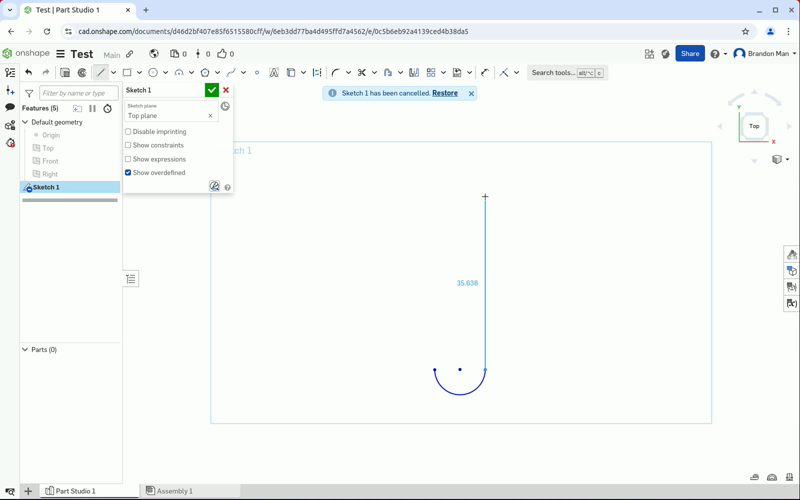
key(esc)
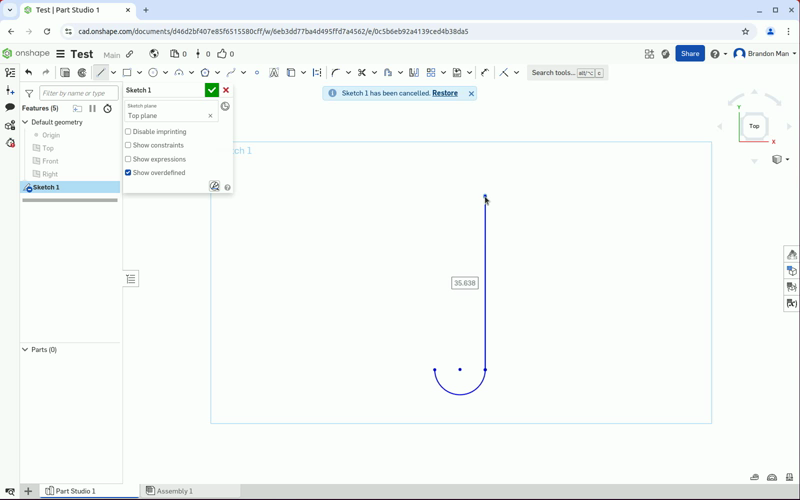
key(a)
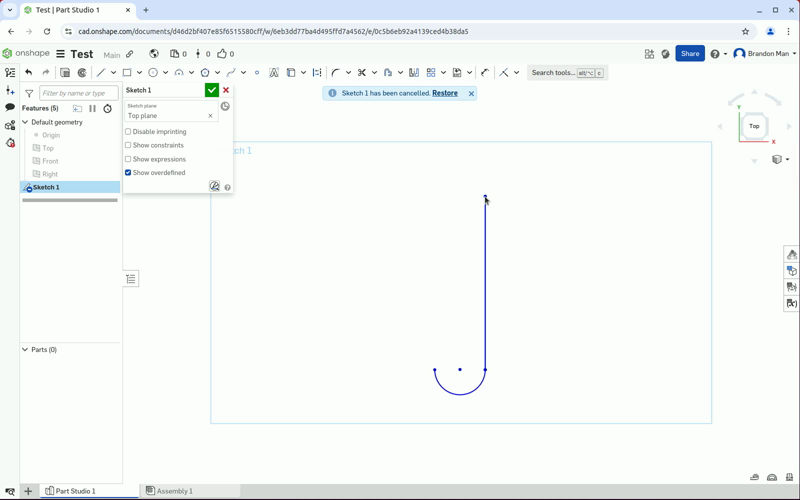
mouse_move(485, 196)
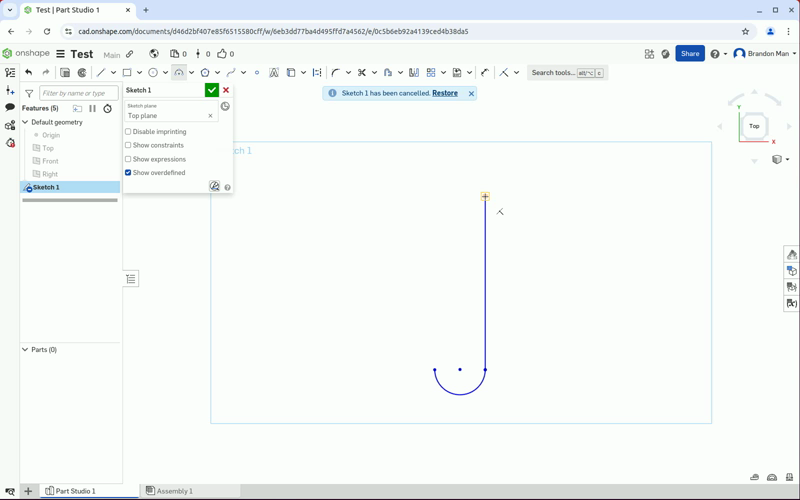
click(485, 196)
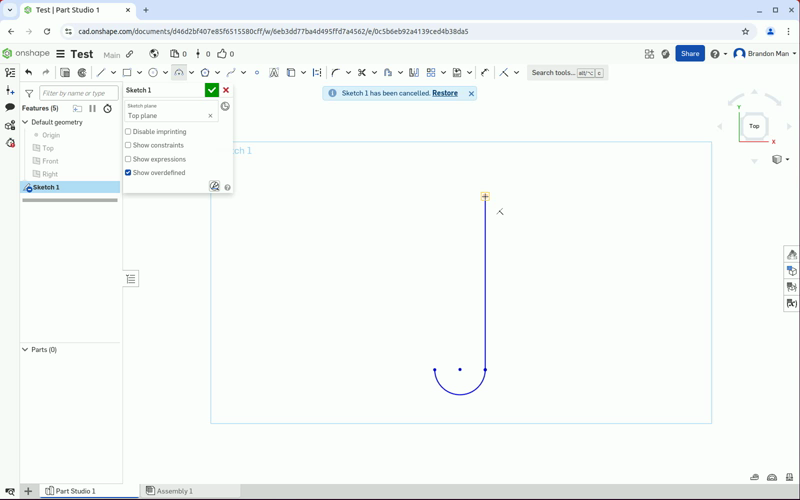
key_down(shift)
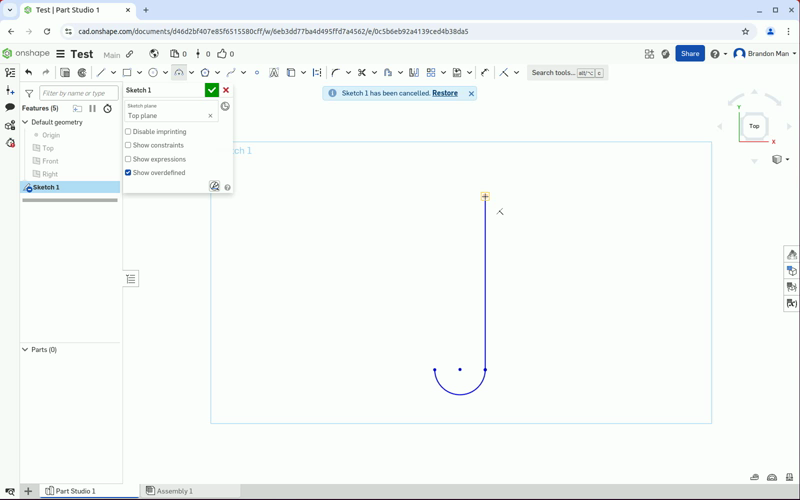
mouse_move(434, 196)
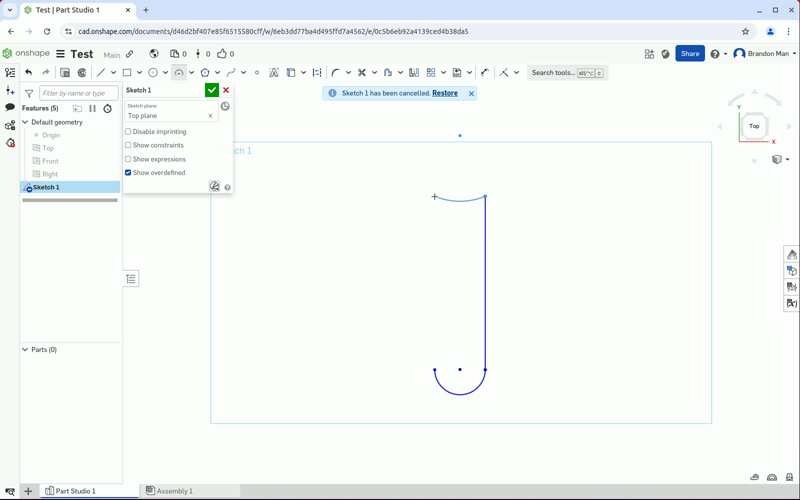
click(434, 196)
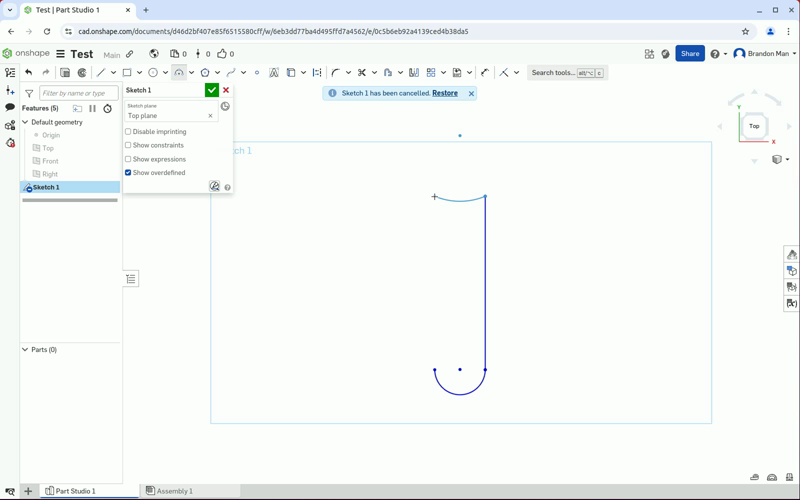
mouse_move(459, 171)
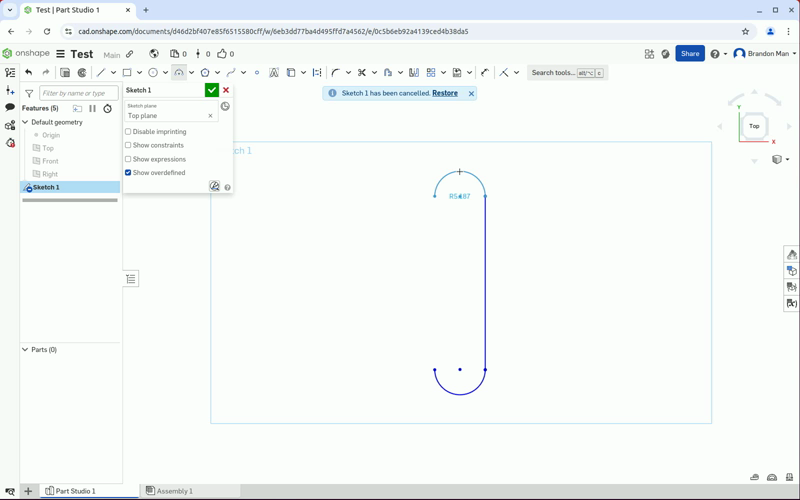
click(459, 171)
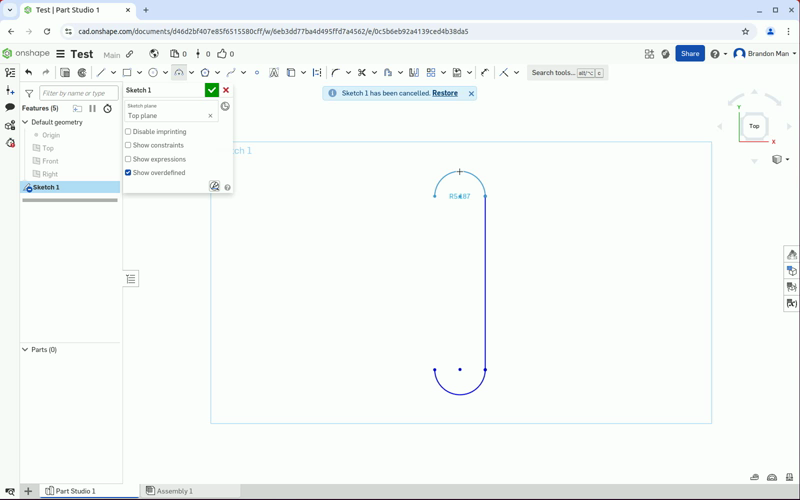
key_up(shift)
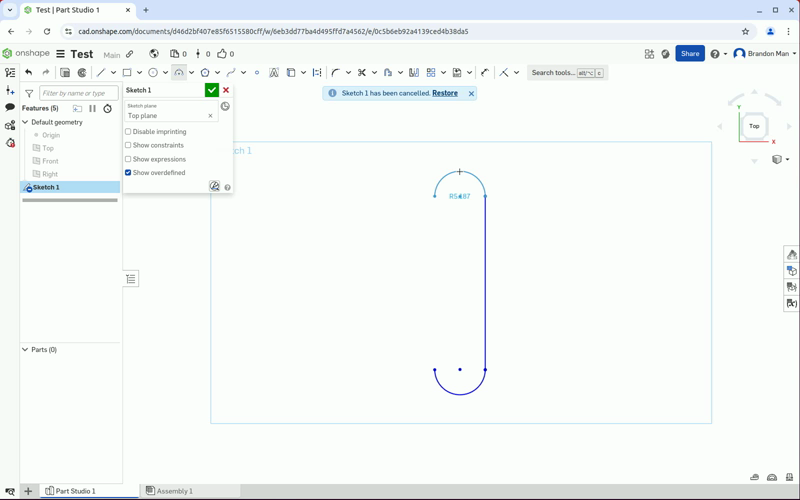
key(esc)
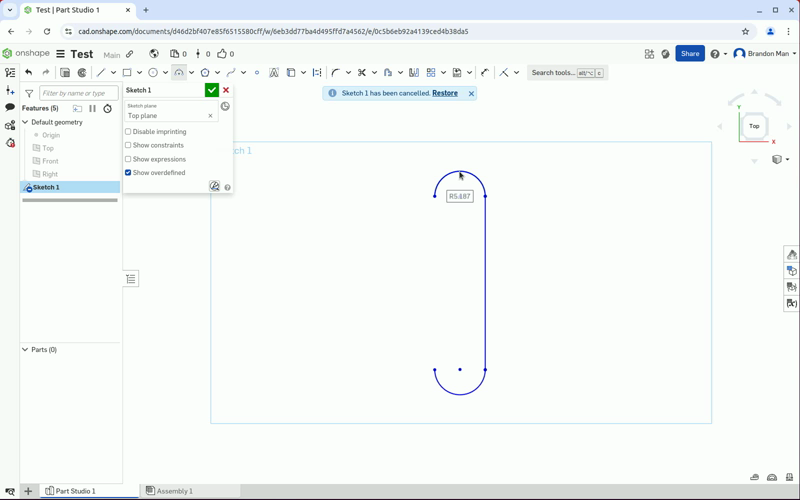
key(l)
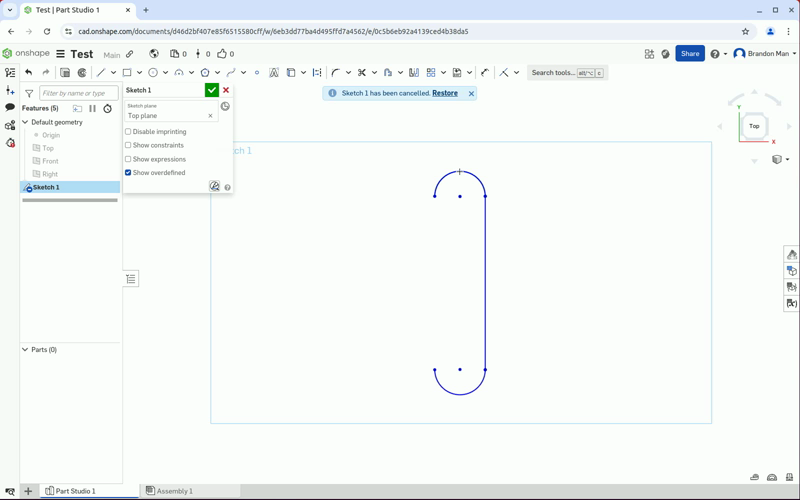
mouse_move(434, 196)
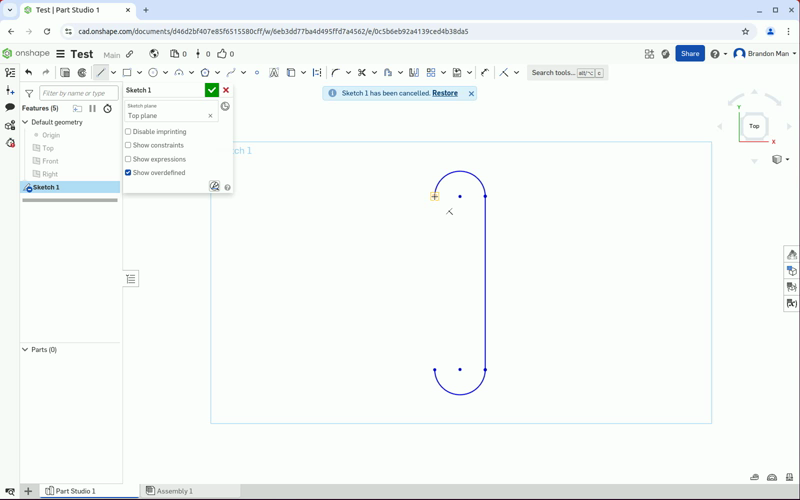
click(434, 196)
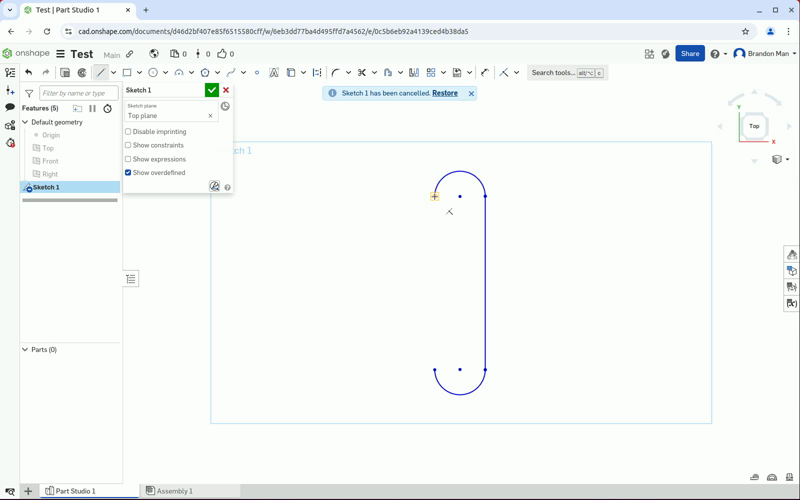
key_down(shift)
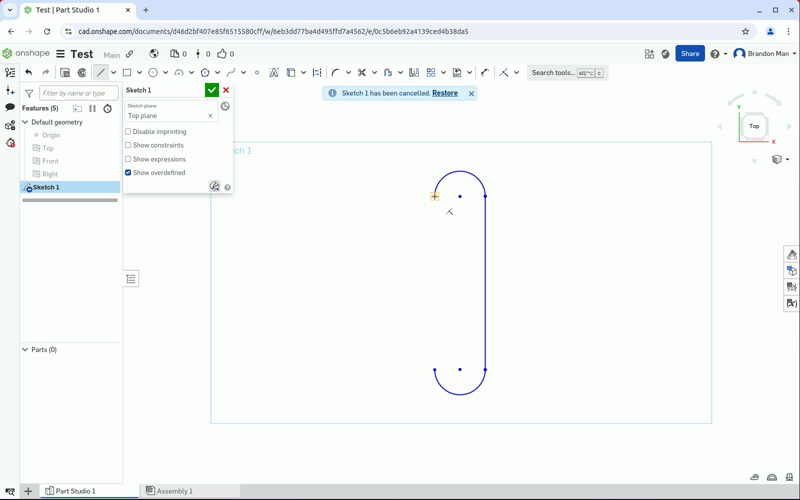
mouse_move(434, 369)
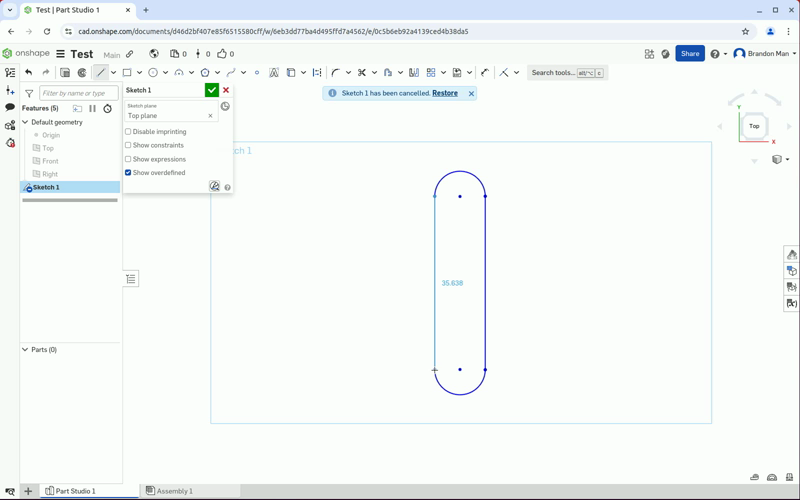
key_up(shift)
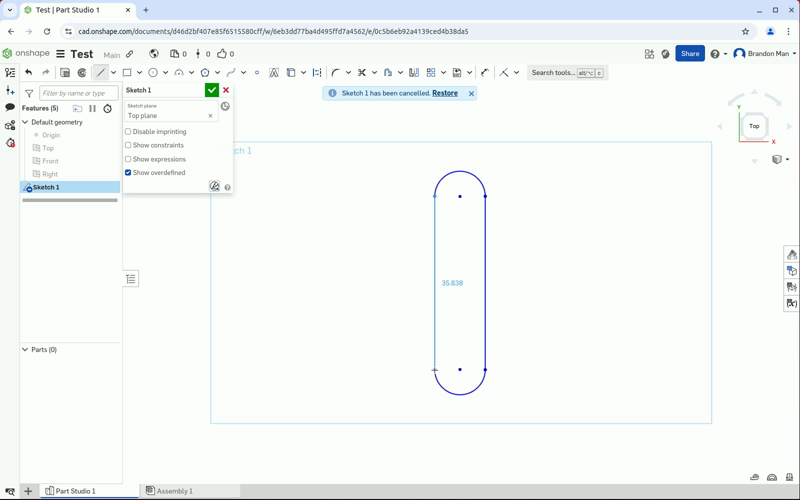
click(434, 369)
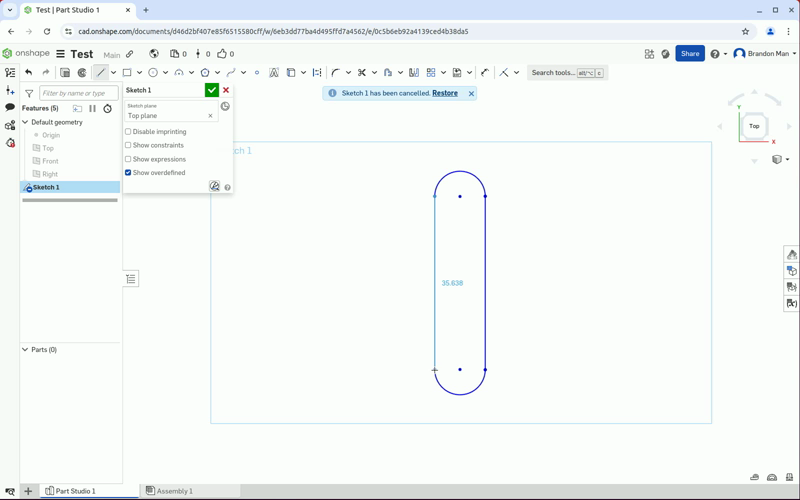
key(esc)
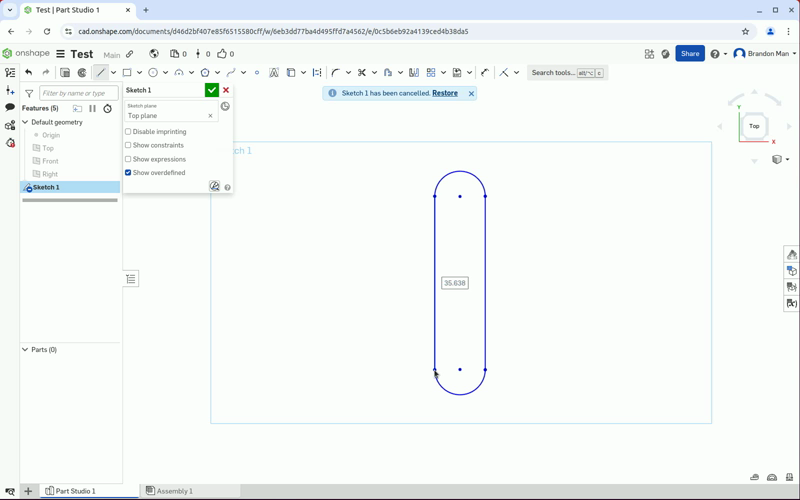
key(c)
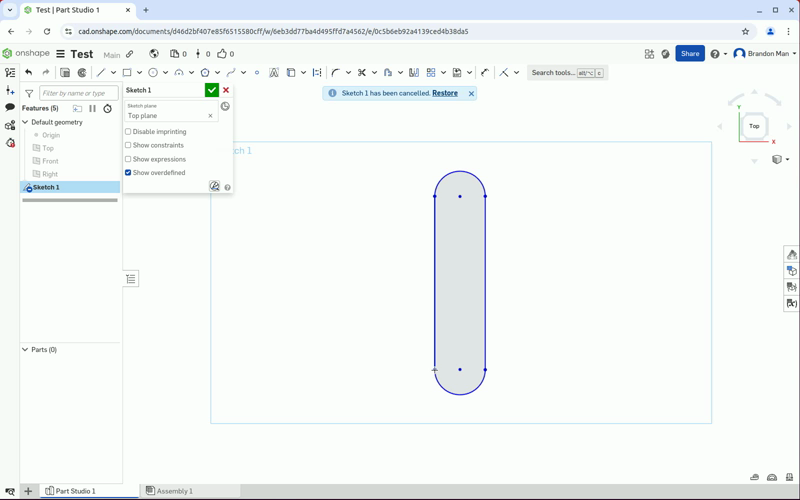
key_down(shift)
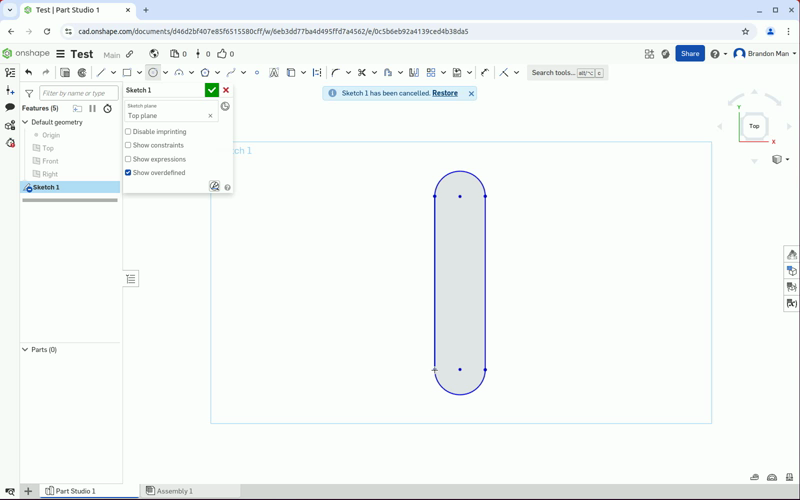
mouse_move(459, 369)
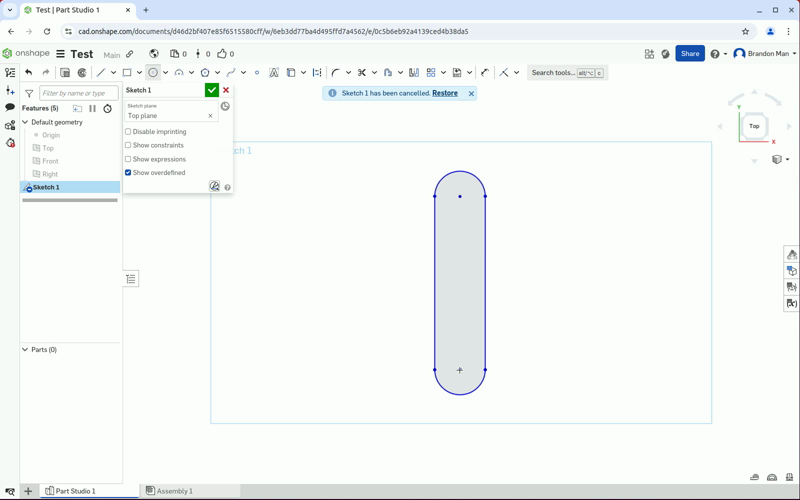
click(459, 369)
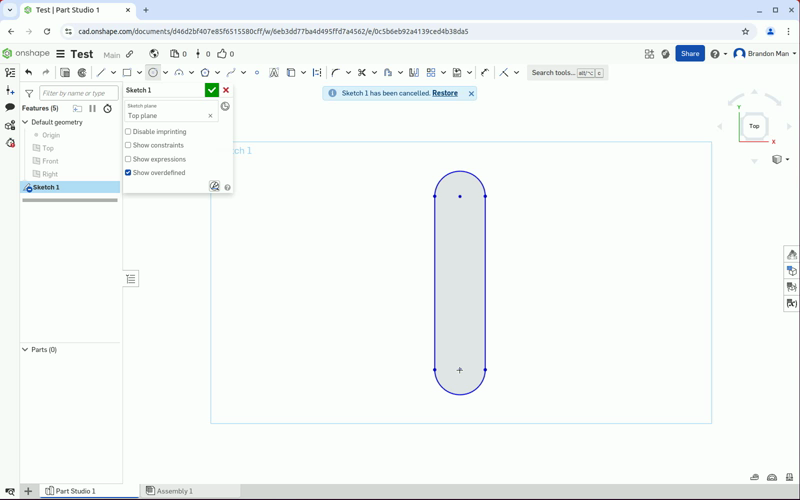
key_up(shift)
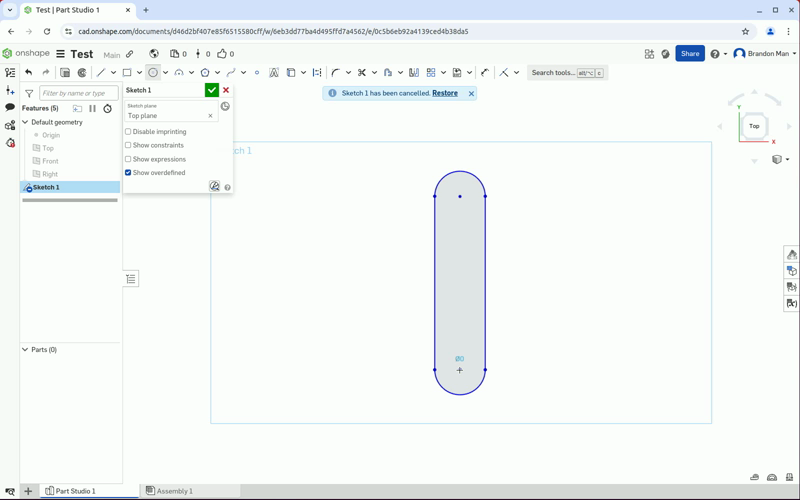
mouse_move(470, 369)
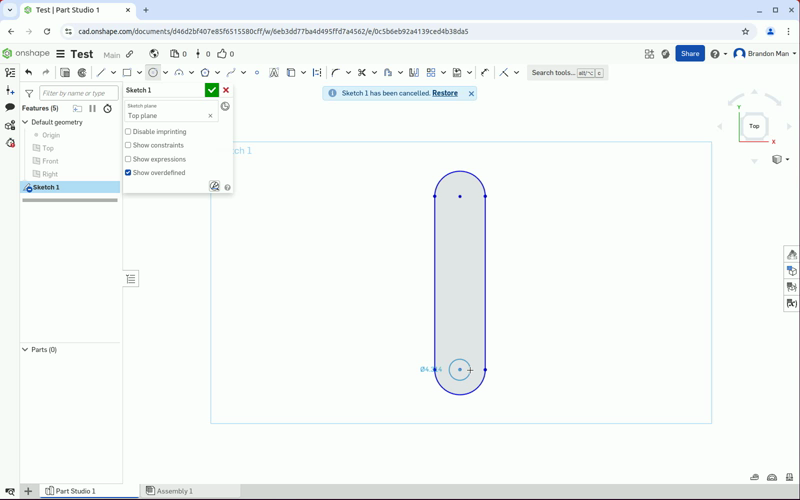
click(470, 369)
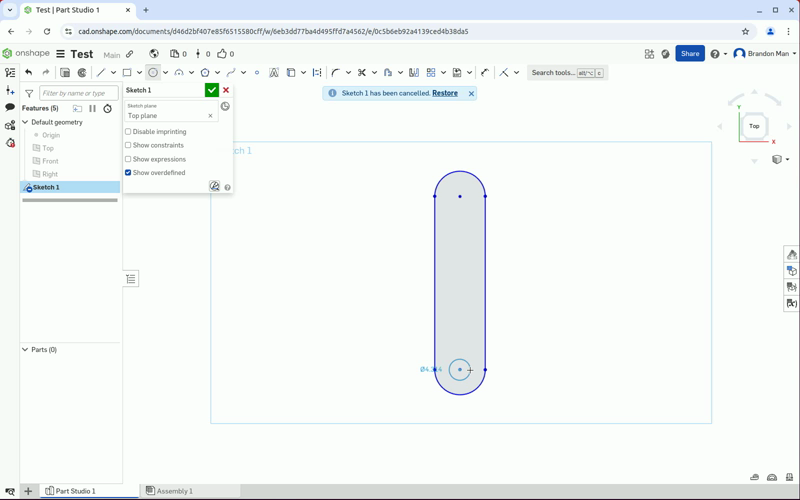
key(esc)
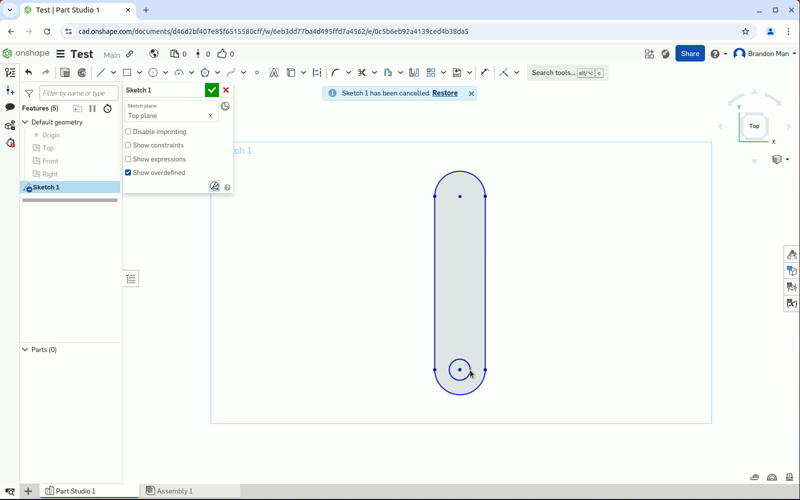
key(c)
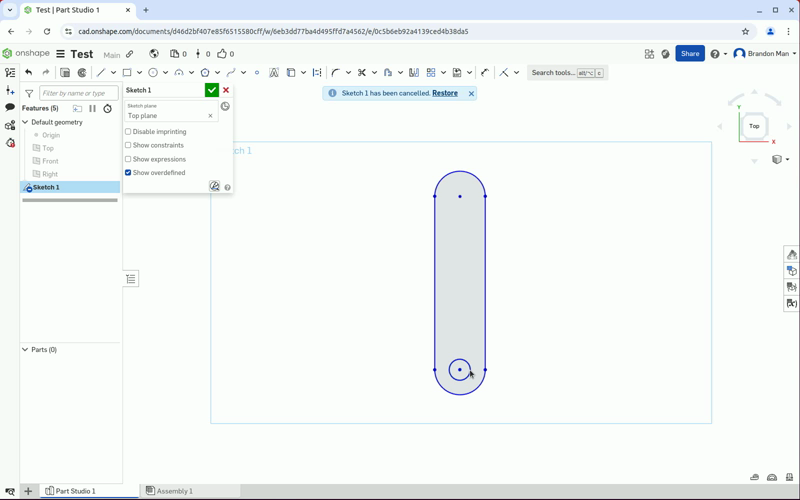
key_down(shift)
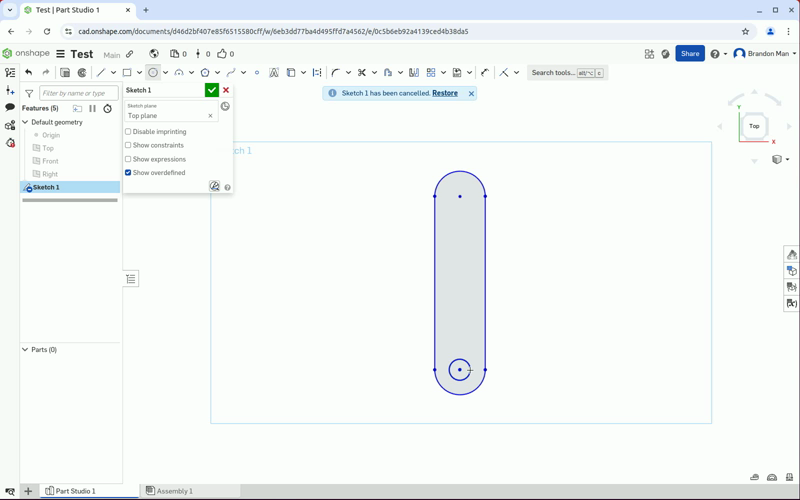
mouse_move(459, 196)
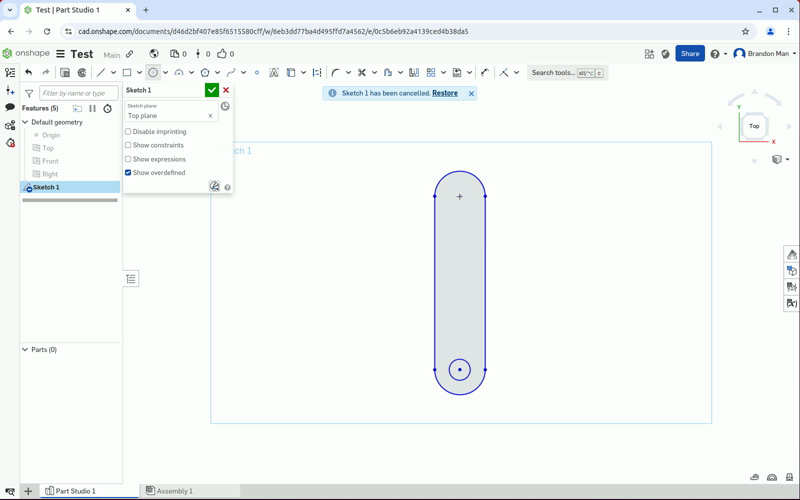
click(459, 196)
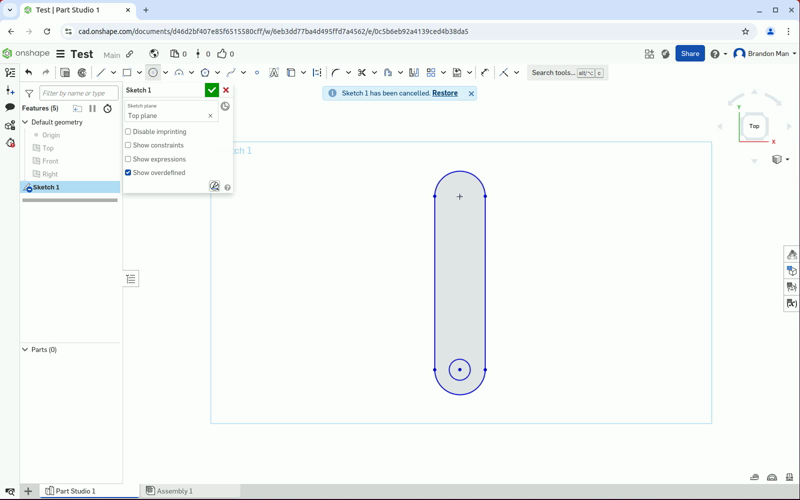
key_up(shift)
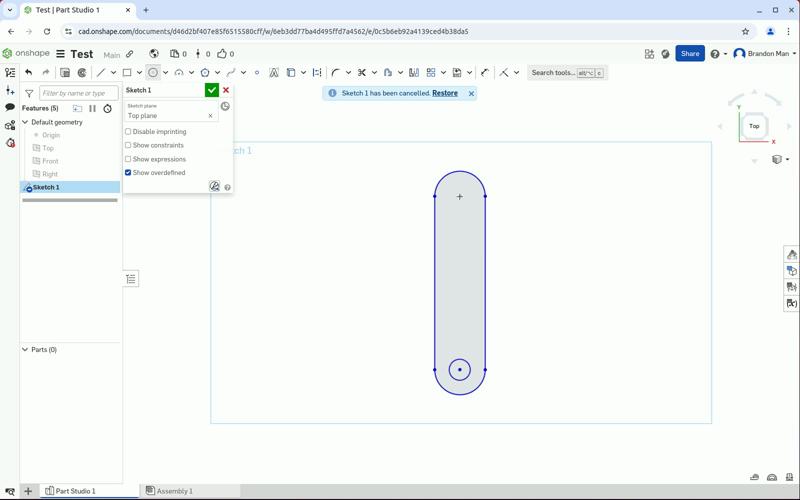
mouse_move(470, 196)
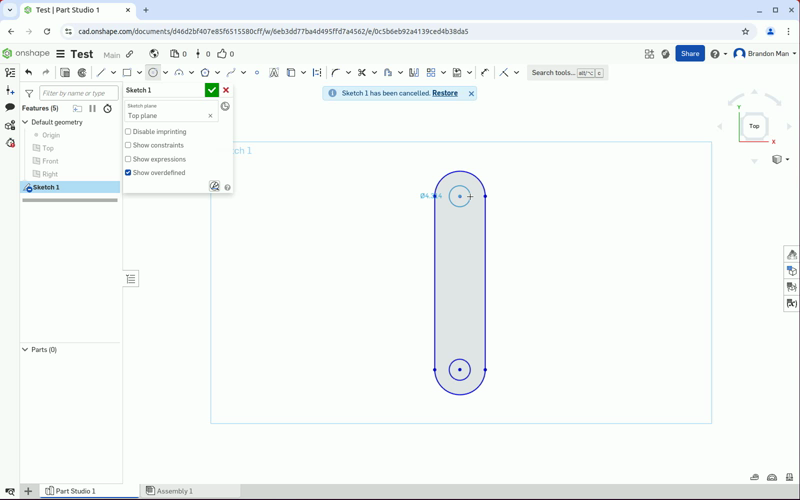
click(470, 196)
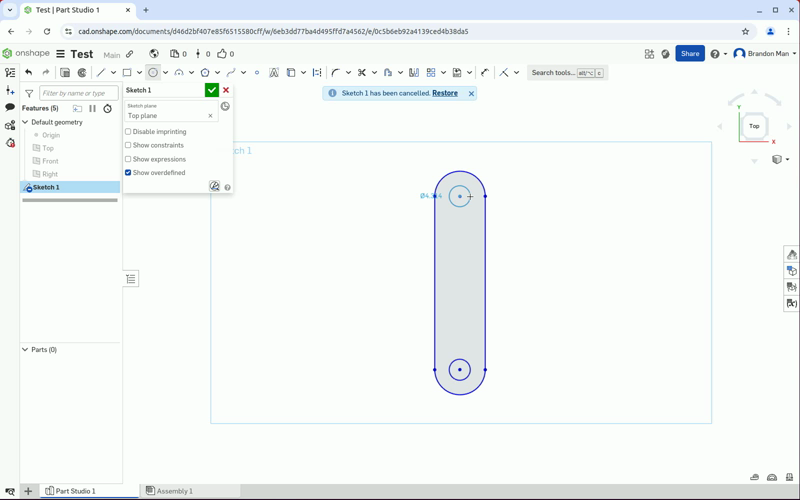
key(esc)
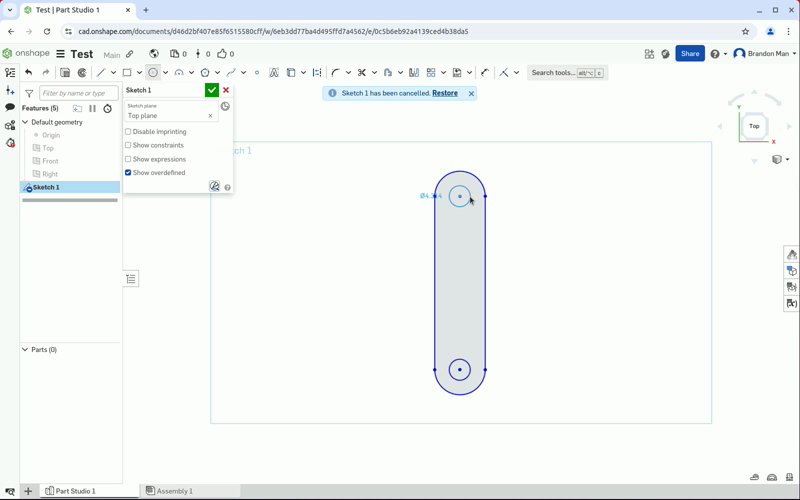
mouse_move(442, 316)
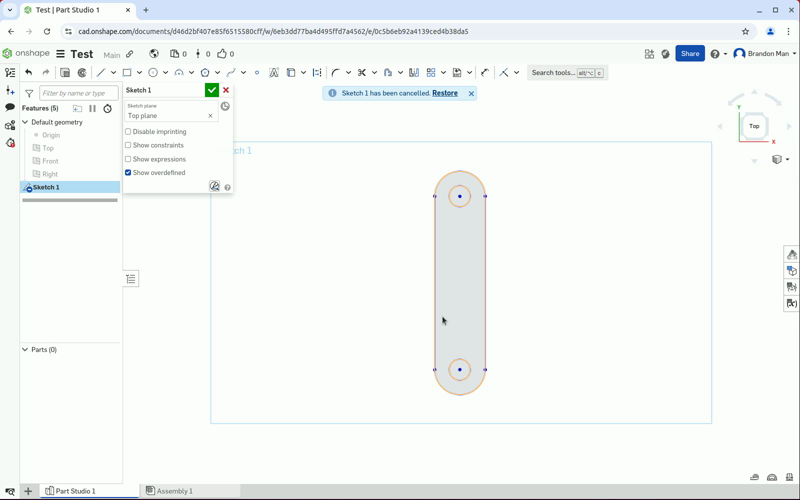
click(442, 316)
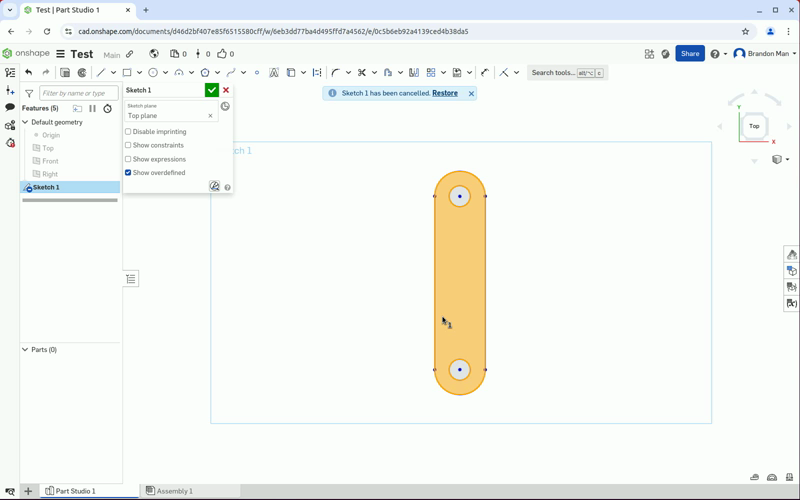
mouse_move(73, 352)
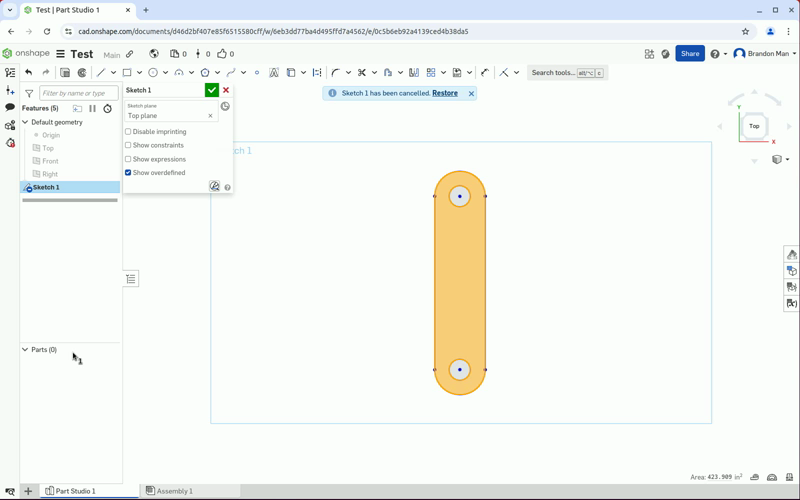
key(shift+y)
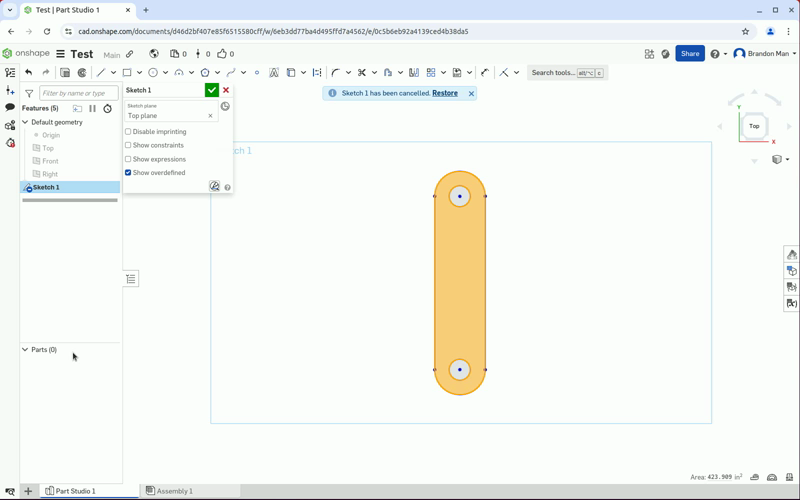
key(shift+e)
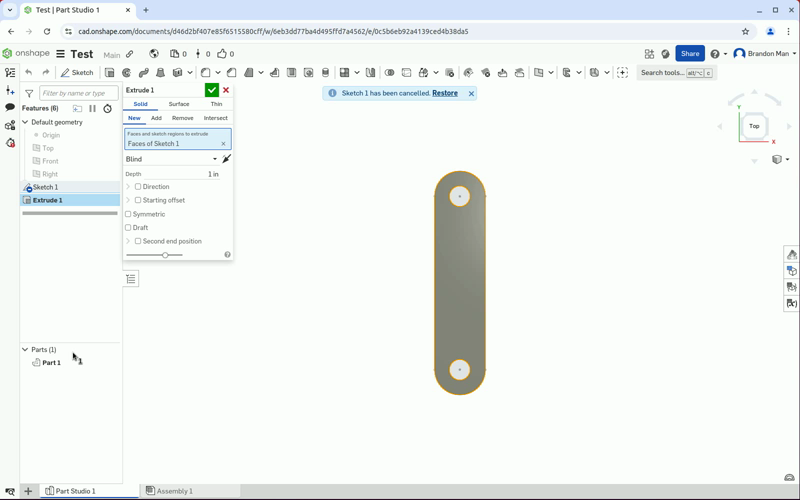
mouse_move(143, 106)
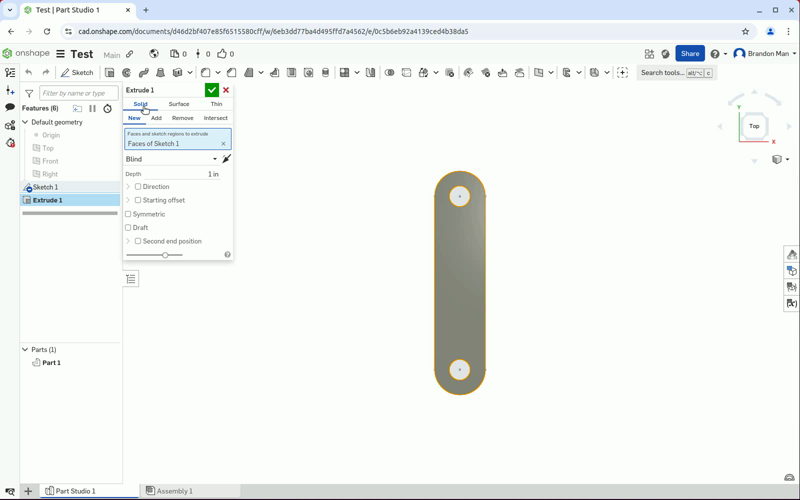
click(143, 106)
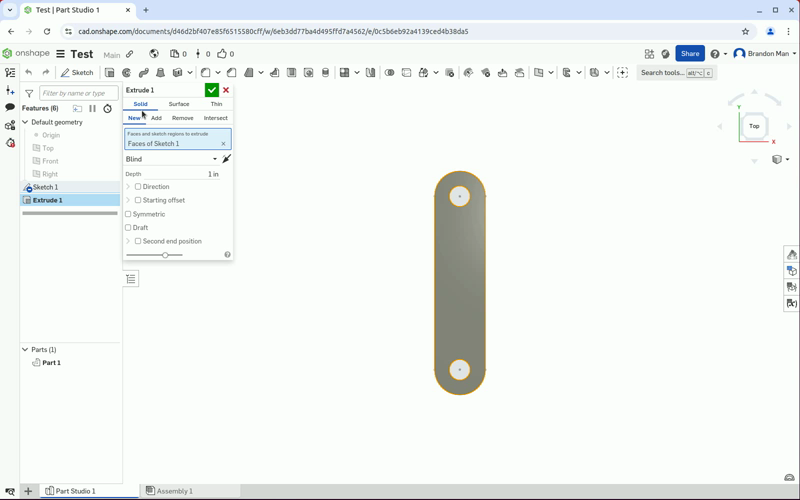
mouse_move(137, 120)
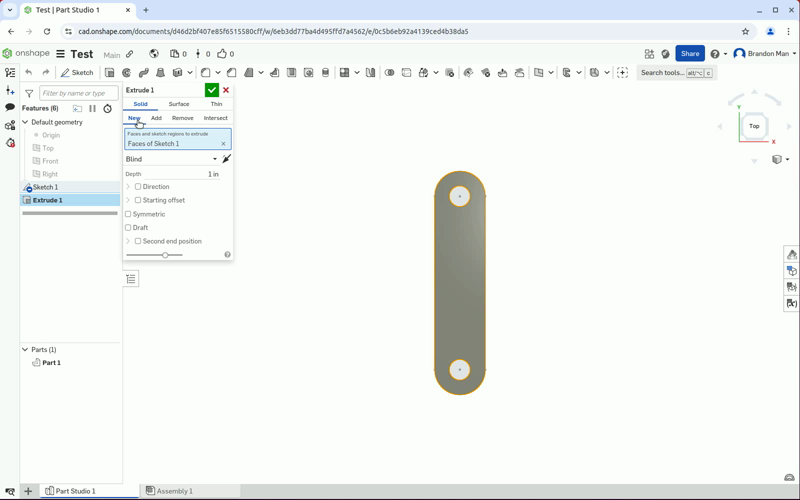
click(137, 120)
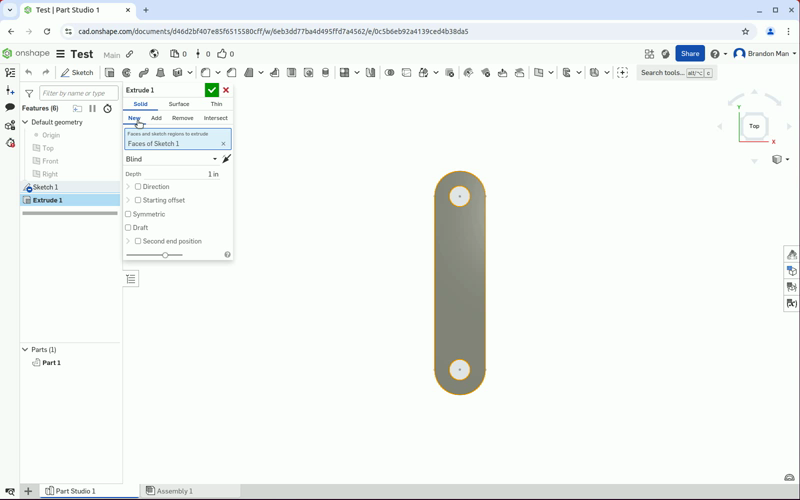
key(tab, 4)
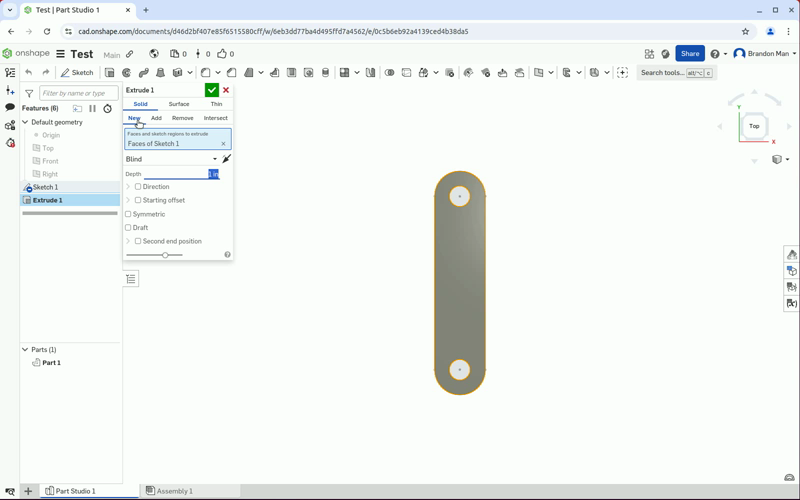
text(6.499)
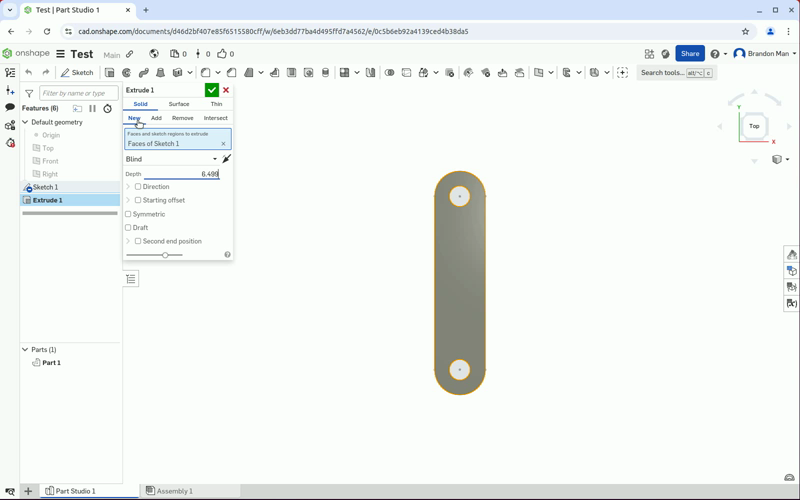
key(enter)
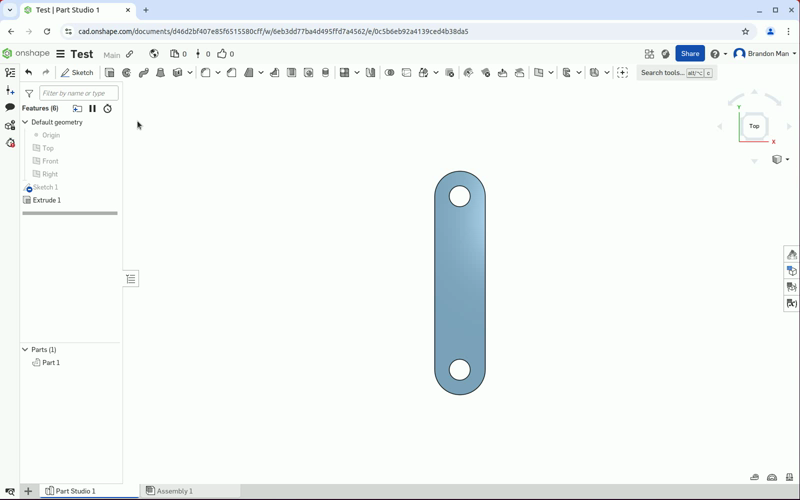
key(shift+h)
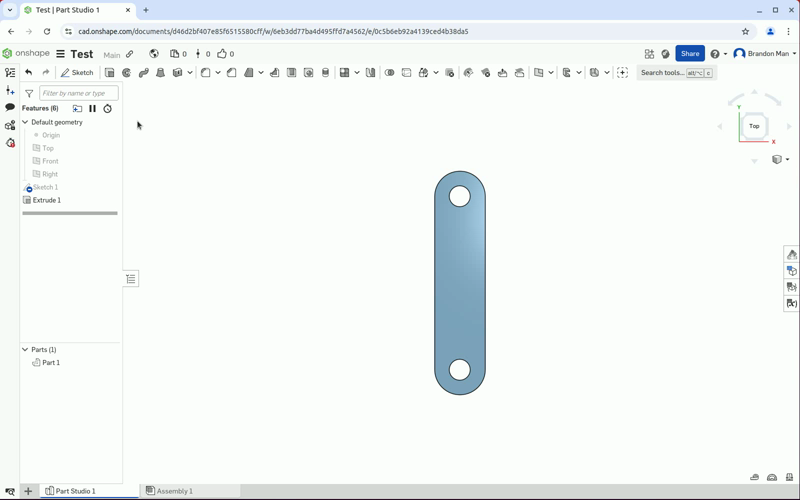
key(shift+h)
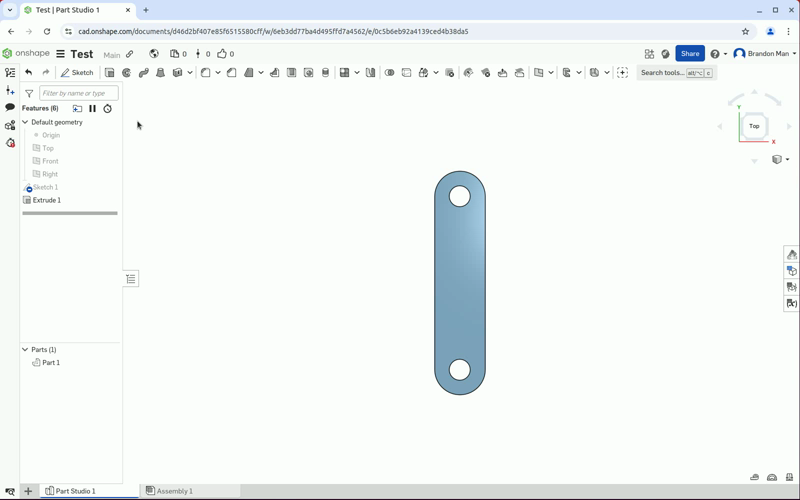
mouse_move(73, 189)
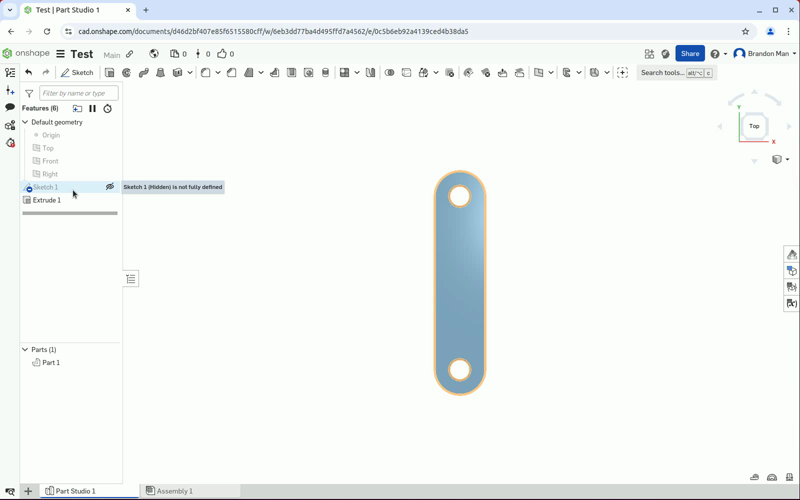
click(73, 189)
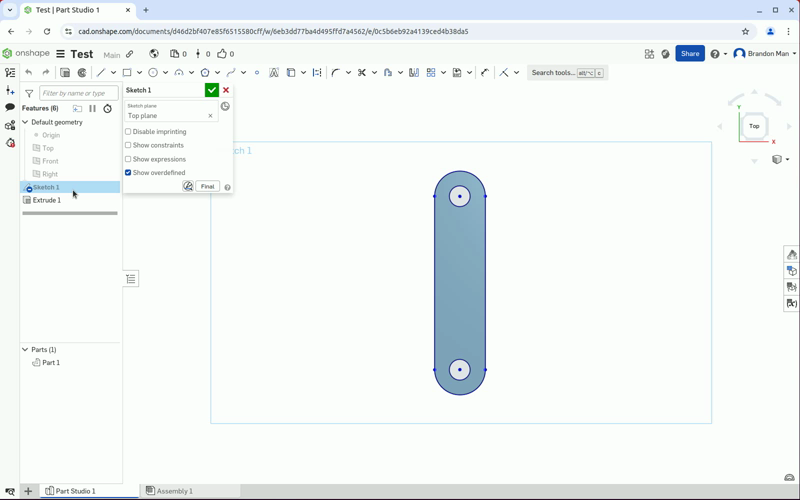
mouse_move(229, 92)
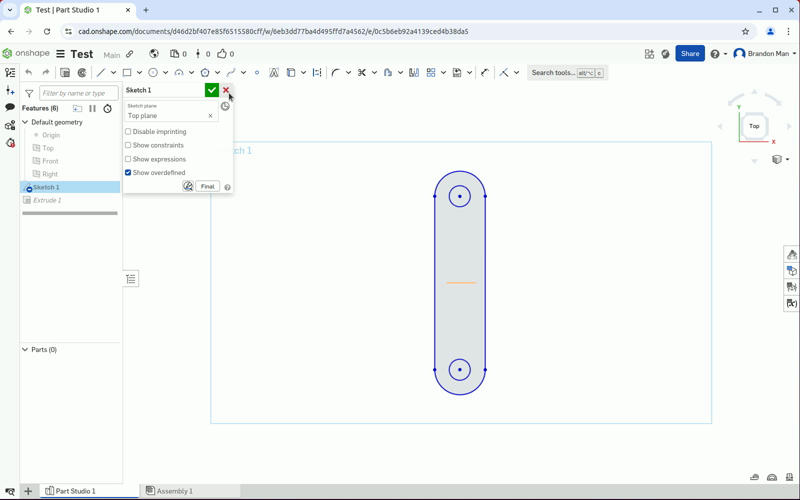
click(229, 92)
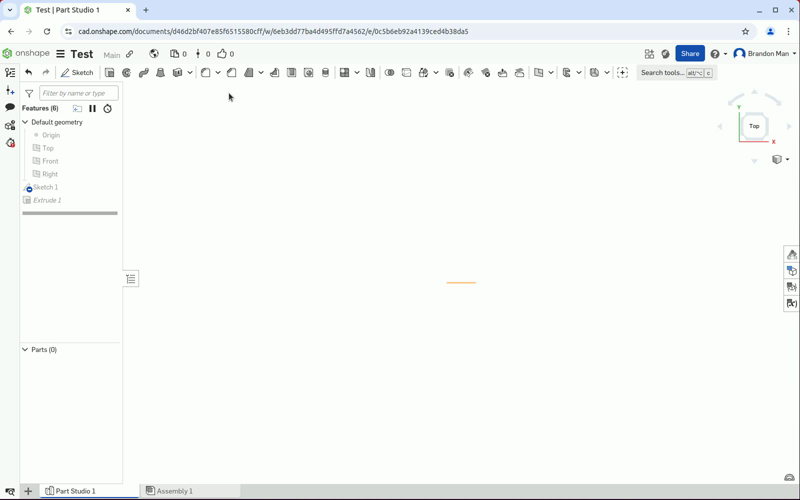
mouse_move(73, 352)
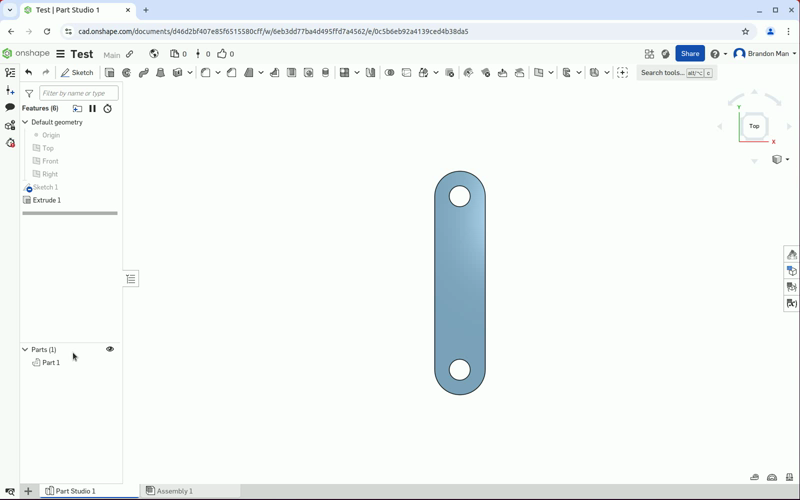
key(y)
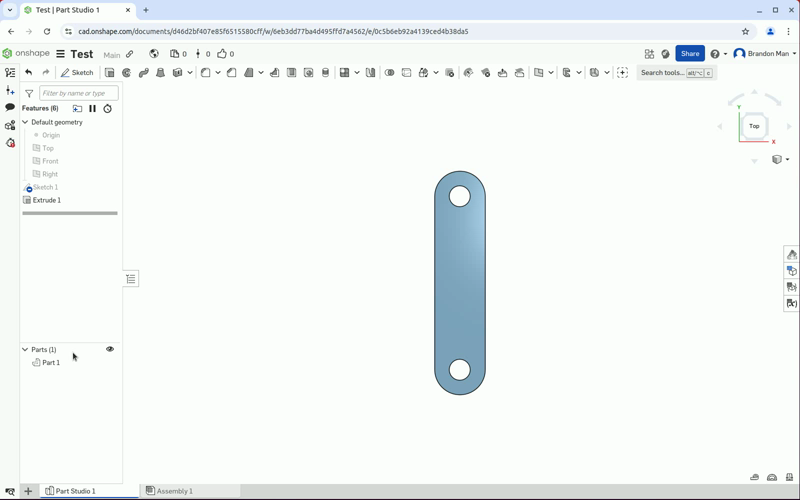
key(shift+p)
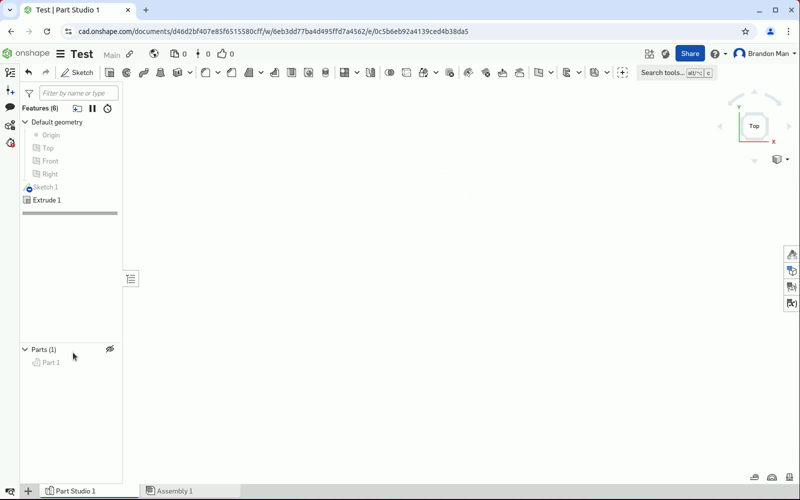
key(space)
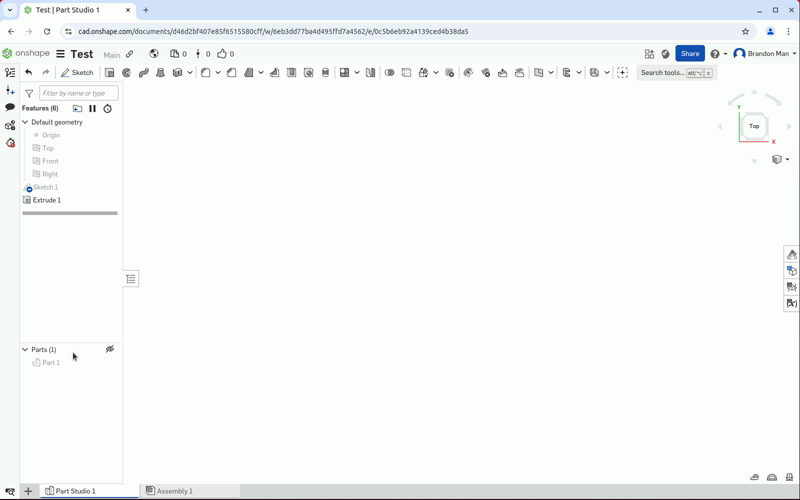
key_down(shift)
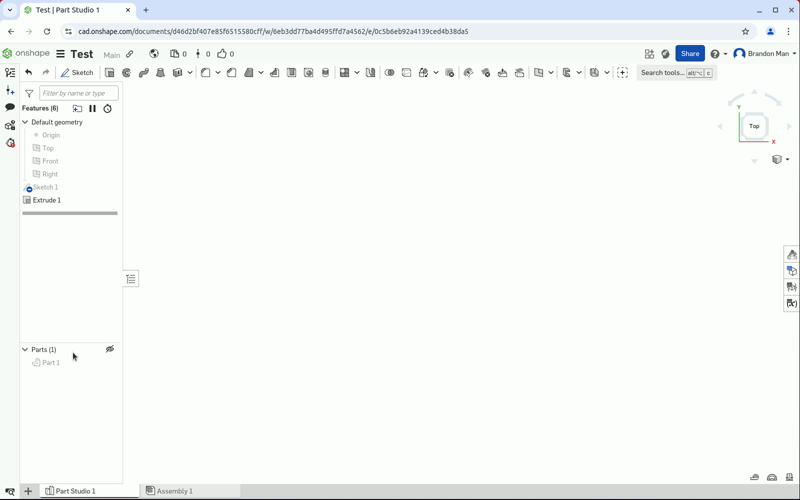
key(up)
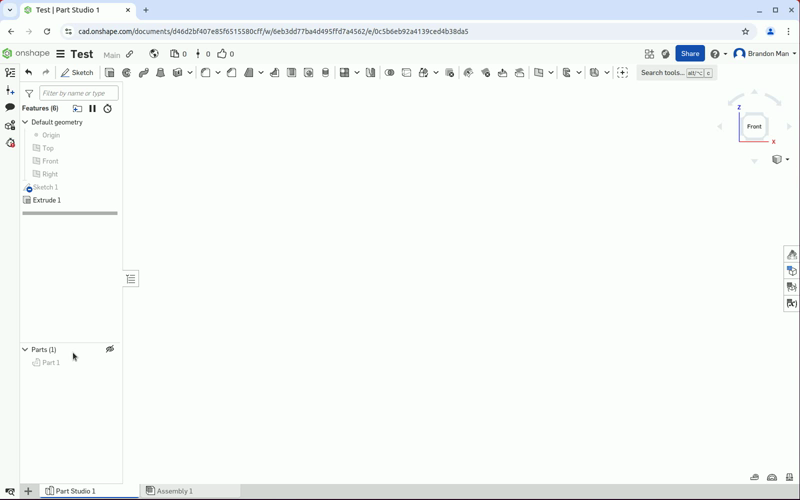
key_up(shift)
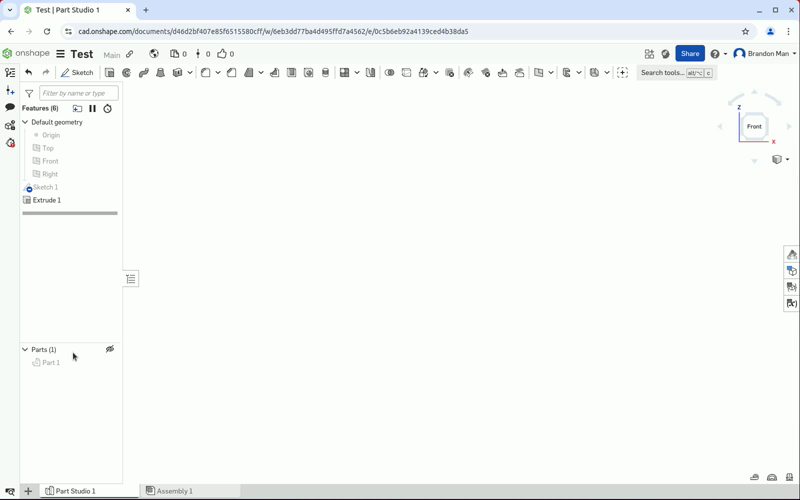
mouse_move(73, 352)
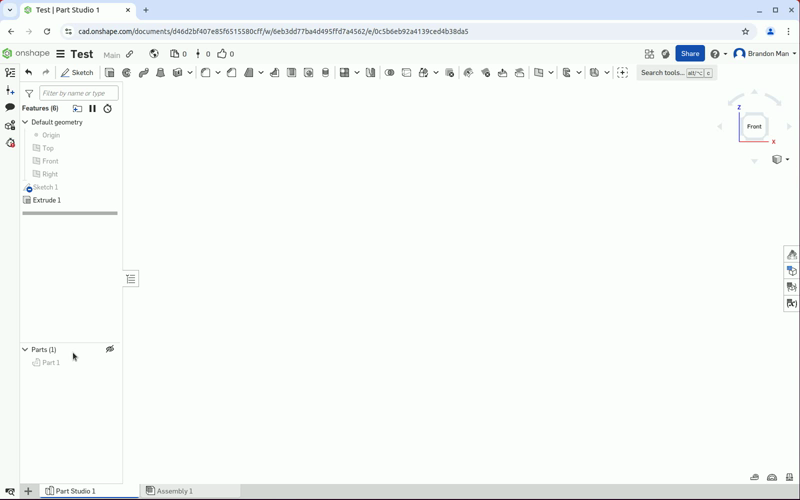
key(shift+y)
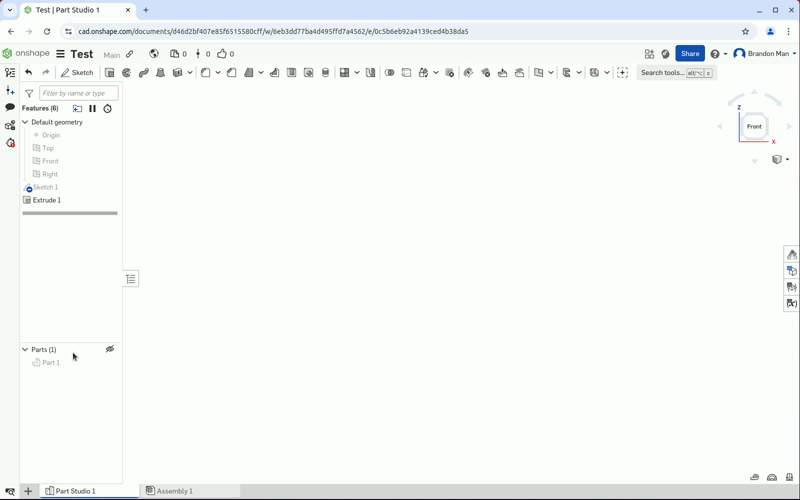
key(shift+s)
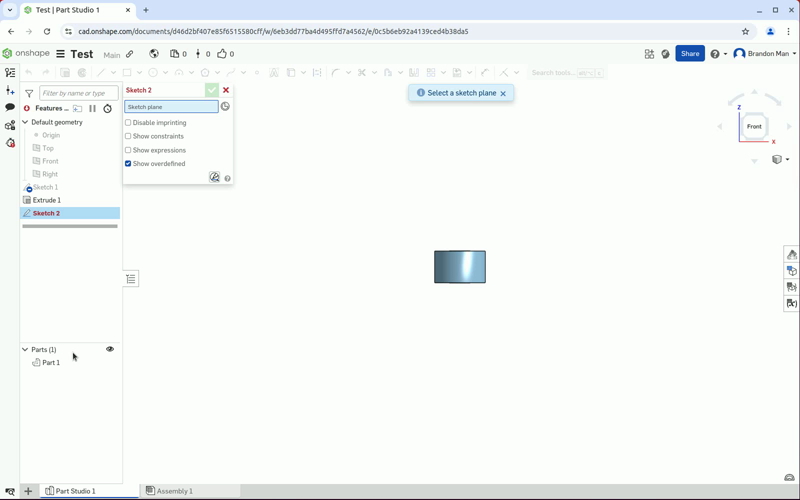
mouse_move(73, 163)
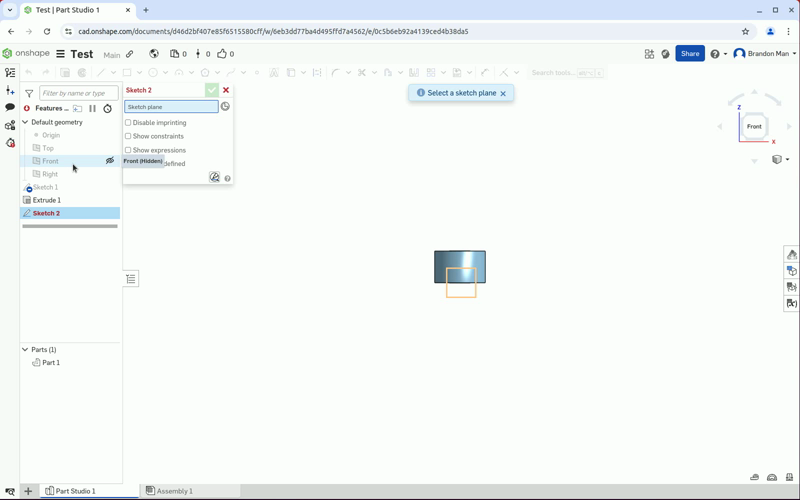
click(73, 163)
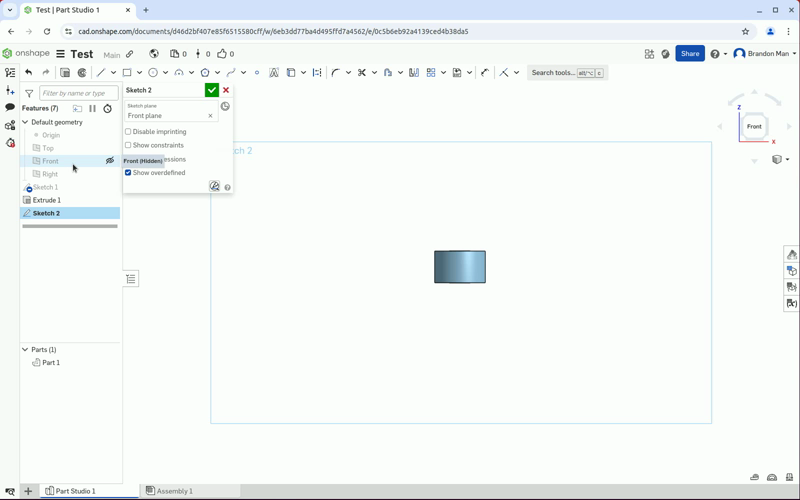
mouse_move(73, 352)
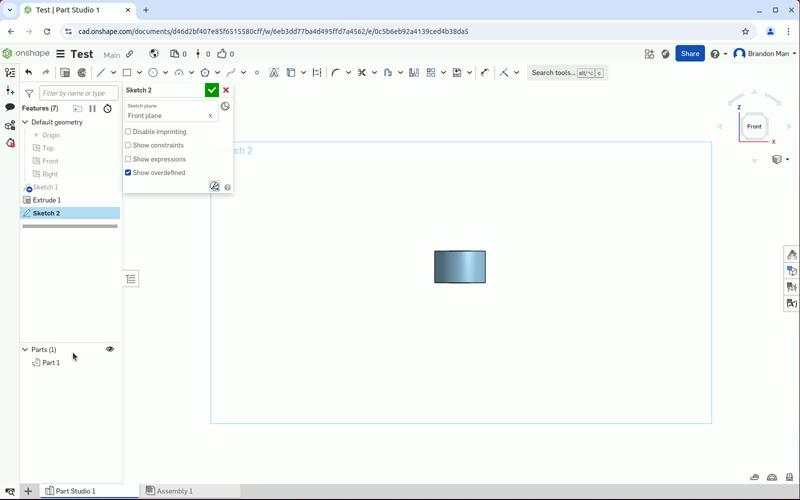
key(y)
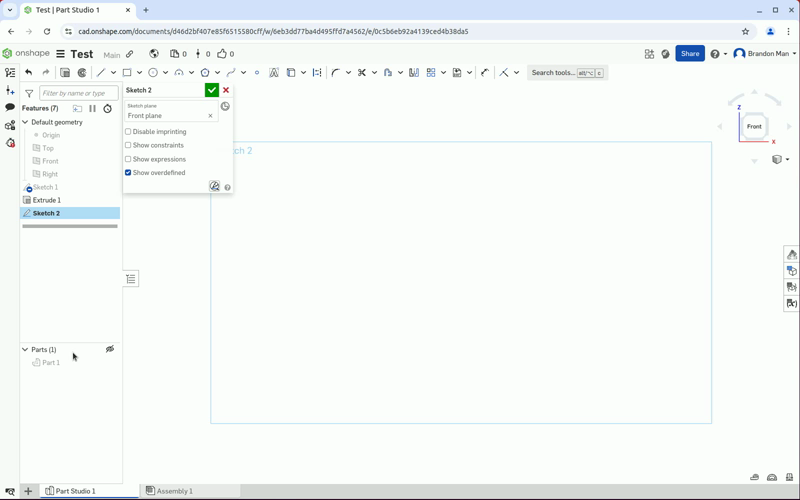
key(l)
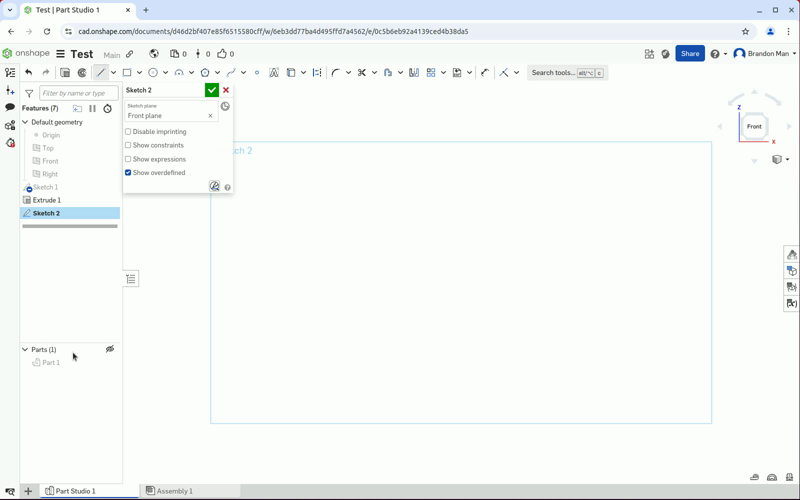
key_down(shift)
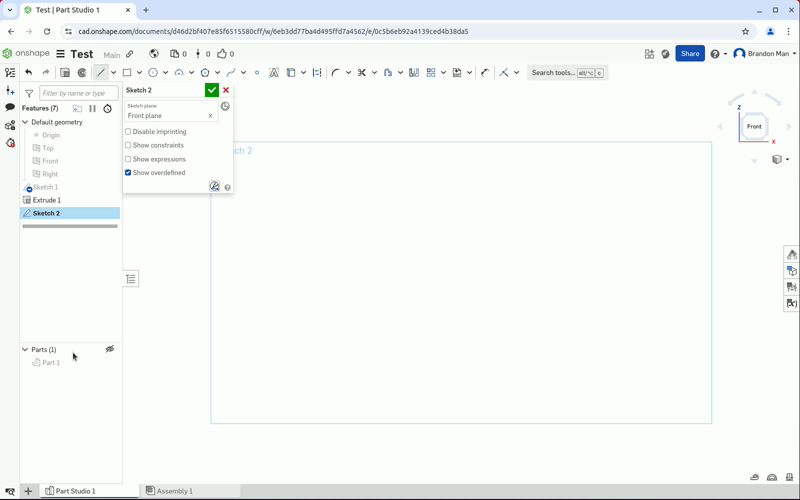
mouse_move(445, 251)
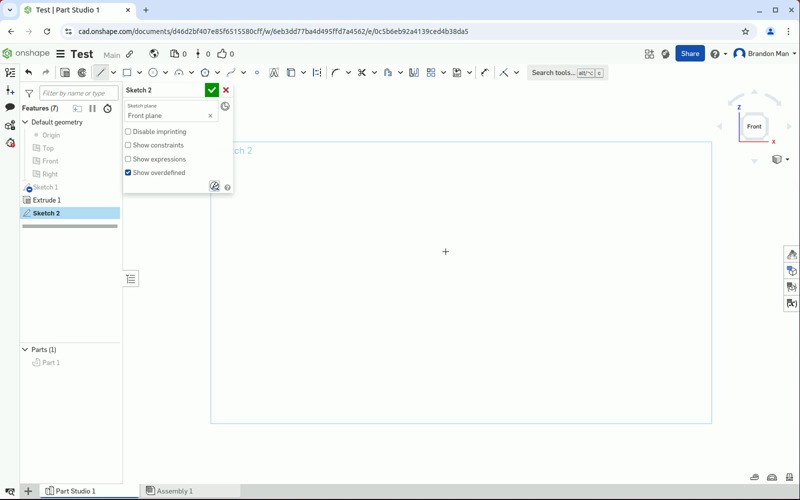
click(445, 251)
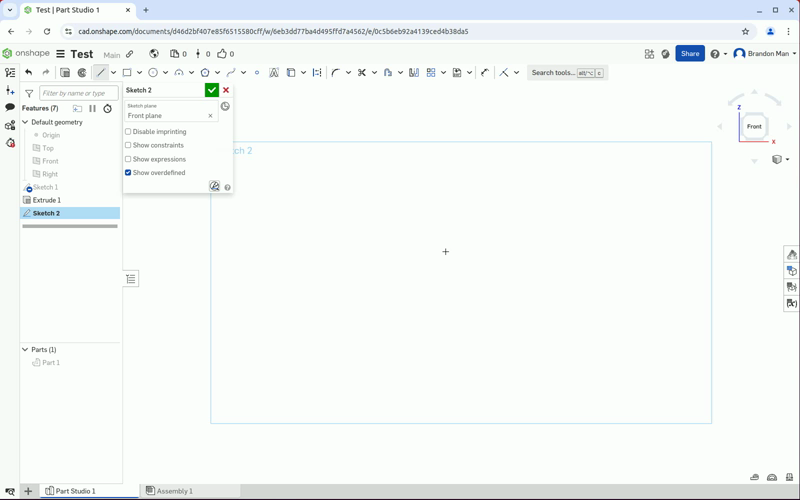
key_up(shift)
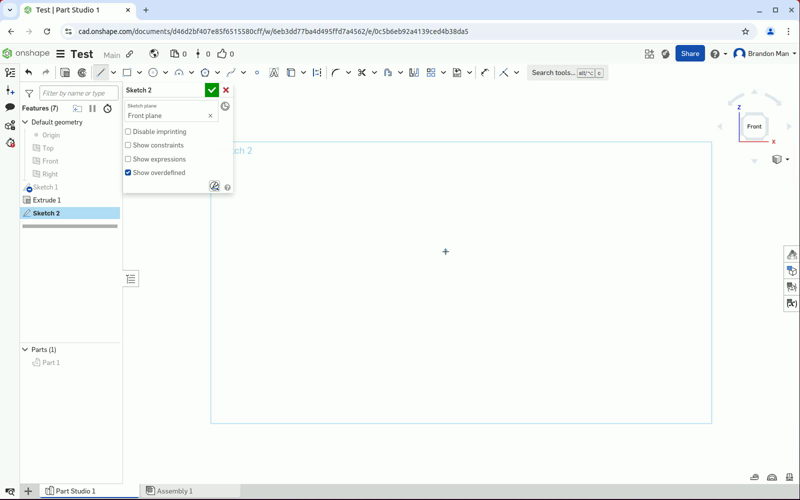
key_down(shift)
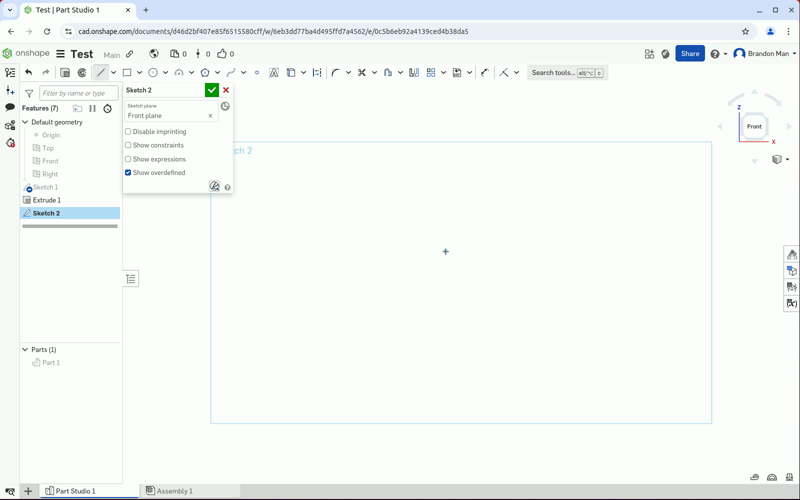
mouse_move(475, 251)
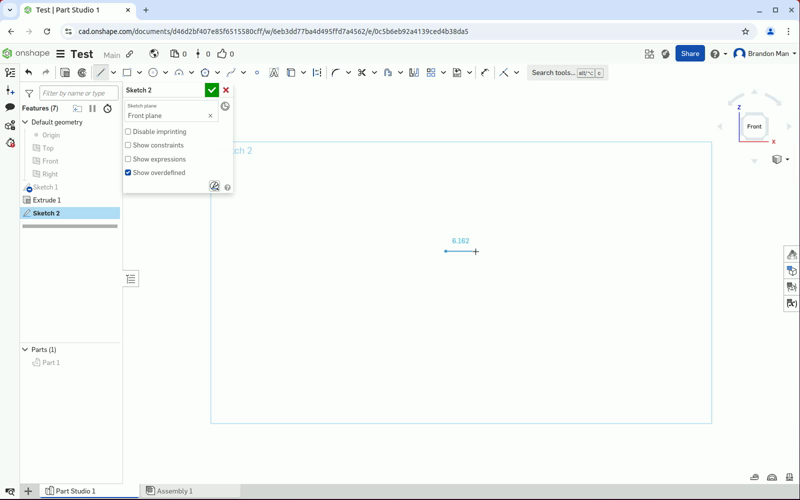
mouse_move(461, 251)
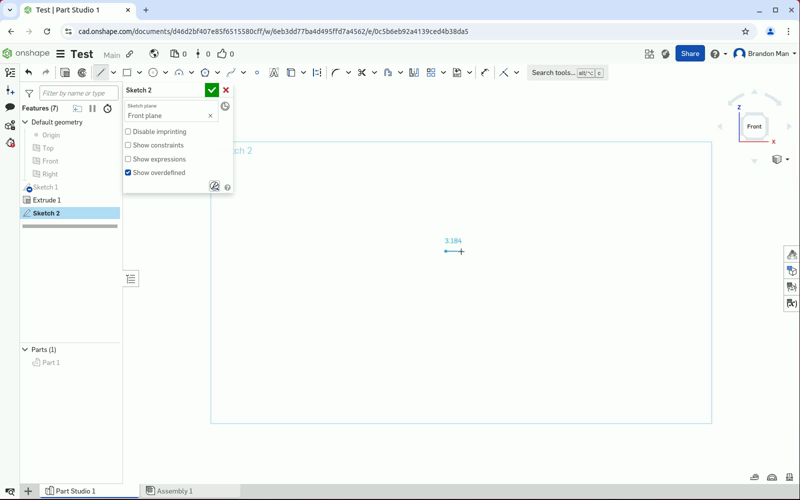
click(461, 251)
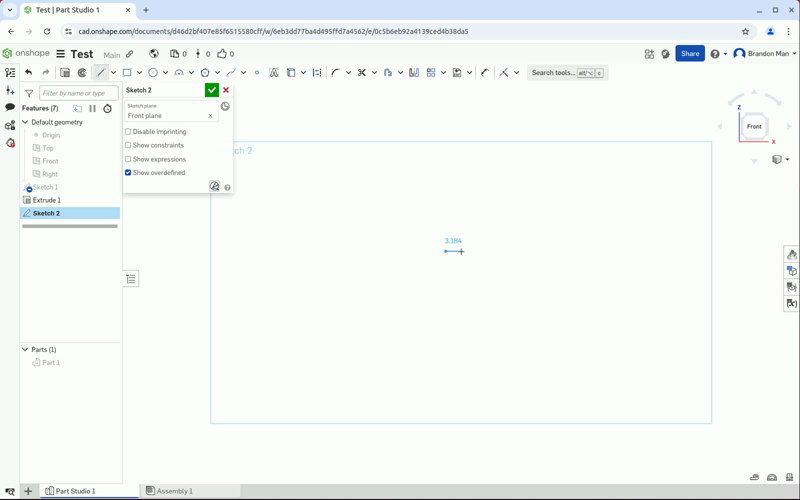
key_up(shift)
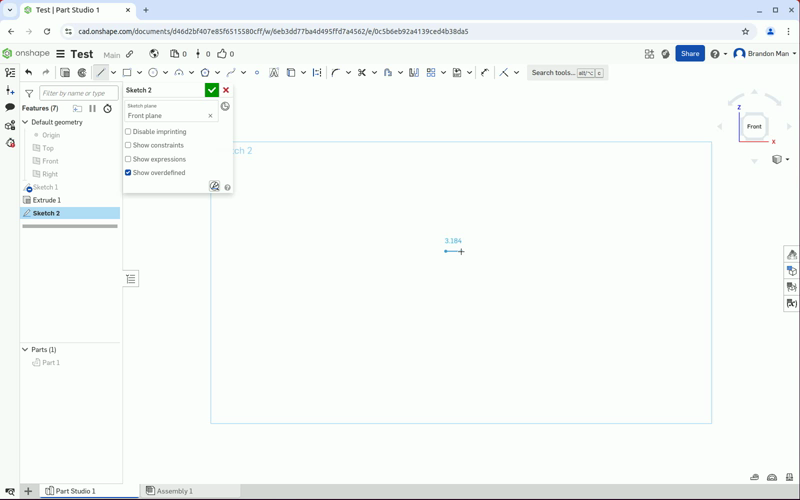
key_down(shift)
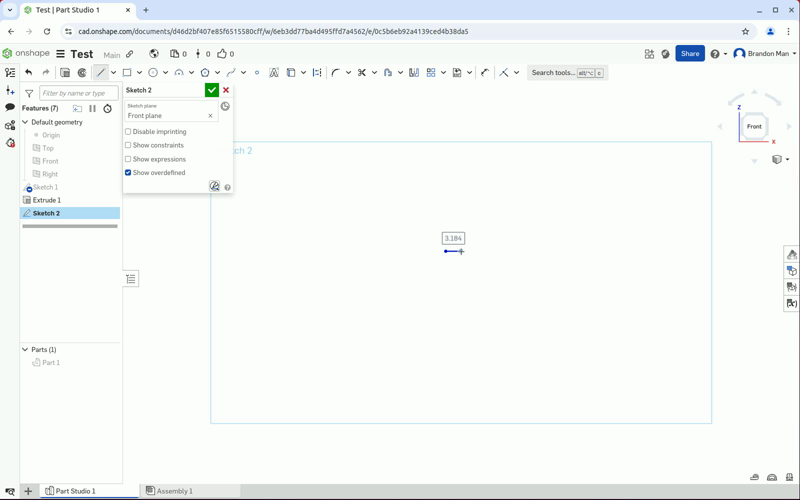
mouse_move(491, 251)
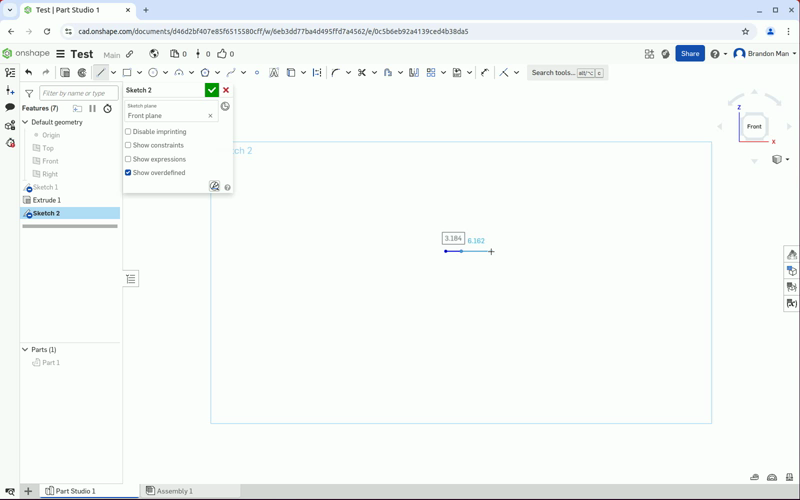
mouse_move(477, 251)
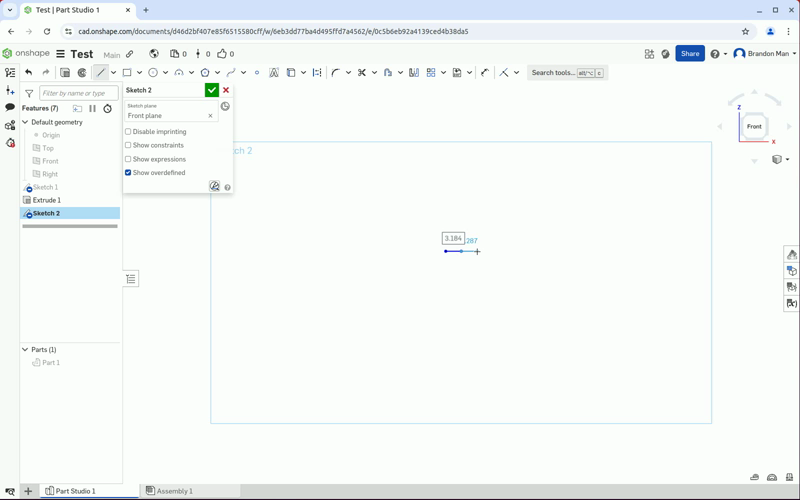
click(477, 251)
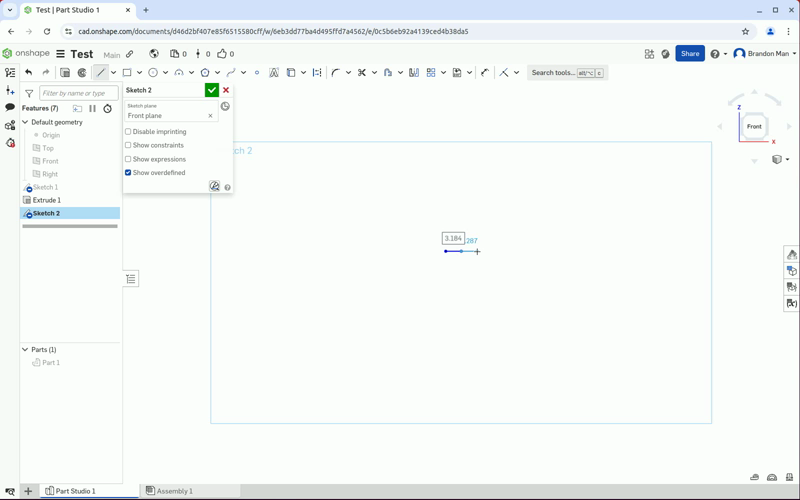
key_up(shift)
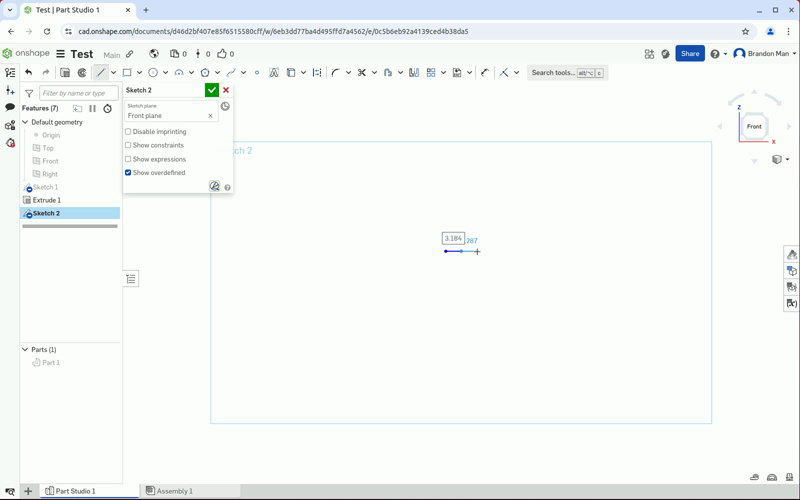
key_down(shift)
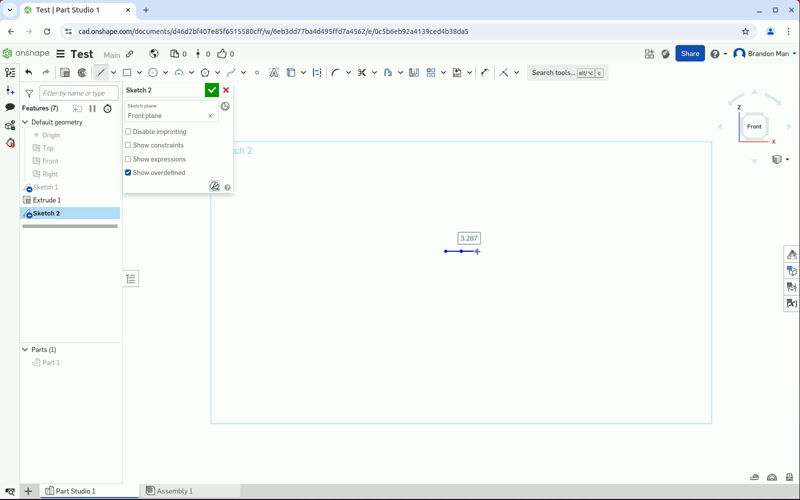
mouse_move(507, 251)
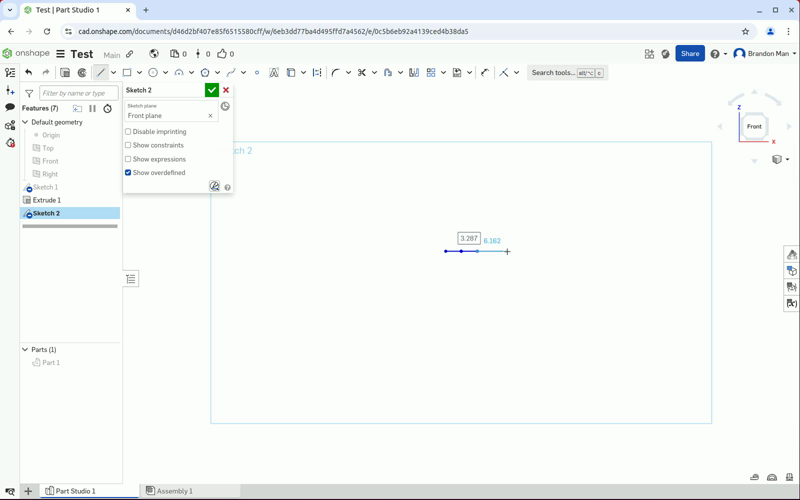
mouse_move(477, 206)
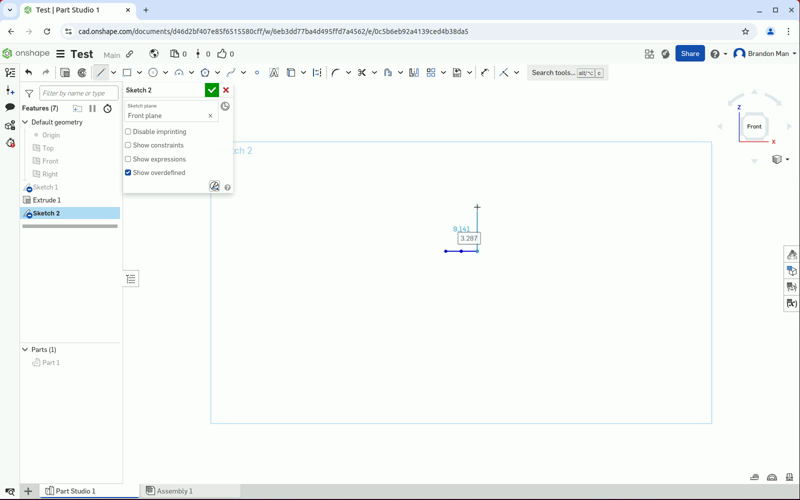
click(477, 206)
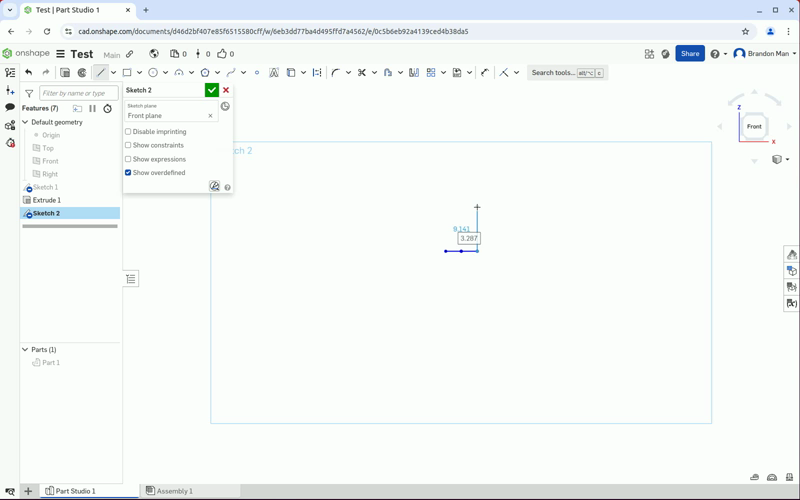
key_up(shift)
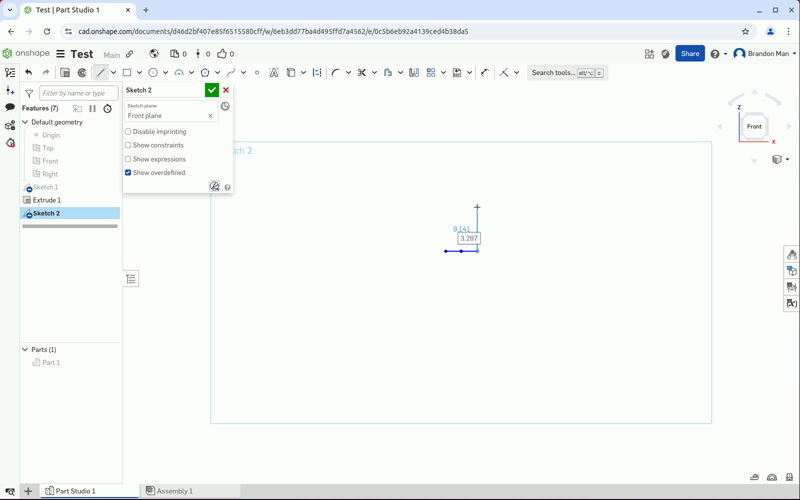
key(esc)
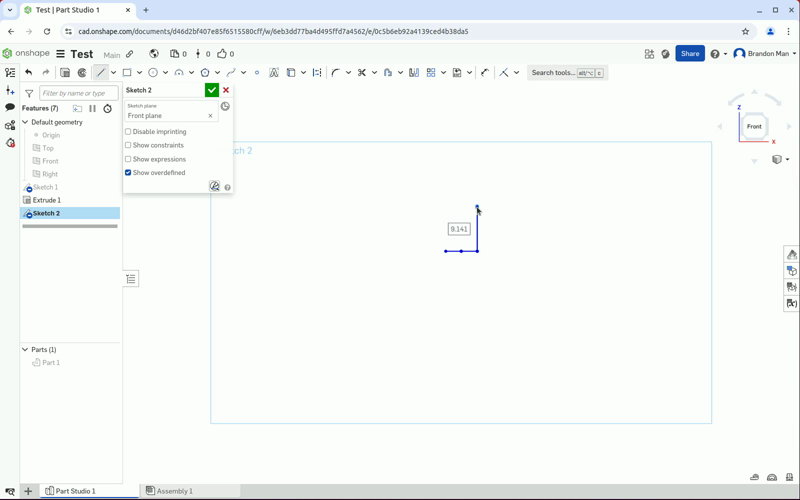
key(a)
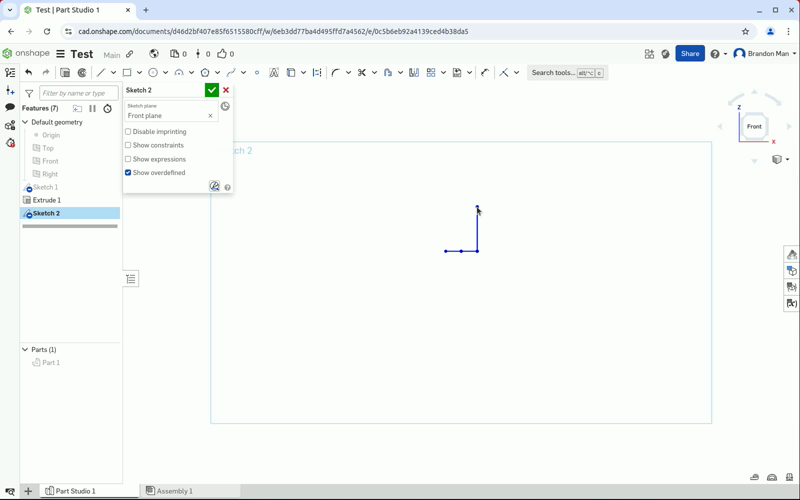
mouse_move(477, 206)
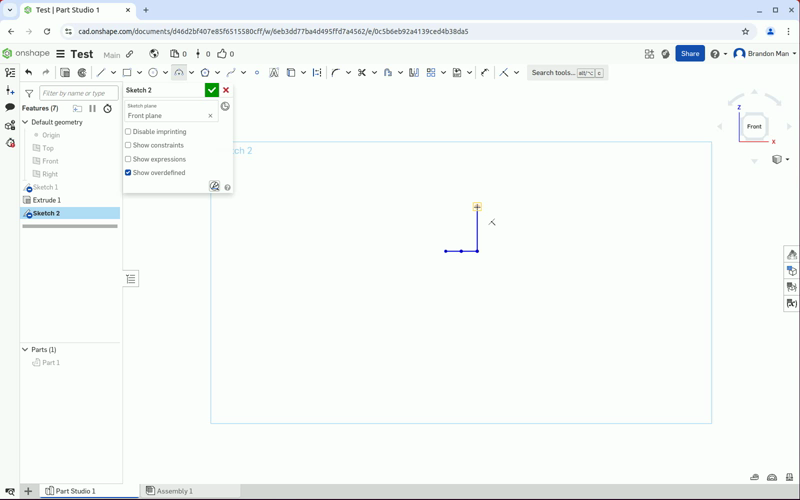
click(477, 206)
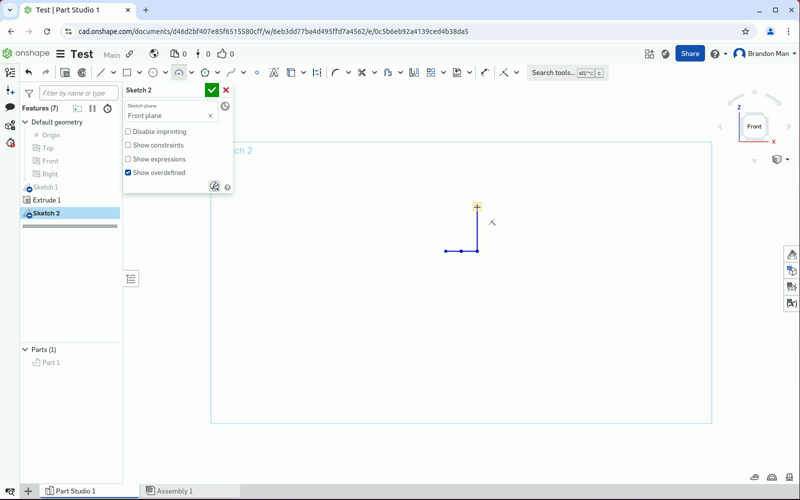
key_down(shift)
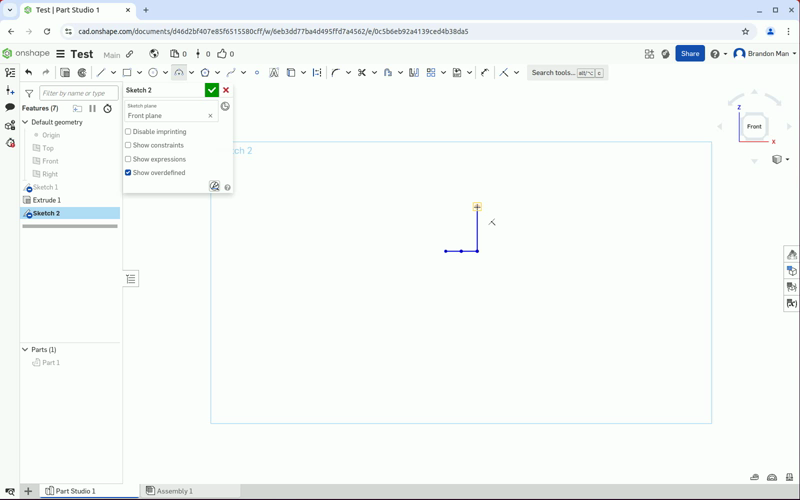
mouse_move(445, 206)
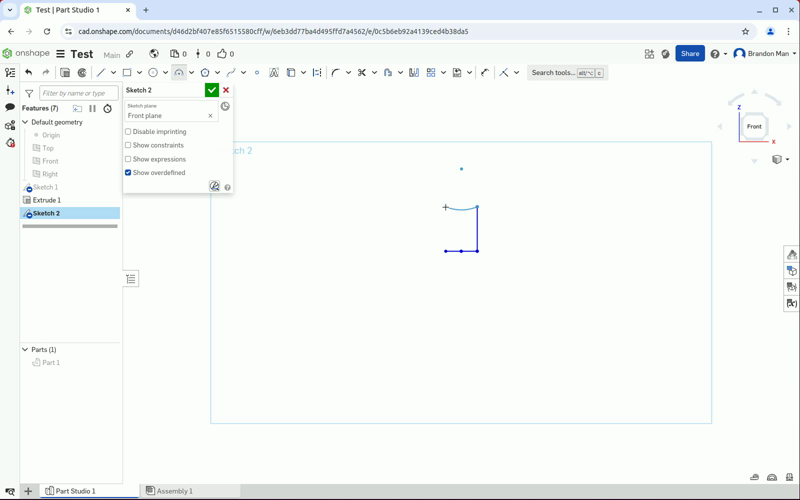
click(445, 206)
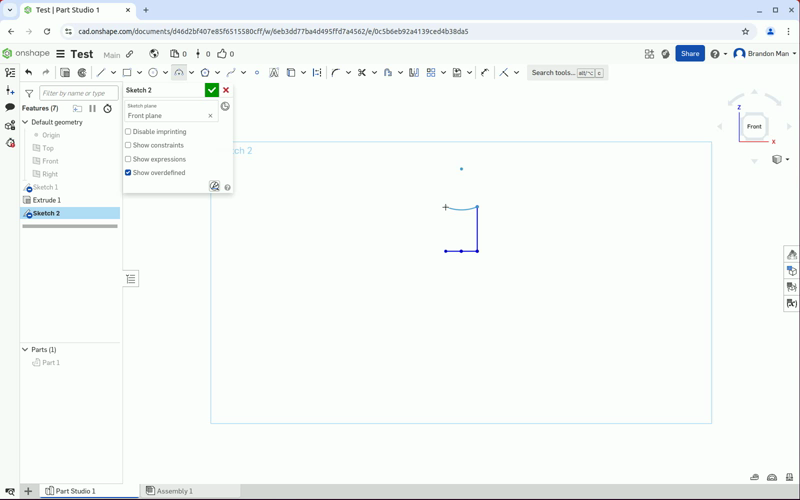
mouse_move(461, 190)
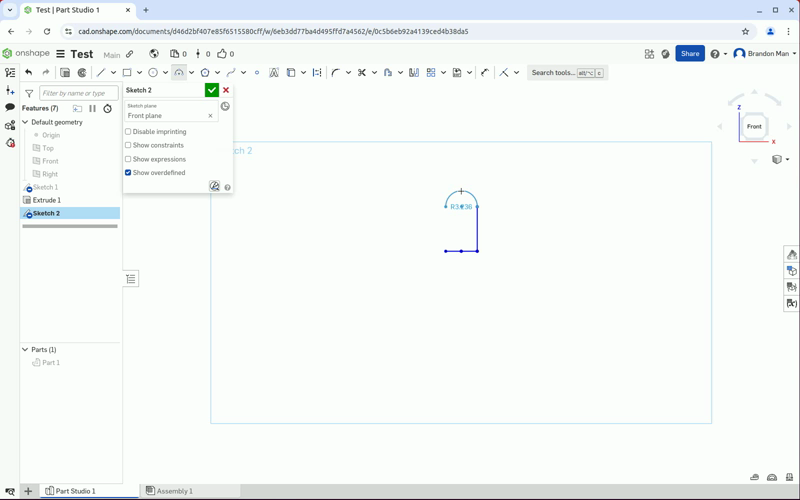
click(461, 190)
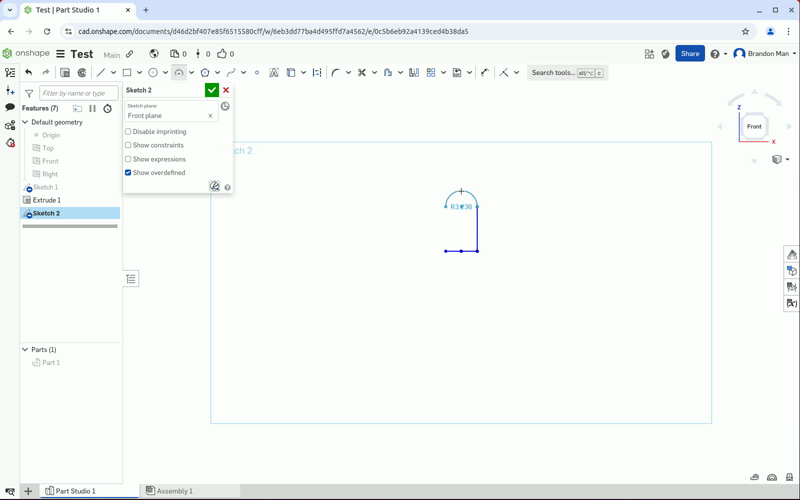
key_up(shift)
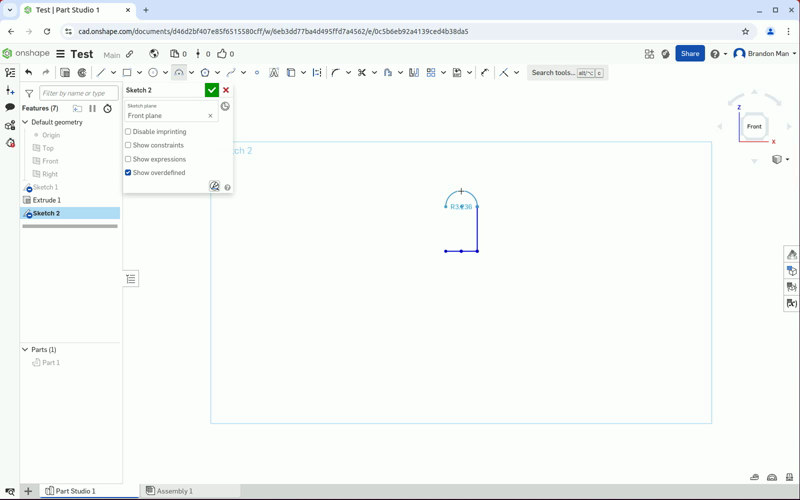
key(esc)
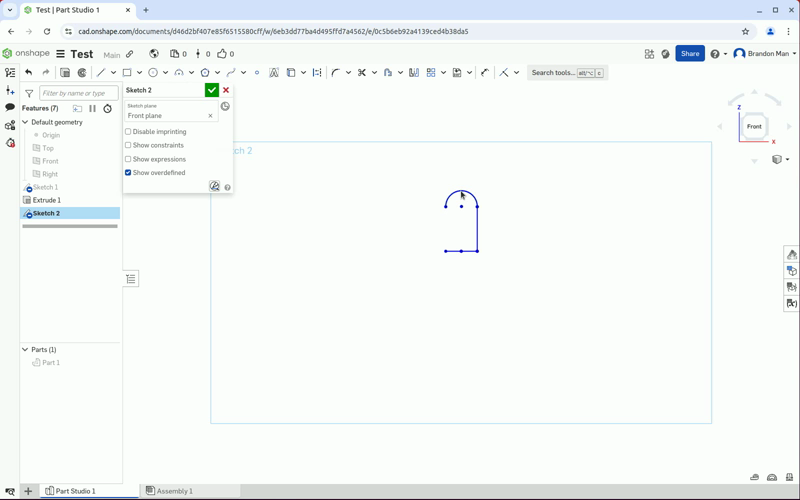
key(l)
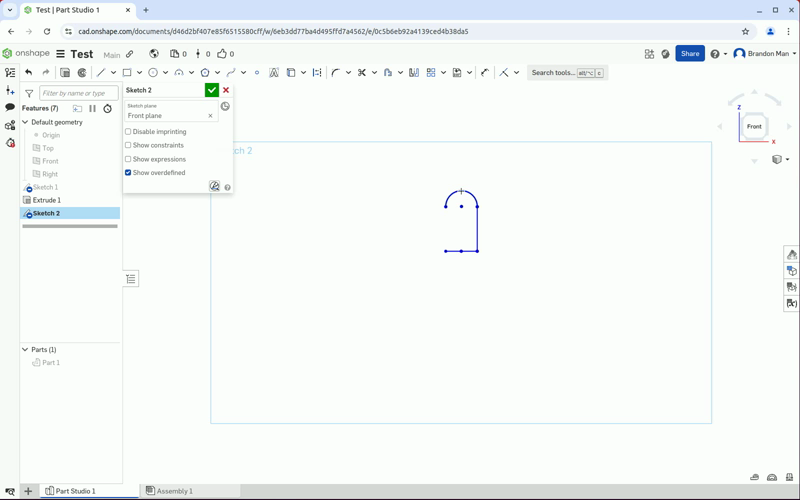
mouse_move(445, 206)
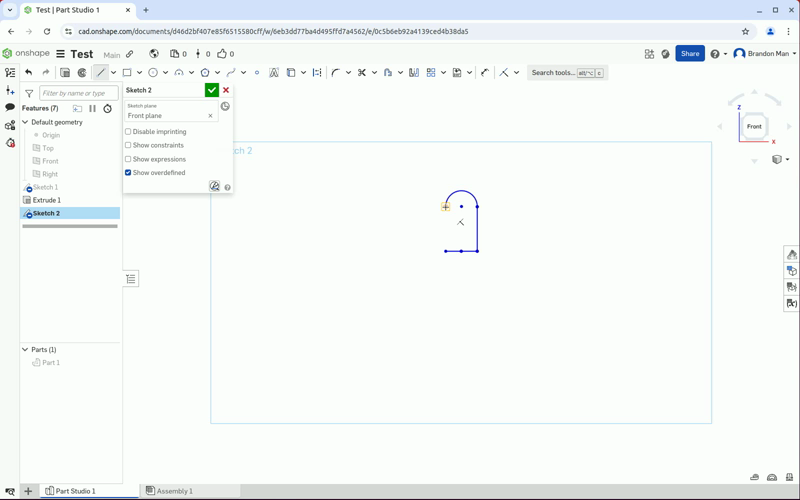
click(445, 206)
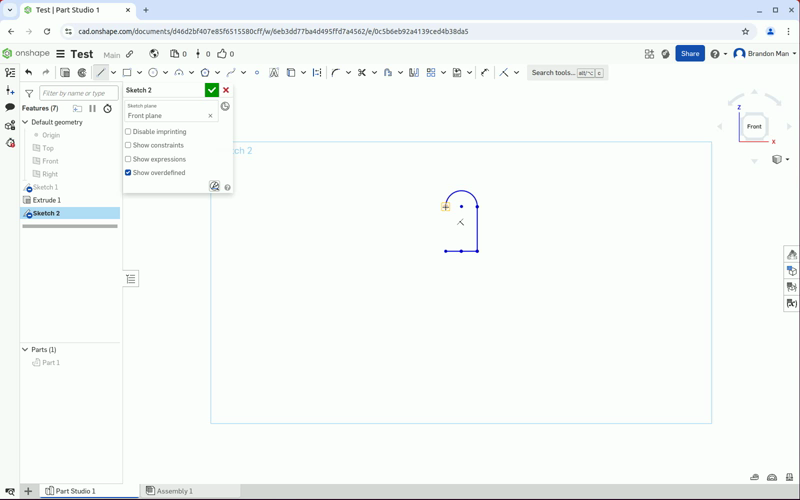
mouse_move(475, 206)
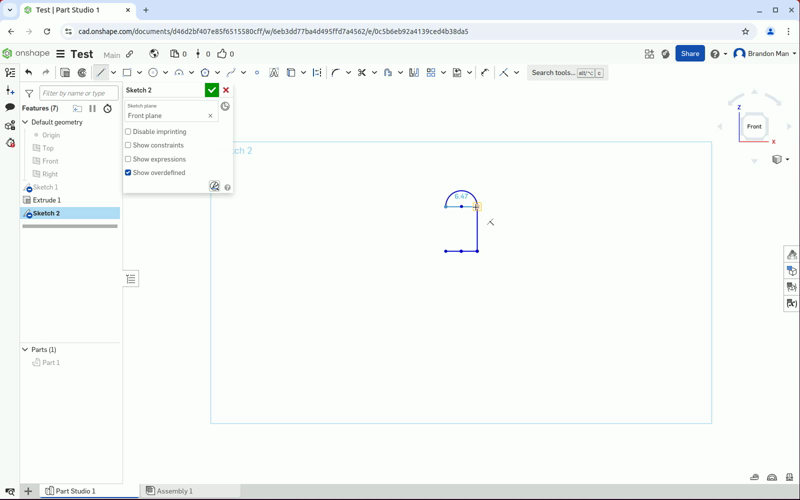
key_down(shift)
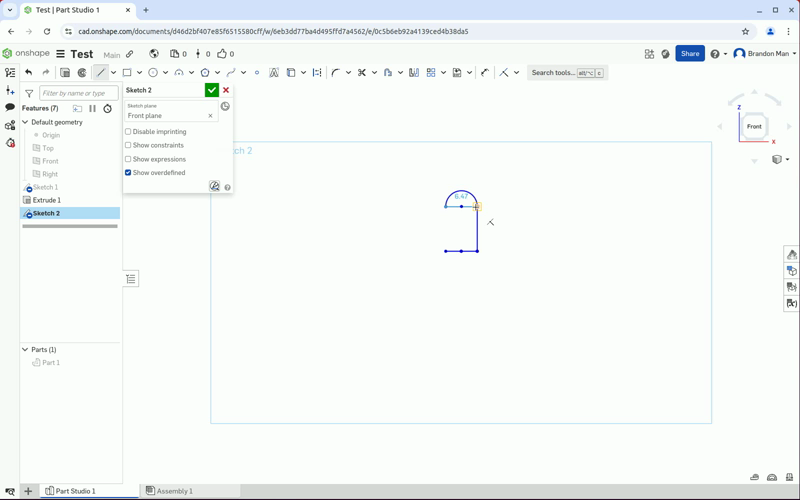
mouse_move(445, 251)
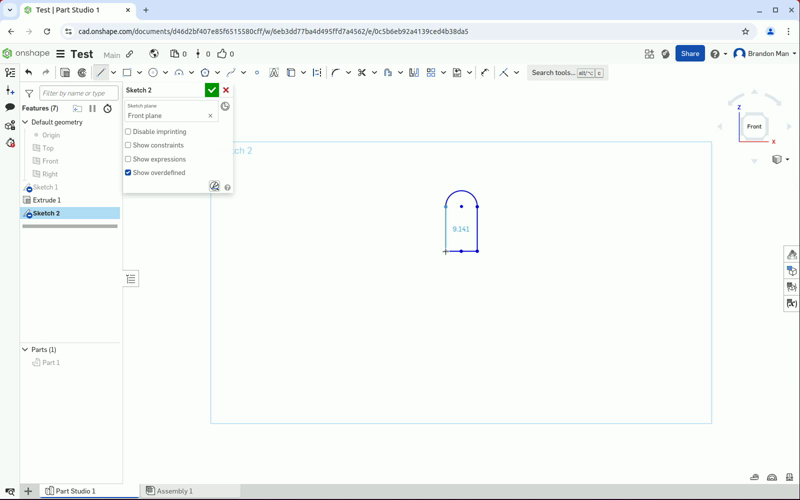
key_up(shift)
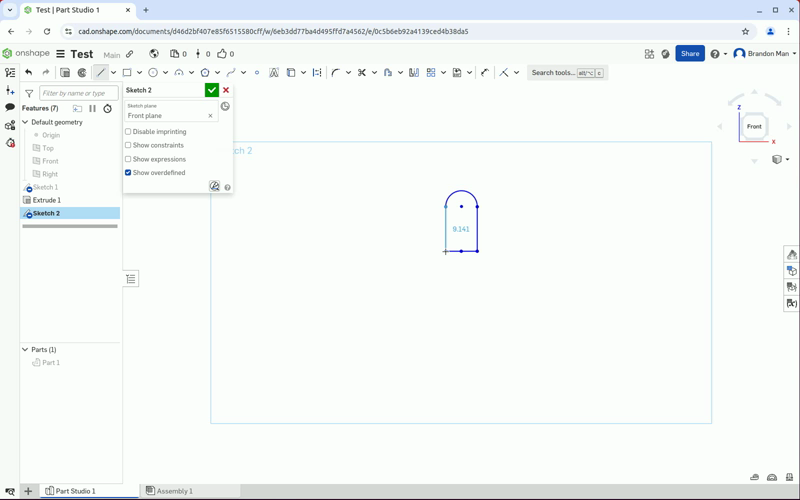
click(445, 251)
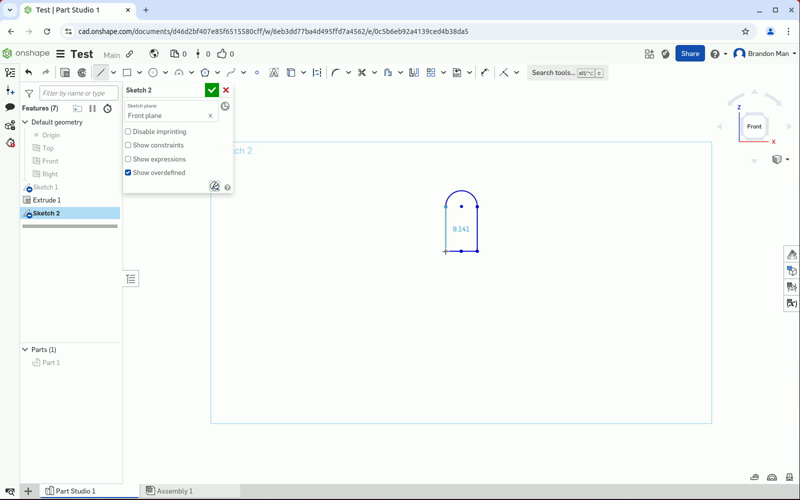
key(esc)
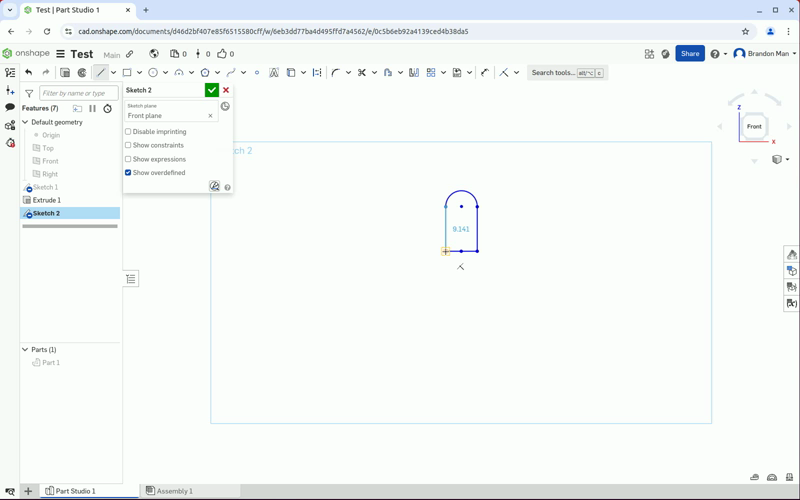
key(c)
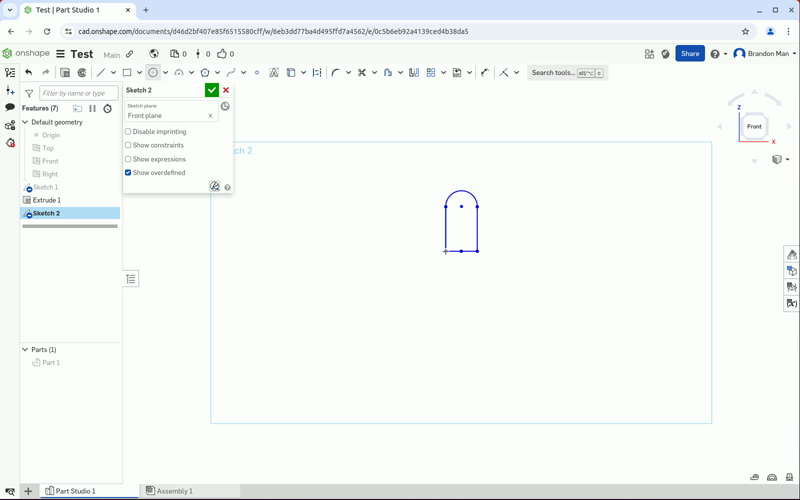
key_down(shift)
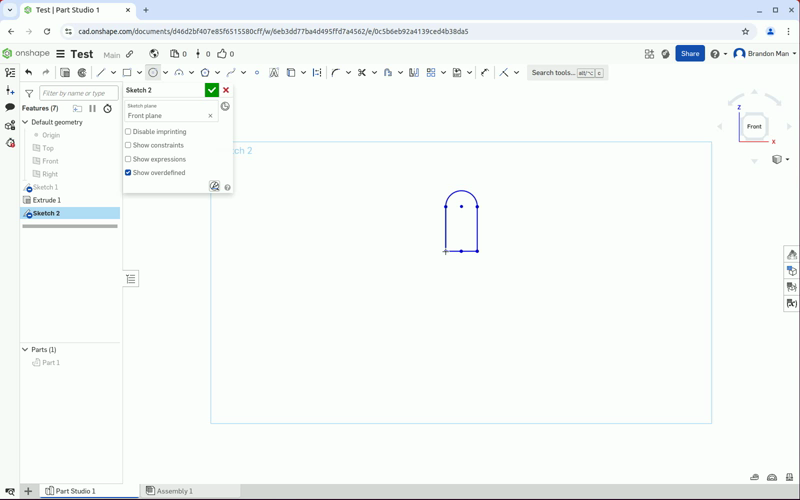
mouse_move(461, 206)
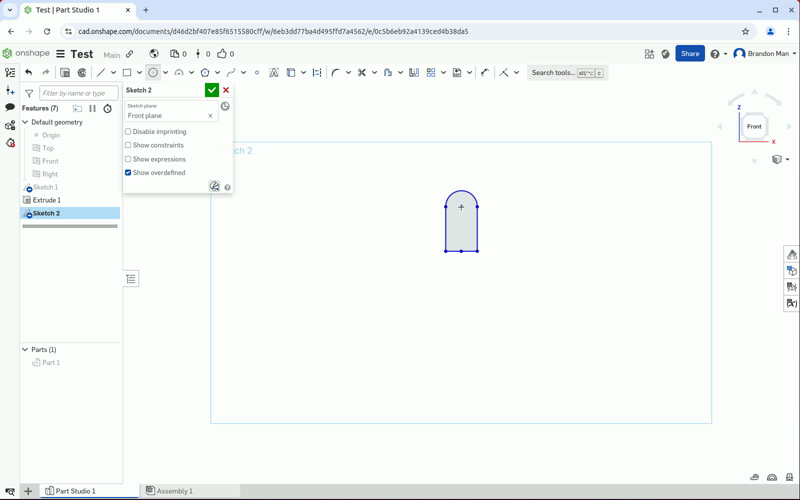
click(461, 206)
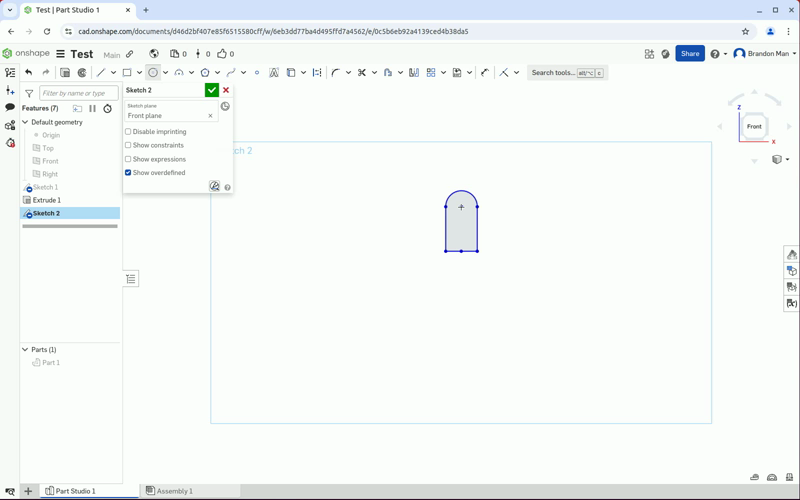
key_up(shift)
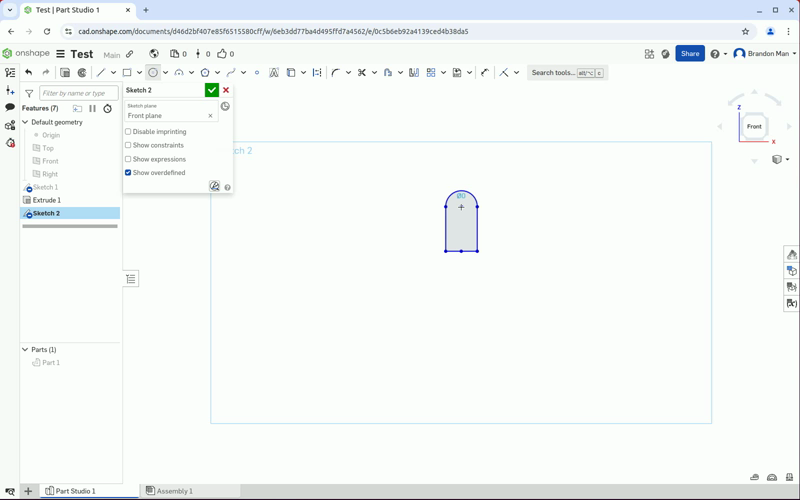
mouse_move(467, 206)
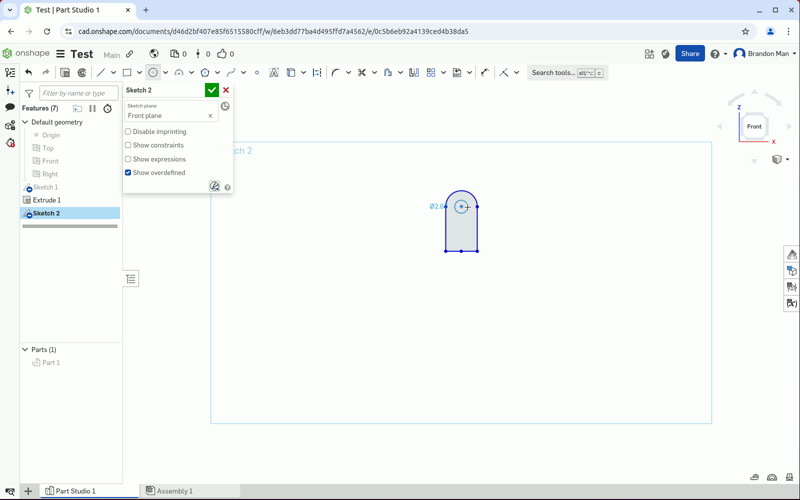
click(467, 206)
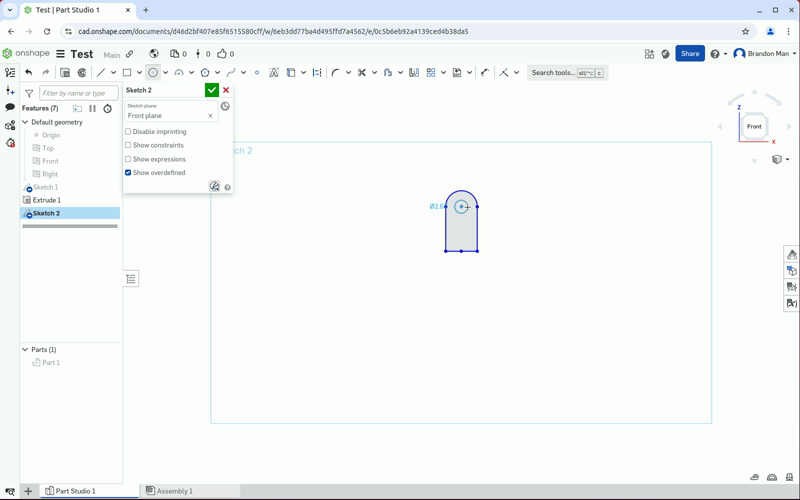
key(esc)
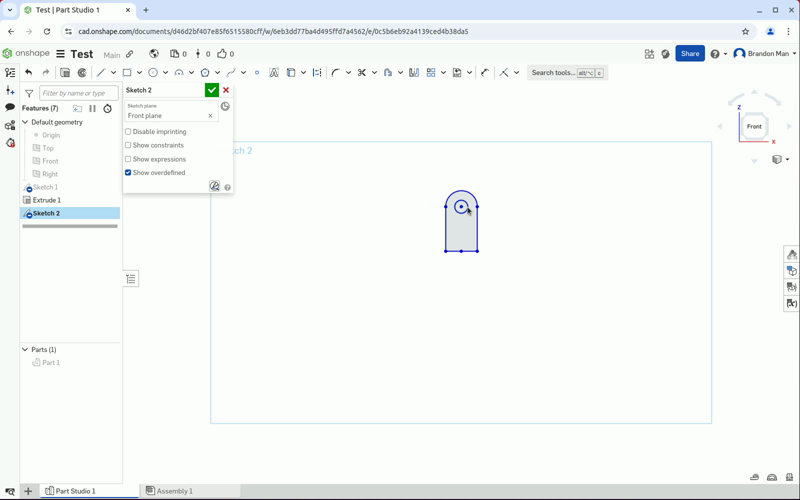
mouse_move(471, 217)
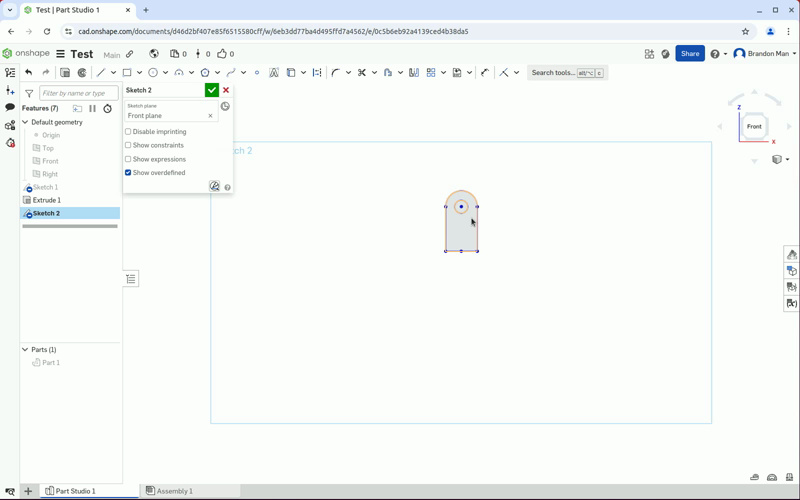
scroll(6)
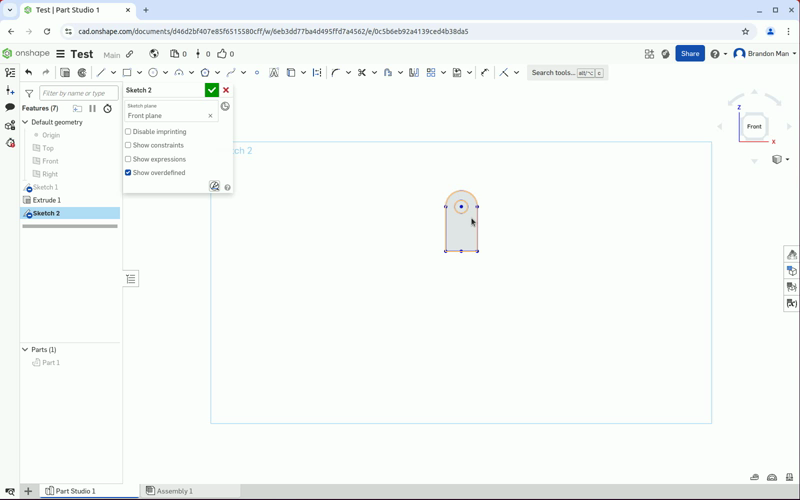
scroll(6)
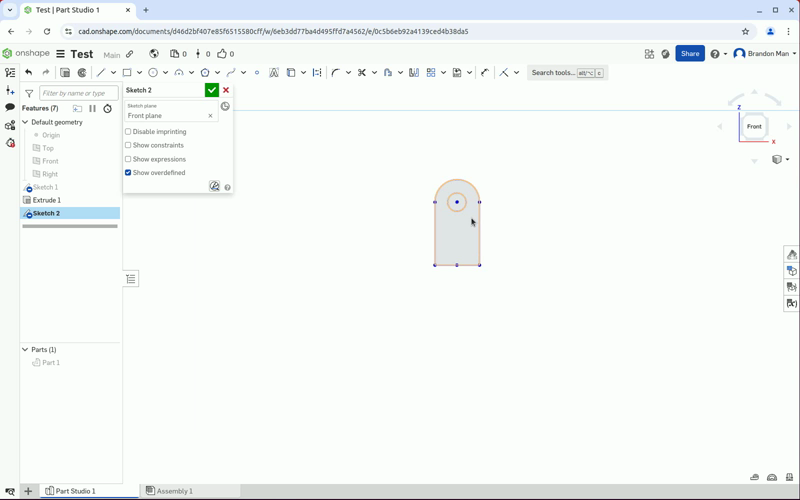
scroll(6)
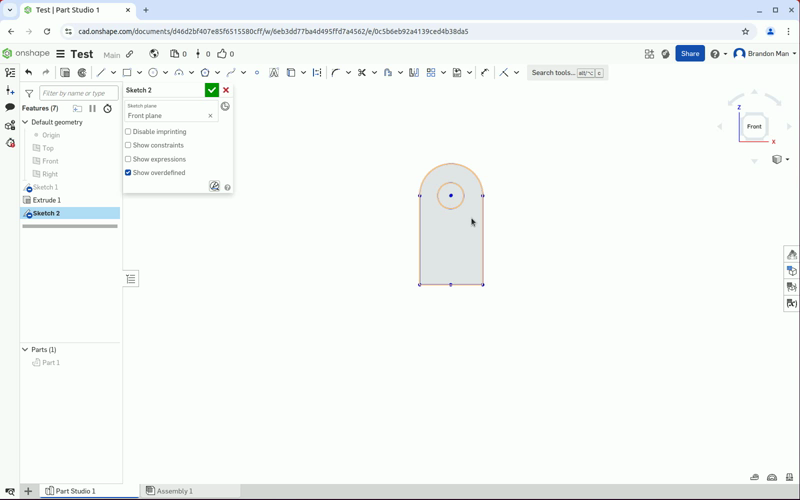
scroll(6)
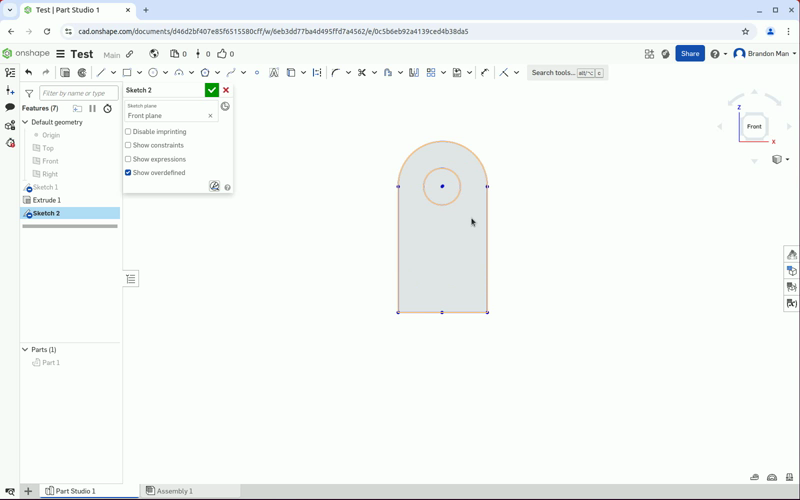
scroll(6)
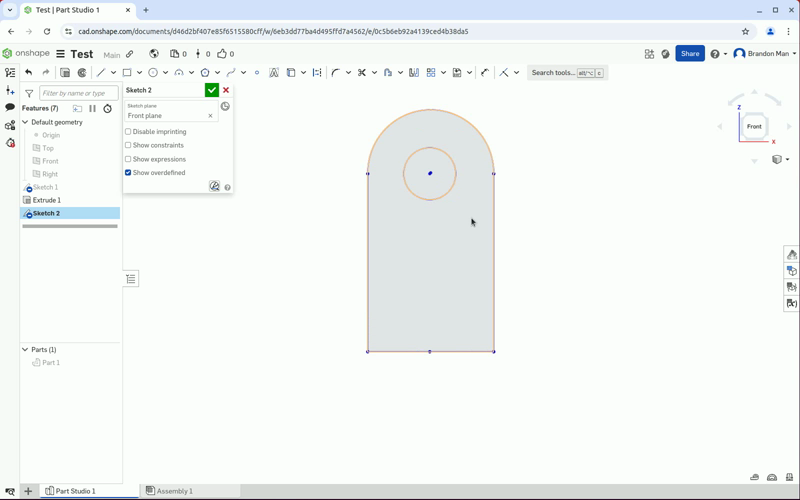
scroll(6)
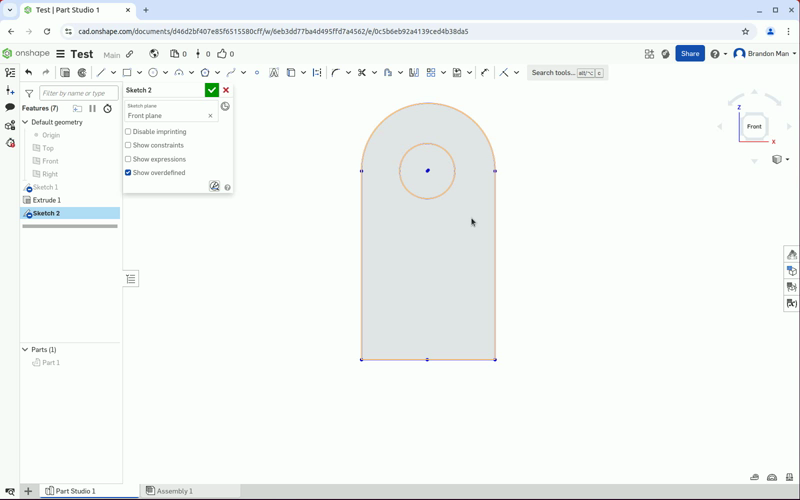
scroll(6)
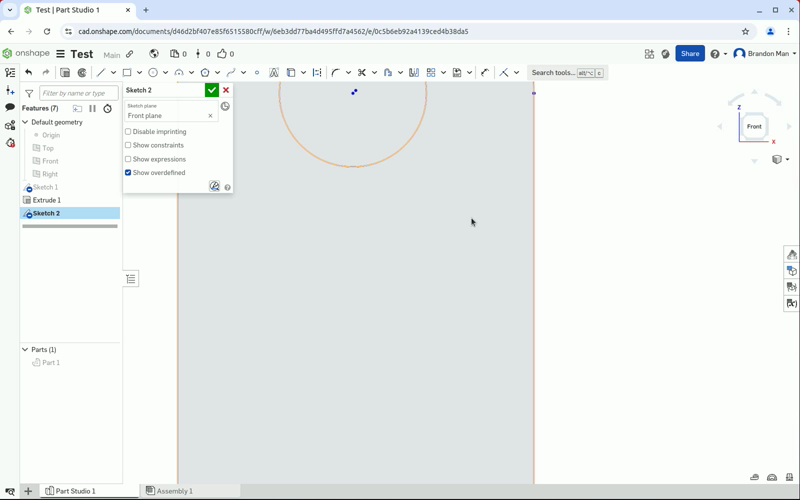
click(471, 217)
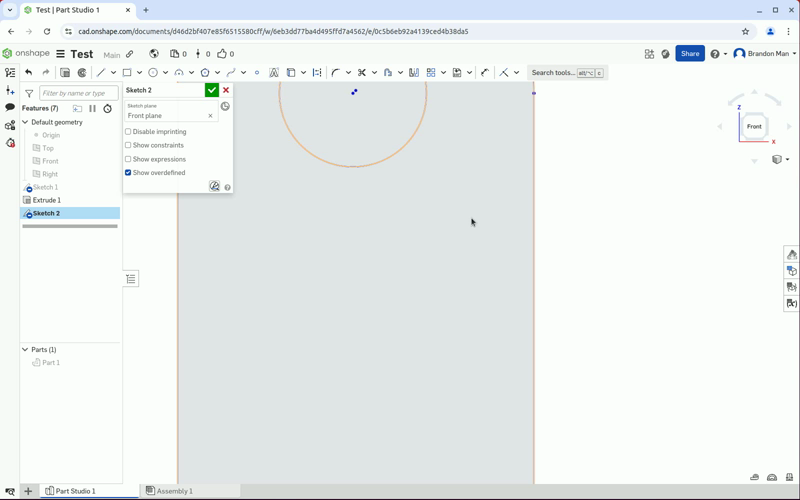
scroll(-6)
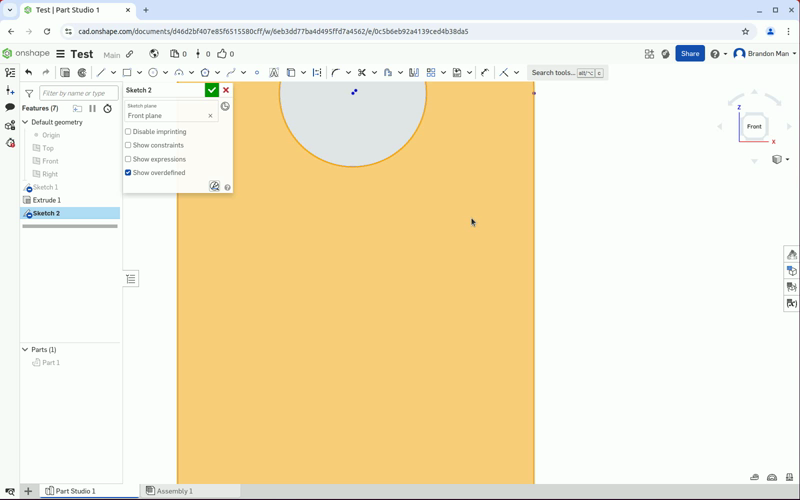
scroll(-6)
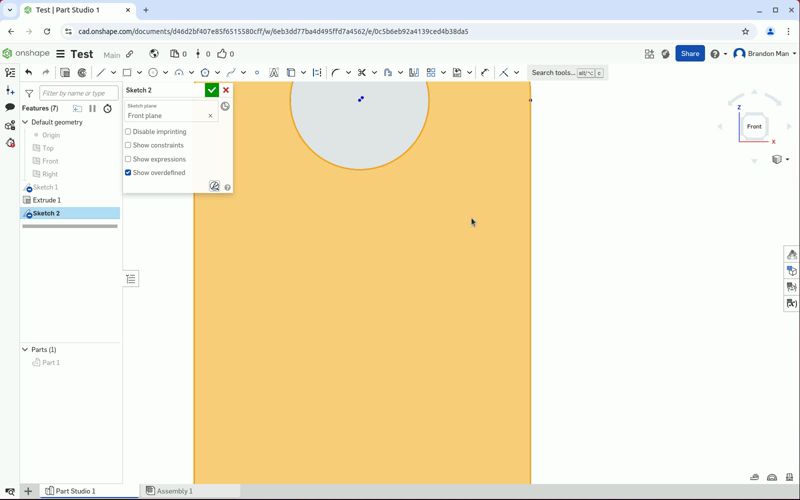
scroll(-6)
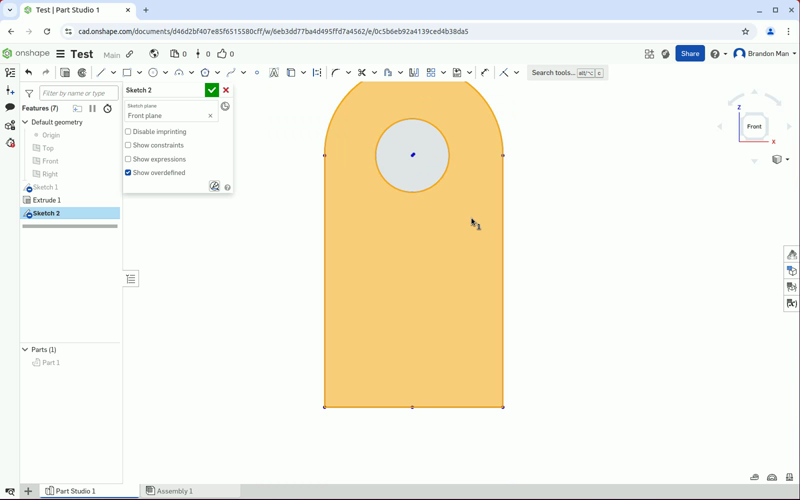
scroll(-6)
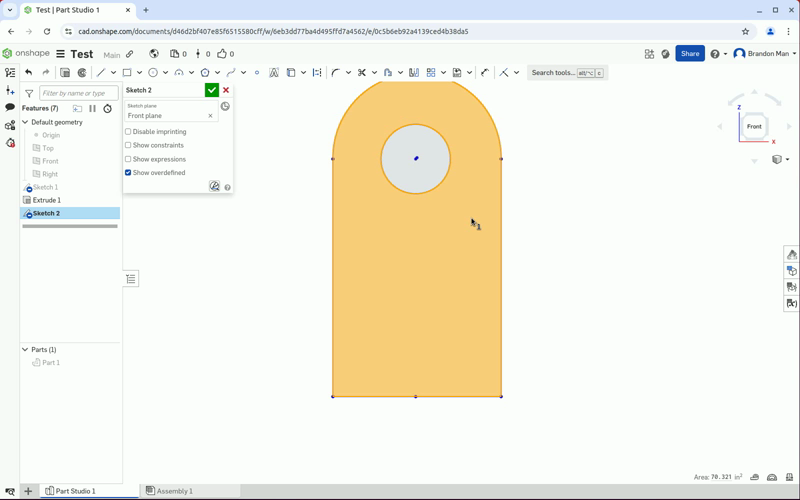
scroll(-6)
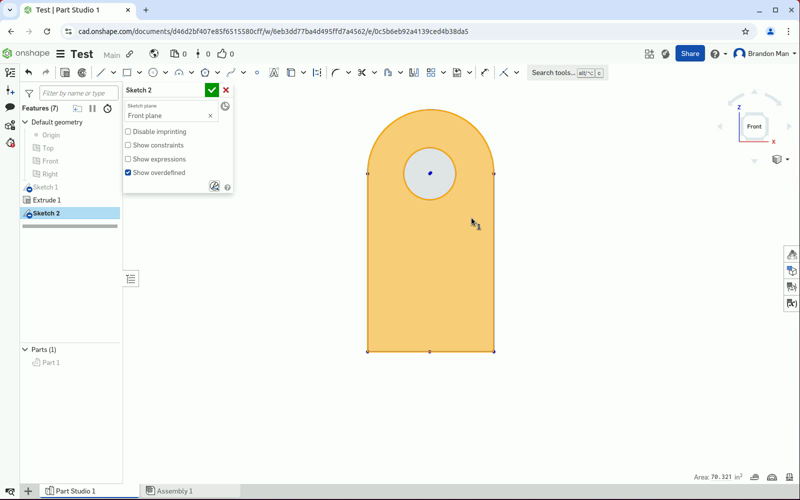
scroll(-6)
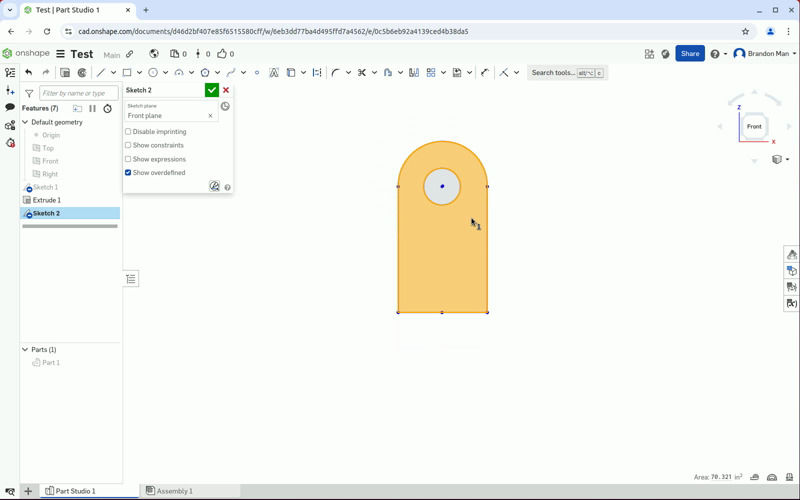
scroll(-6)
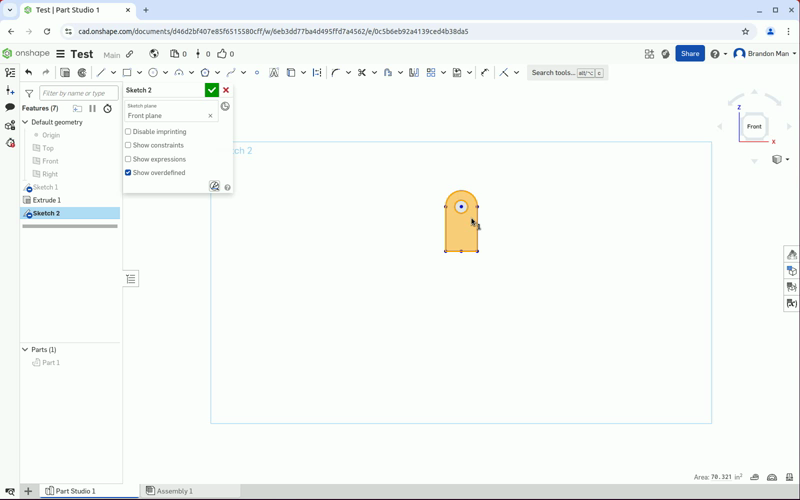
mouse_move(73, 352)
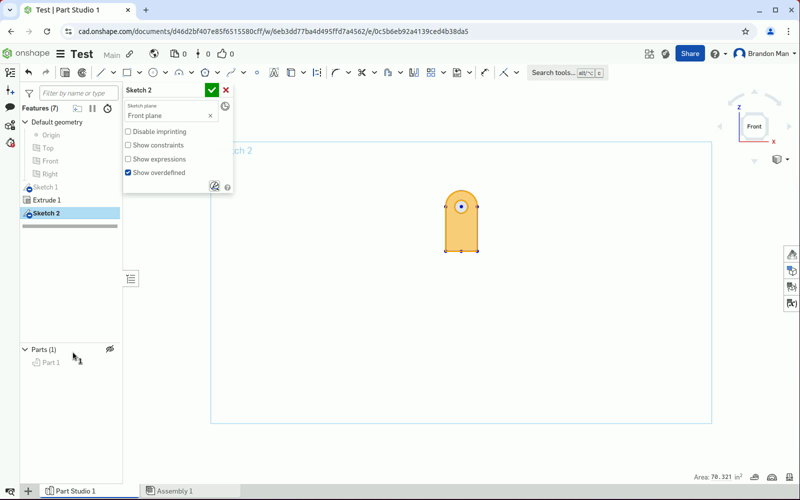
key(shift+y)
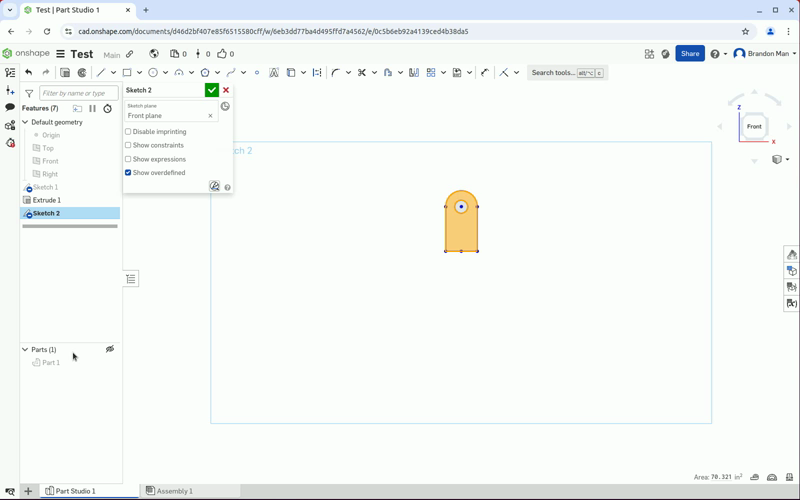
key(shift+e)
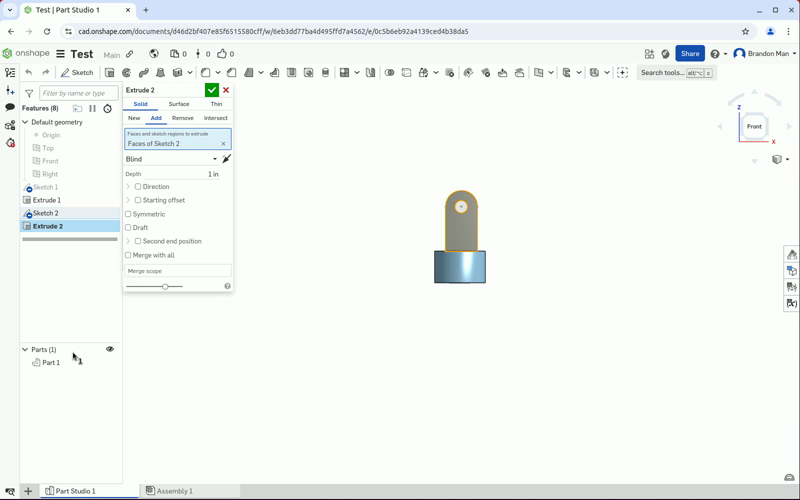
mouse_move(143, 106)
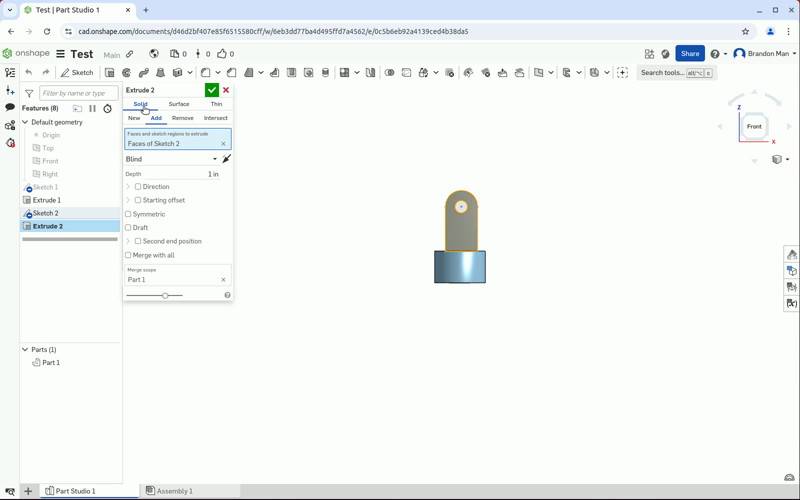
click(143, 106)
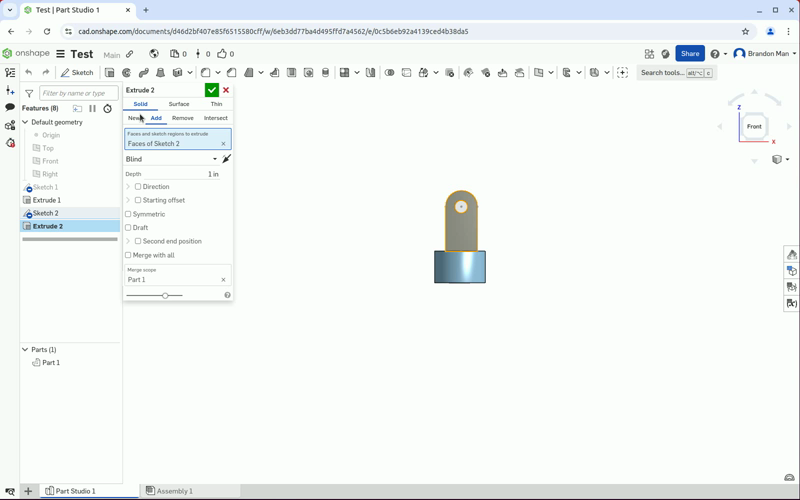
mouse_move(137, 120)
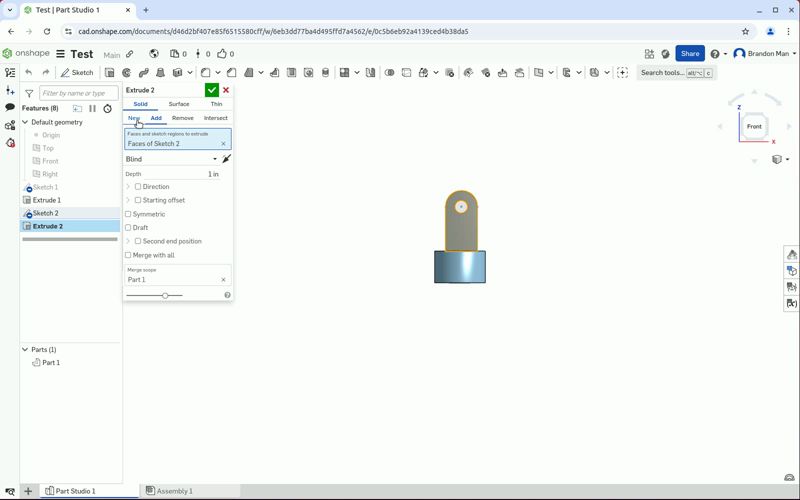
click(137, 120)
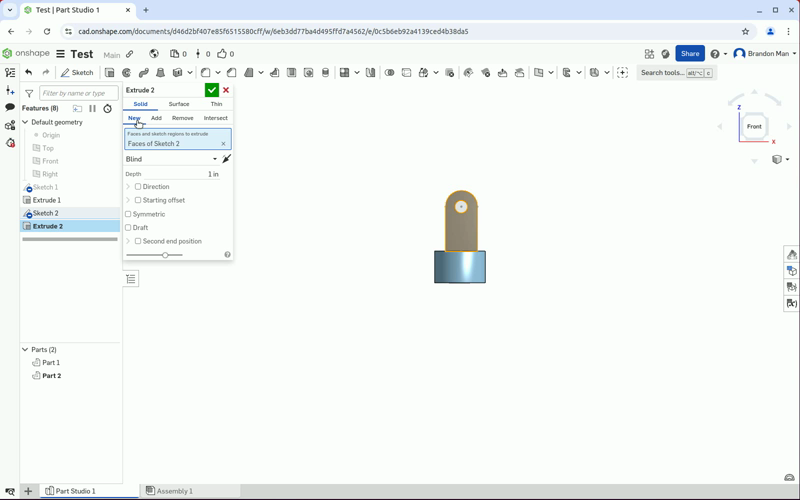
key(tab, 4)
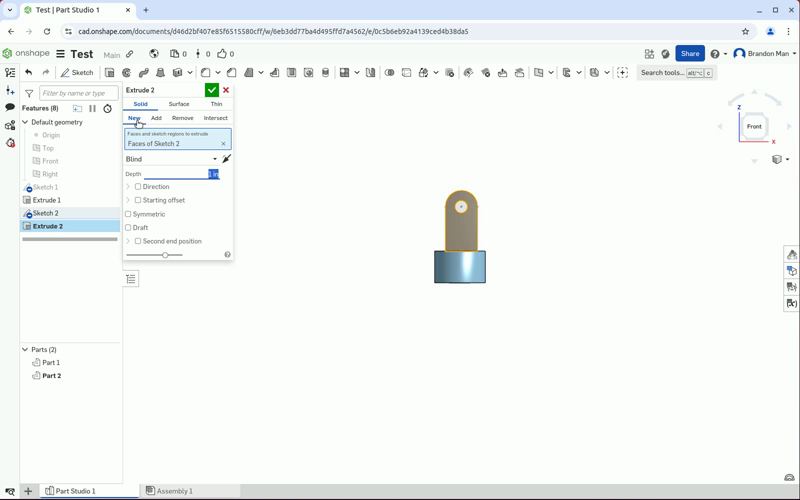
text(10.832)
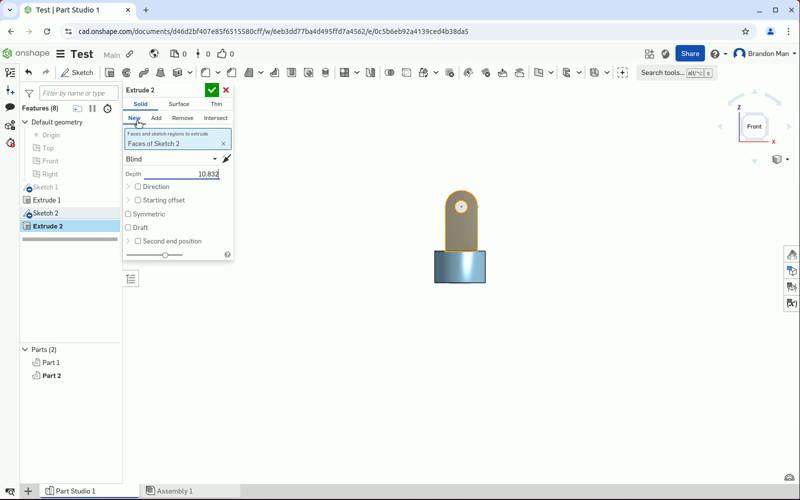
key(tab, 3)
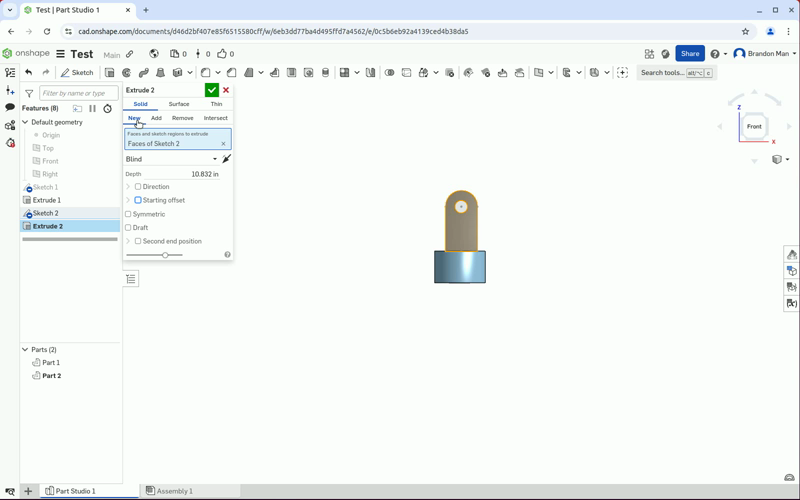
key(tab, 2)
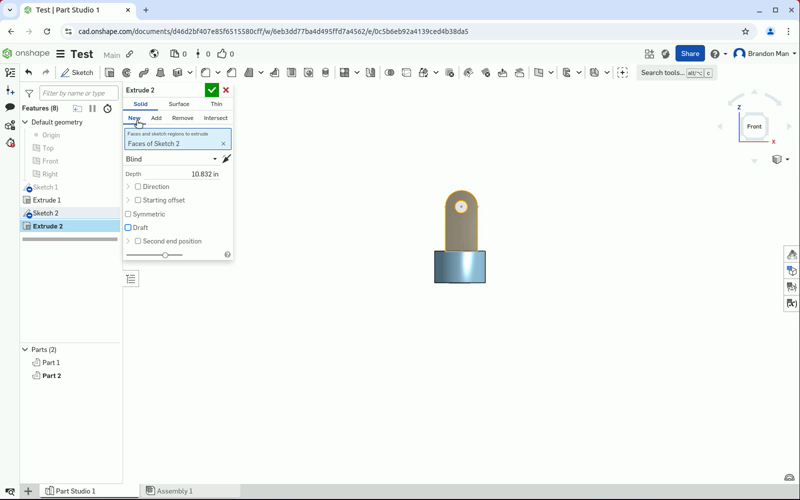
key(space)
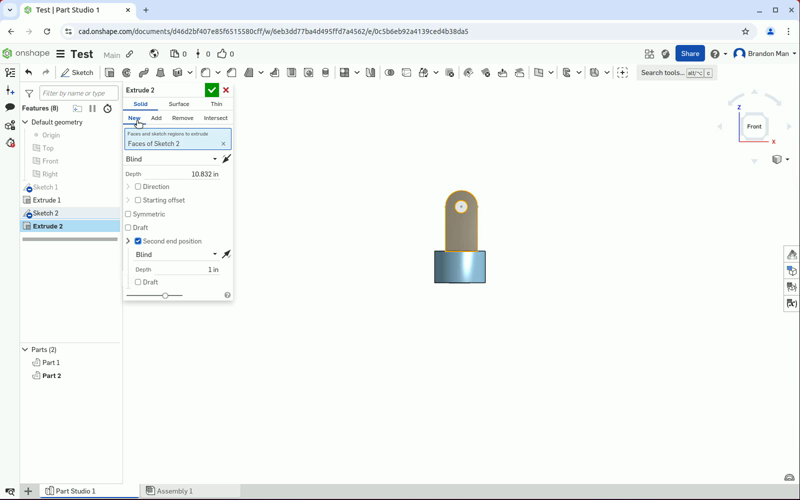
key(tab, 3)
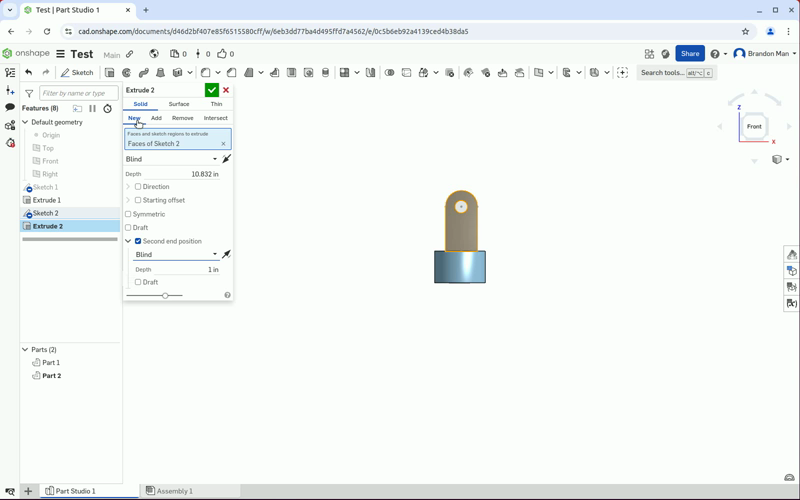
text(10.832)
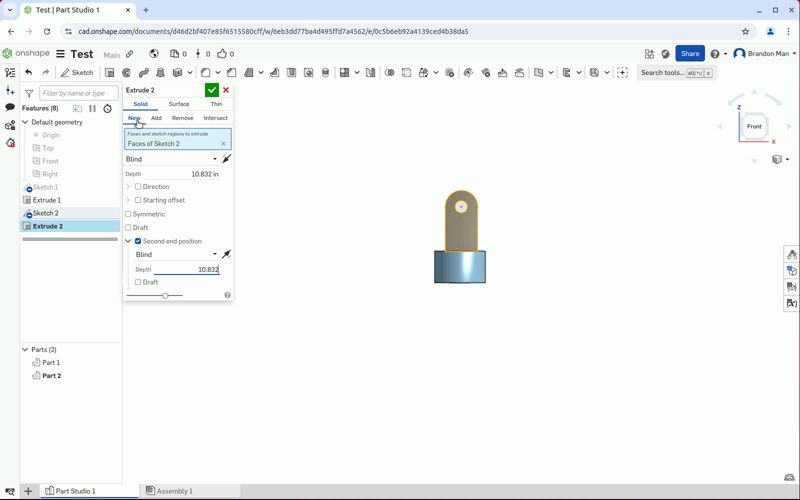
key(enter)
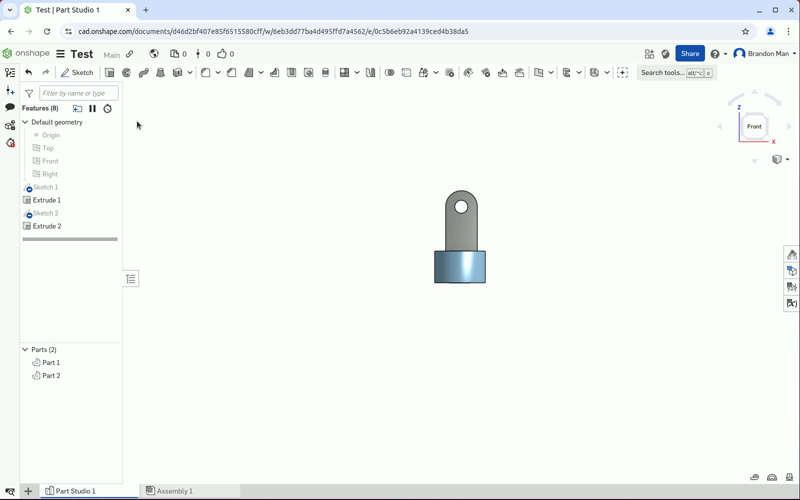
key(shift+h)
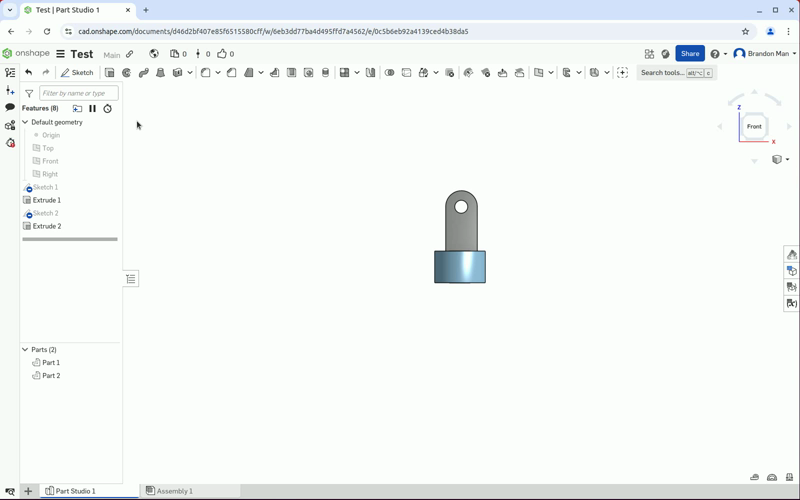
key(shift+h)
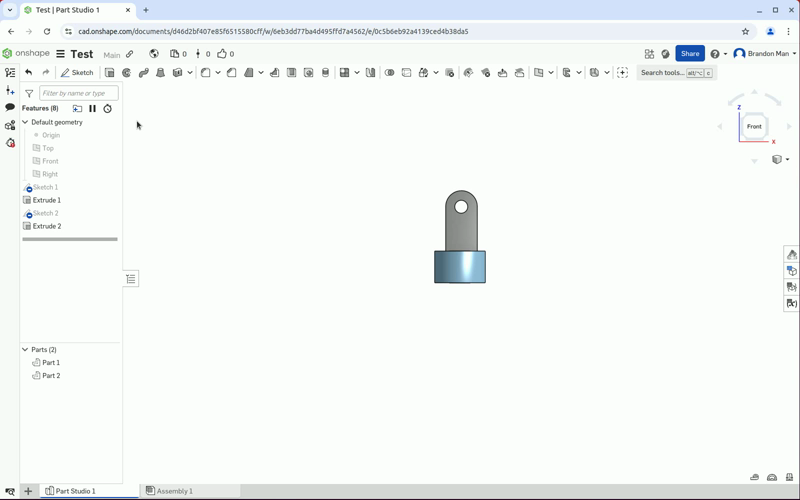
mouse_move(73, 189)
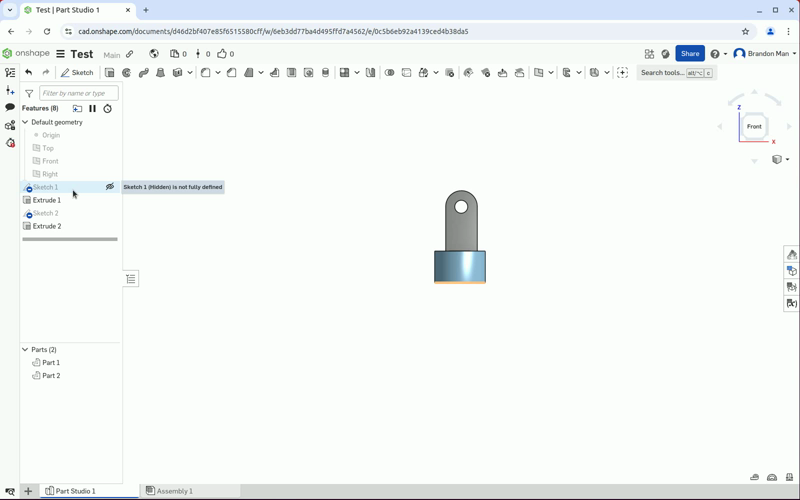
click(73, 189)
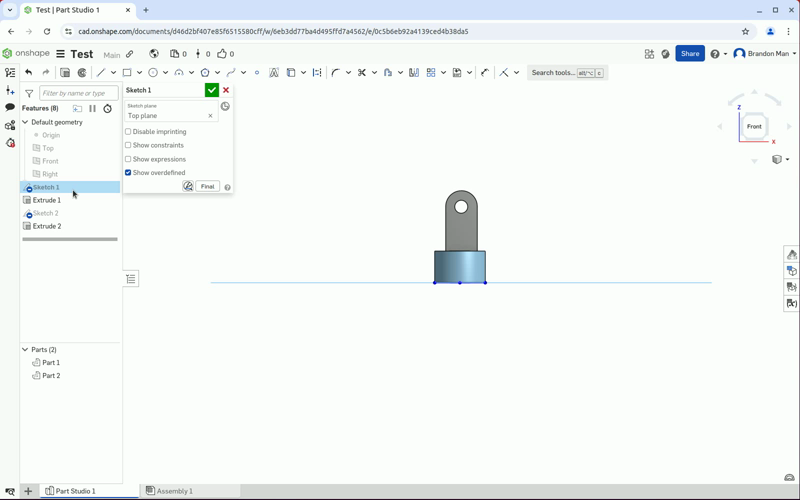
mouse_move(229, 92)
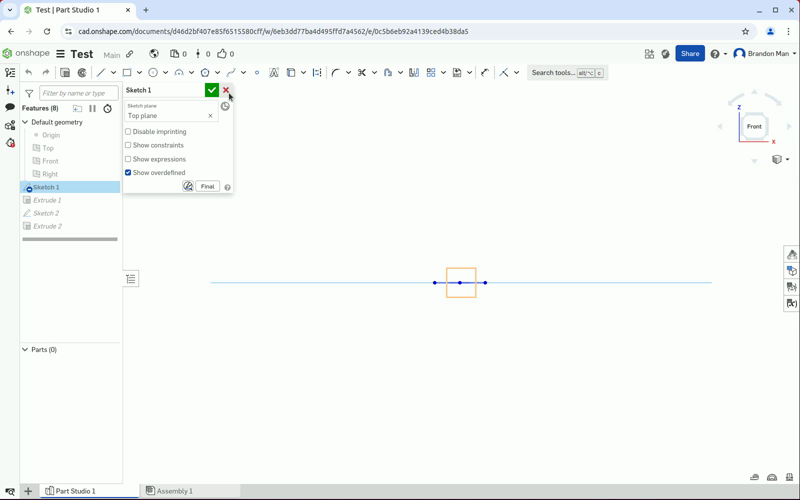
click(229, 92)
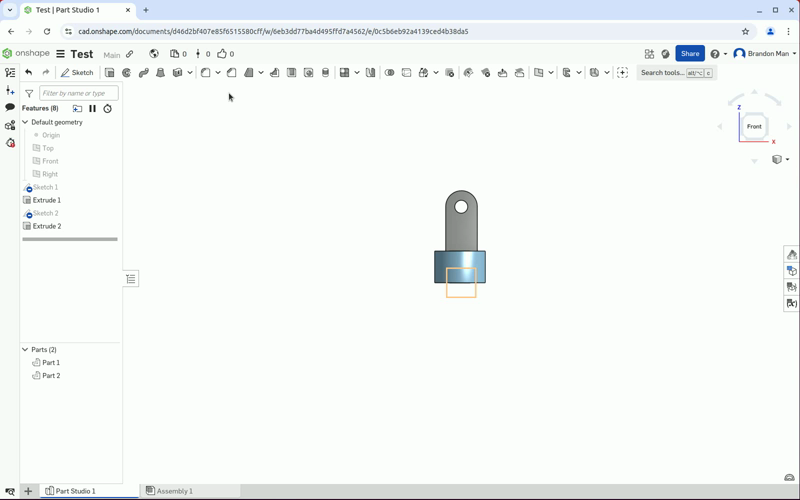
mouse_move(73, 352)
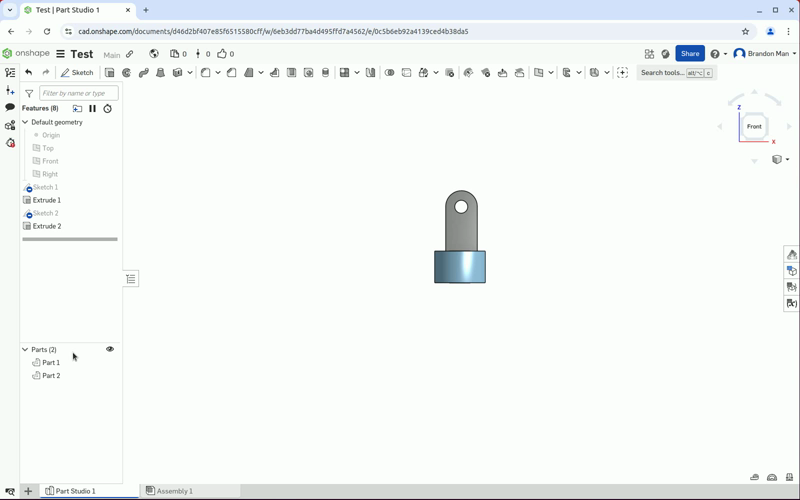
key(y)
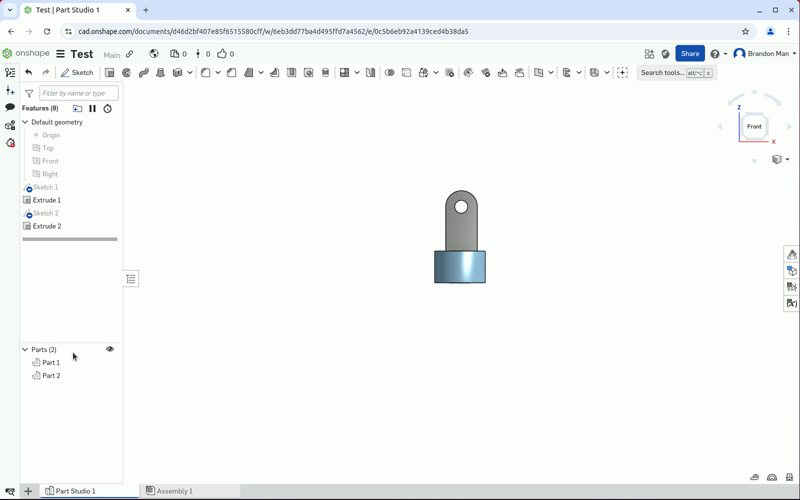
key(shift+p)
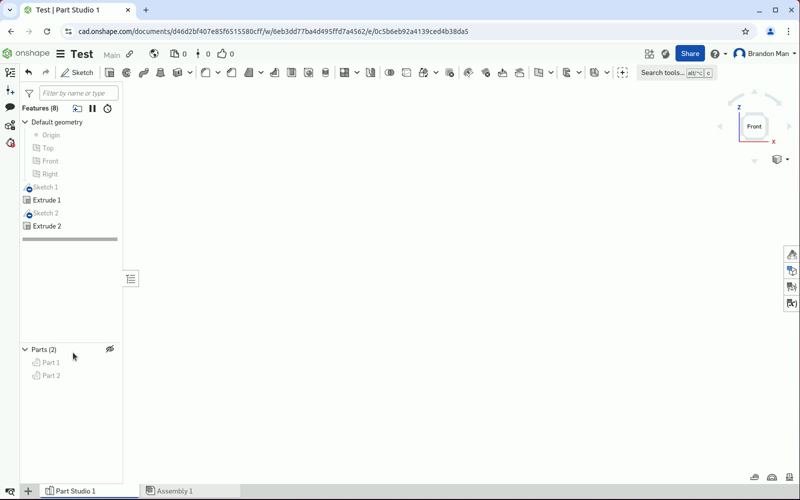
key(space)
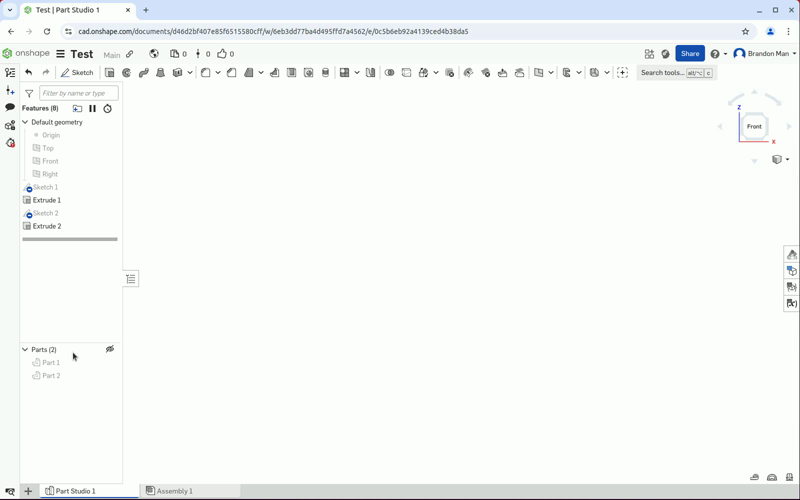
key_down(shift)
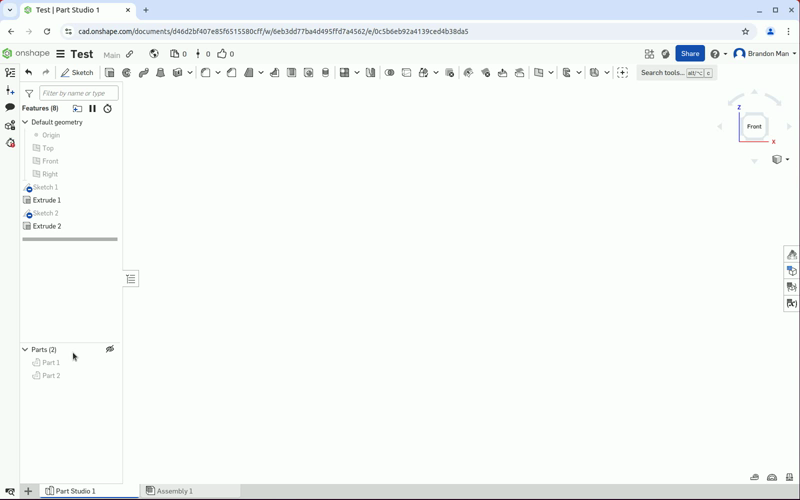
key(left)
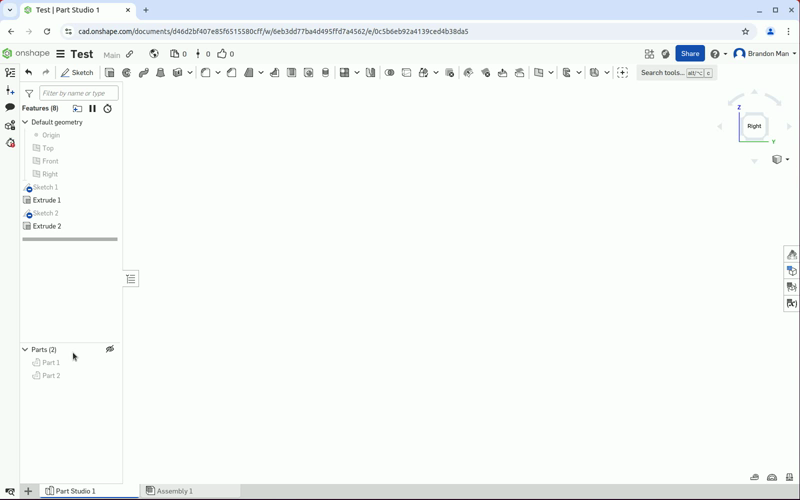
key_up(shift)
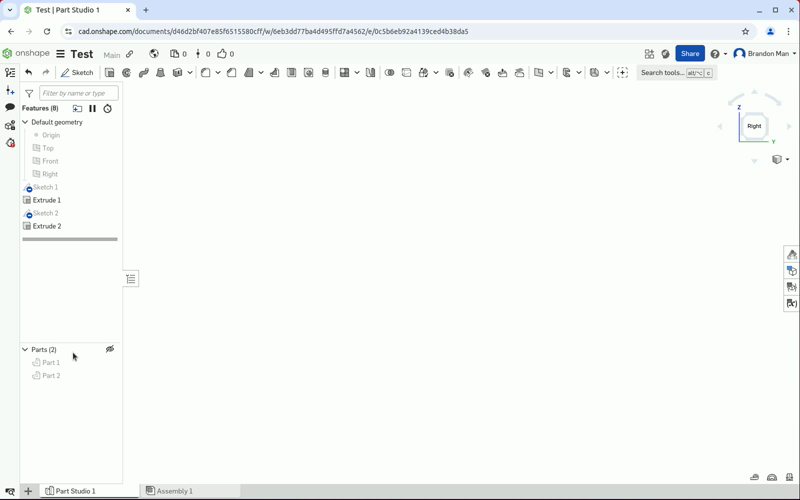
mouse_move(73, 352)
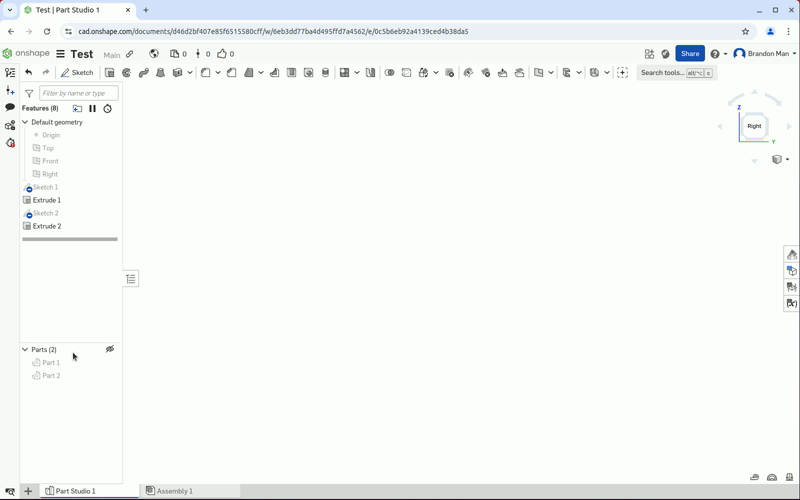
key(shift+y)
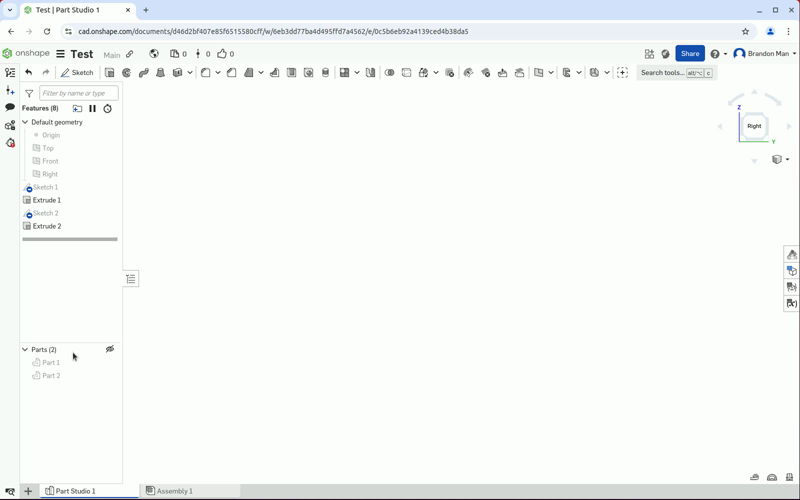
key(shift+s)
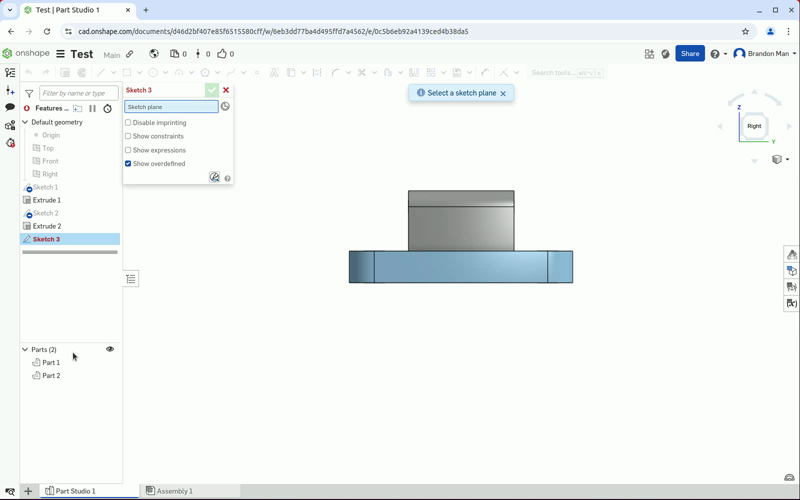
mouse_move(73, 176)
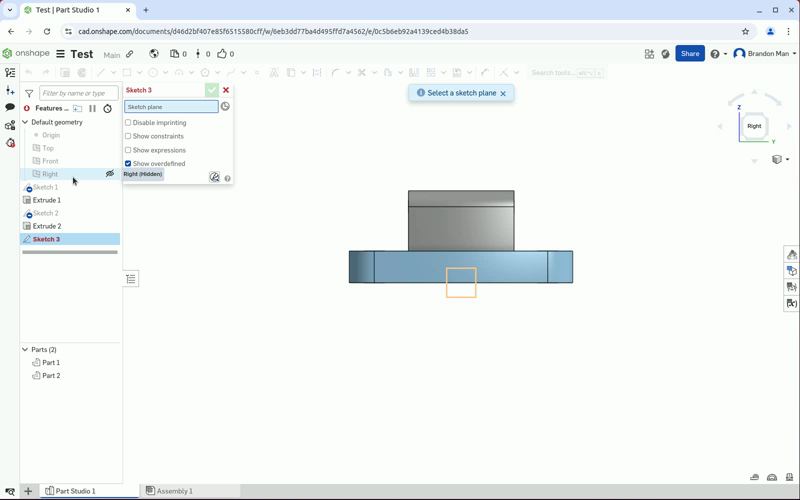
click(73, 176)
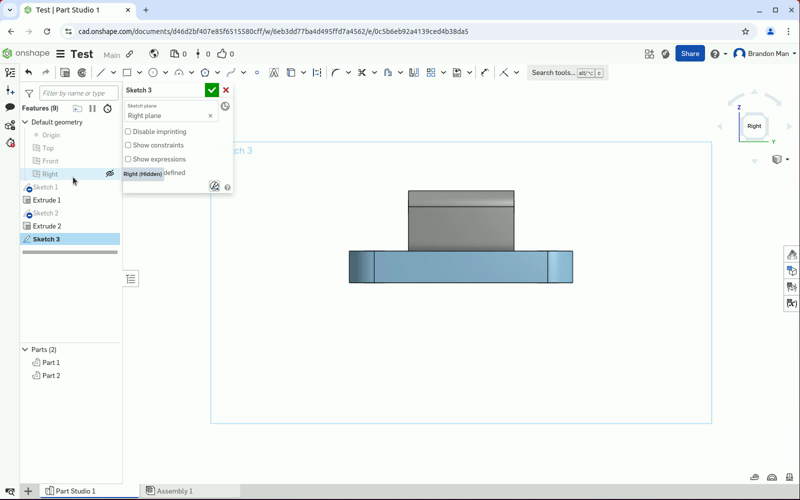
mouse_move(73, 352)
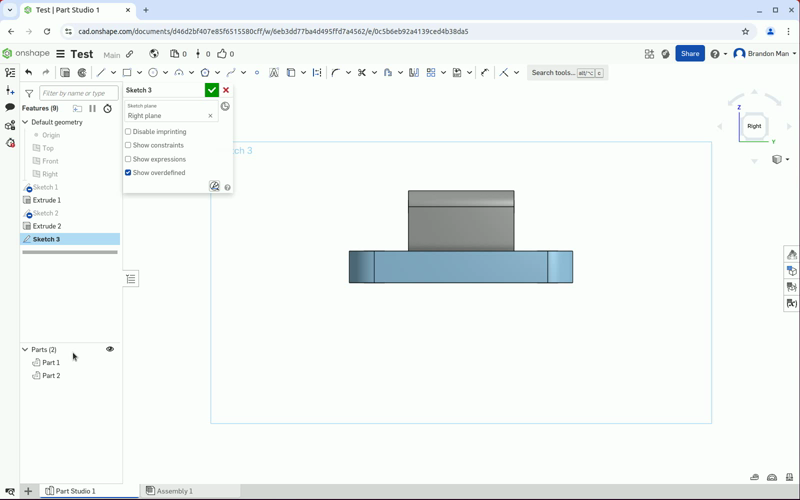
key(y)
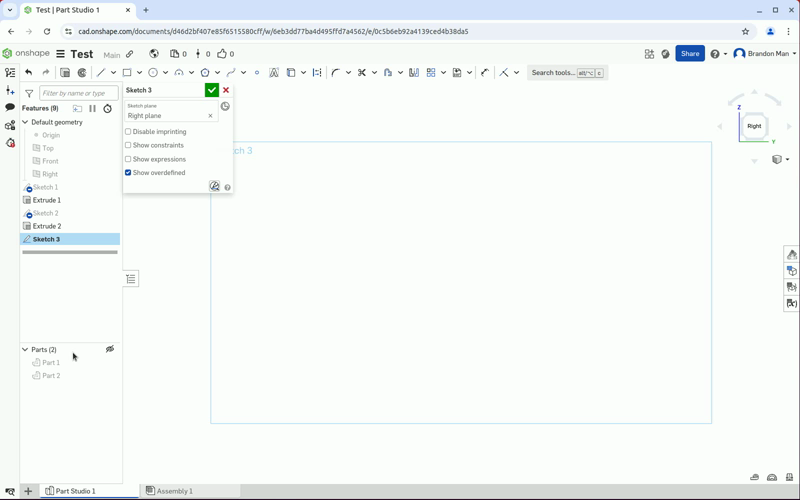
key(a)
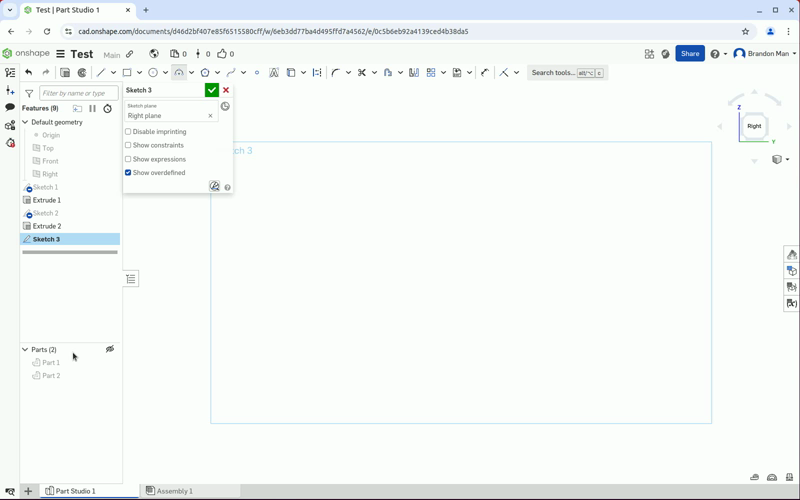
key_down(shift)
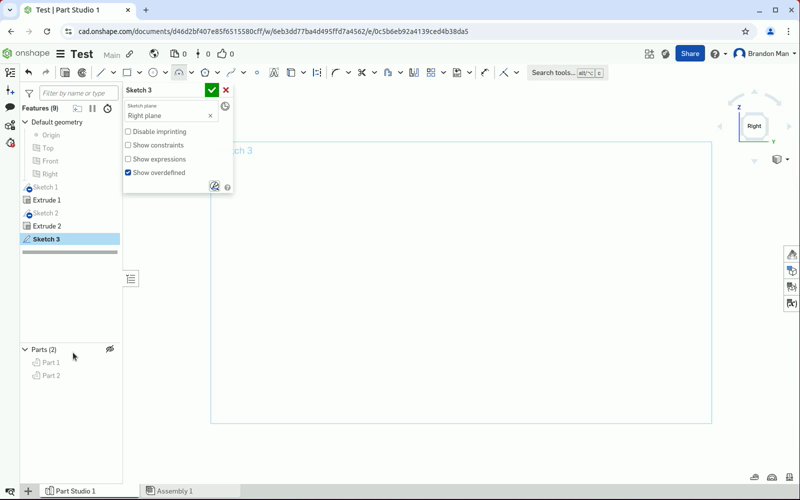
mouse_move(431, 230)
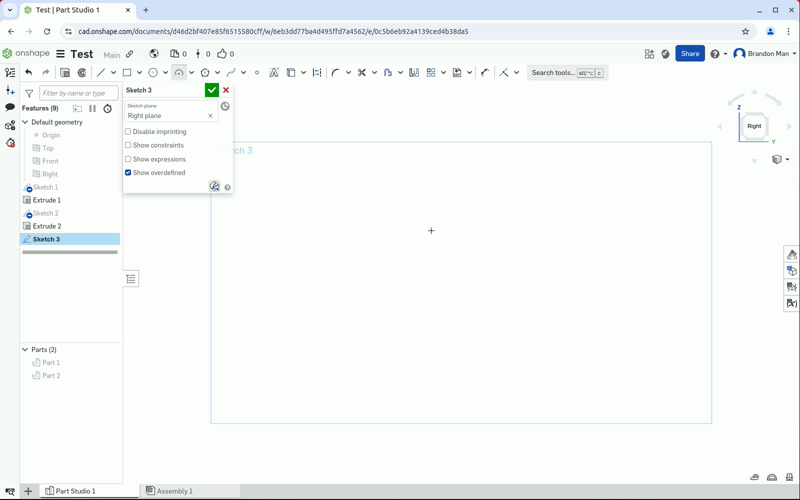
click(431, 230)
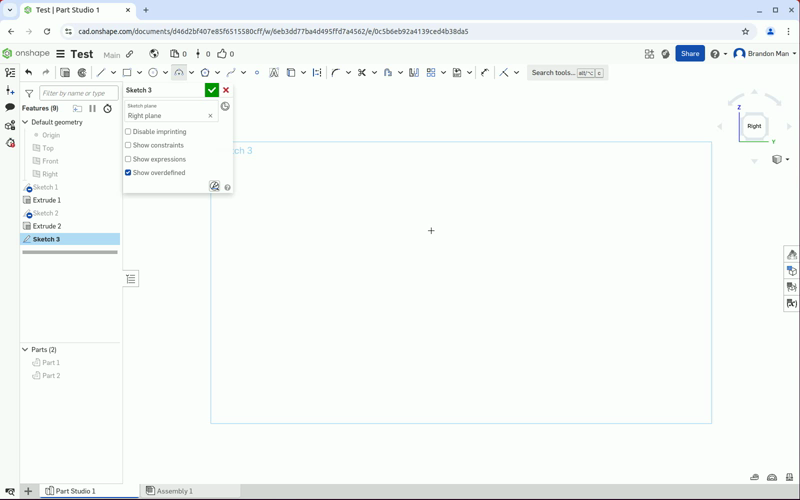
key_up(shift)
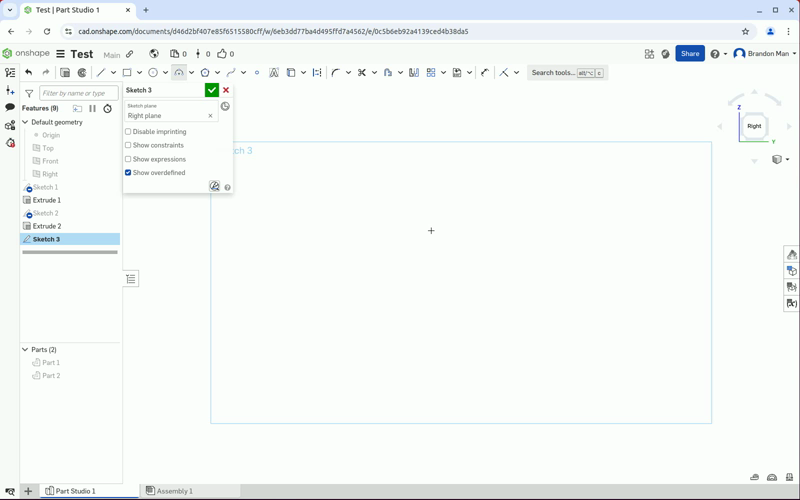
key_down(shift)
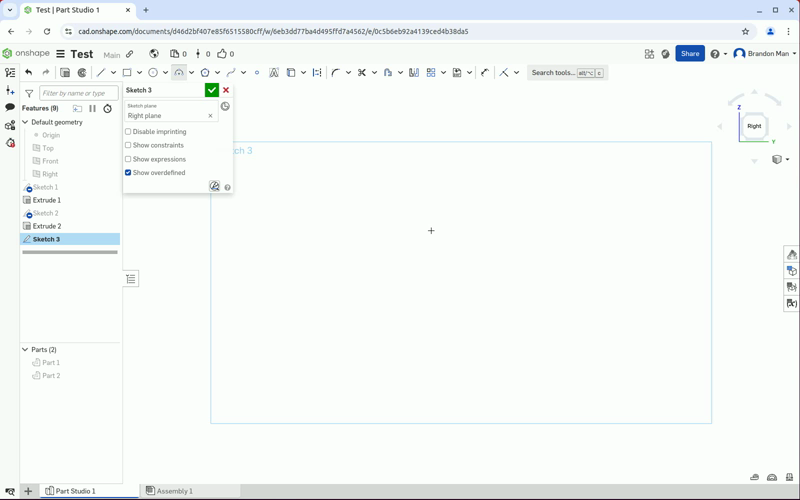
mouse_move(489, 230)
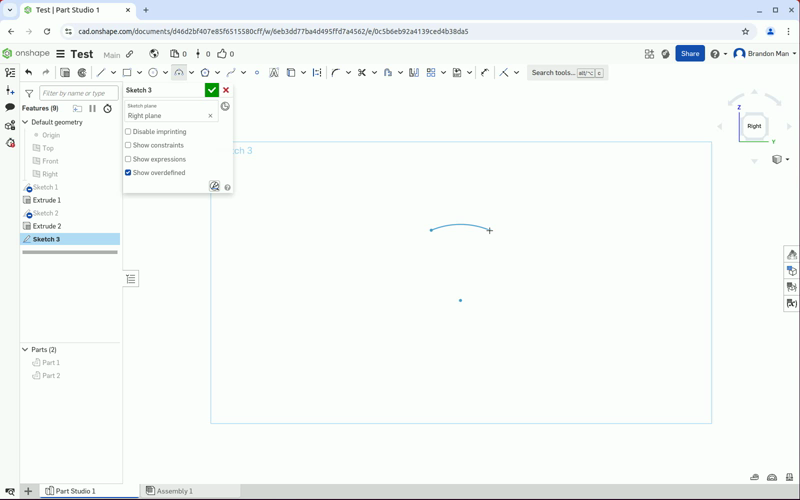
click(489, 230)
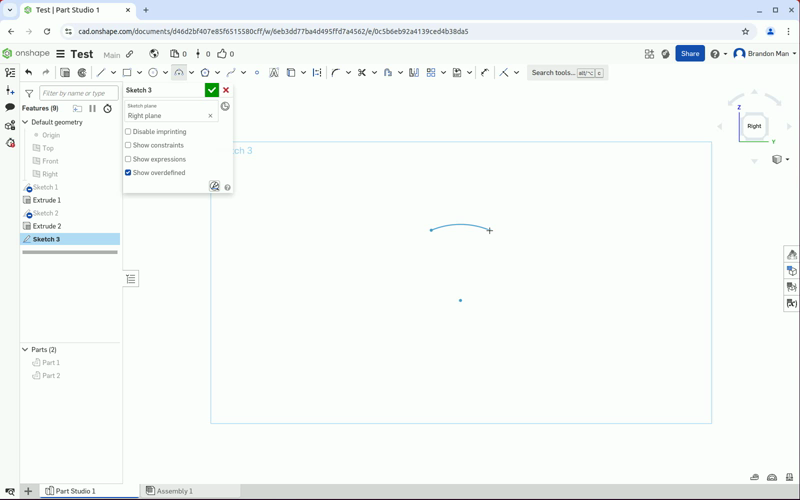
mouse_move(460, 244)
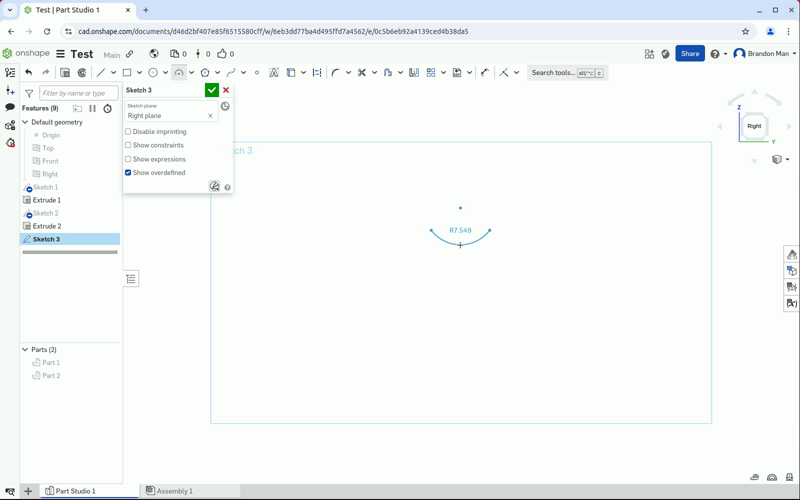
click(460, 244)
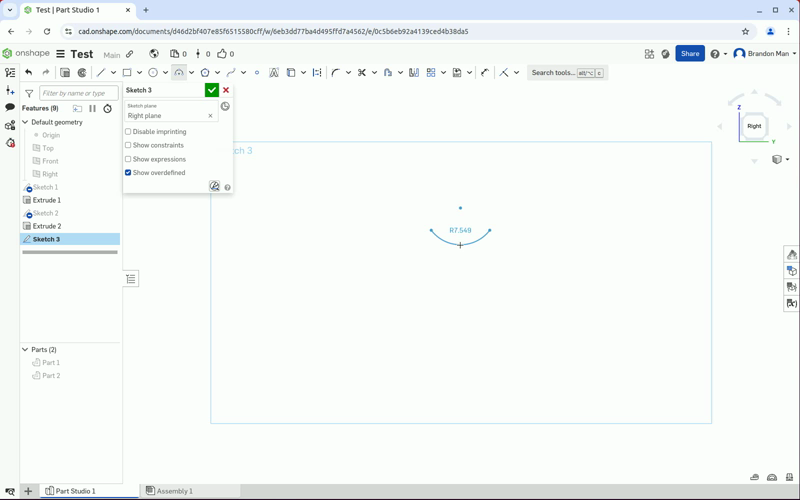
key_up(shift)
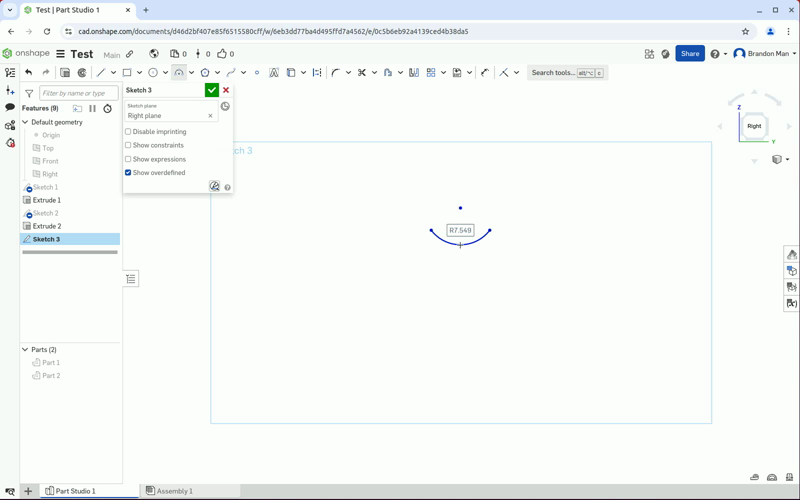
key(esc)
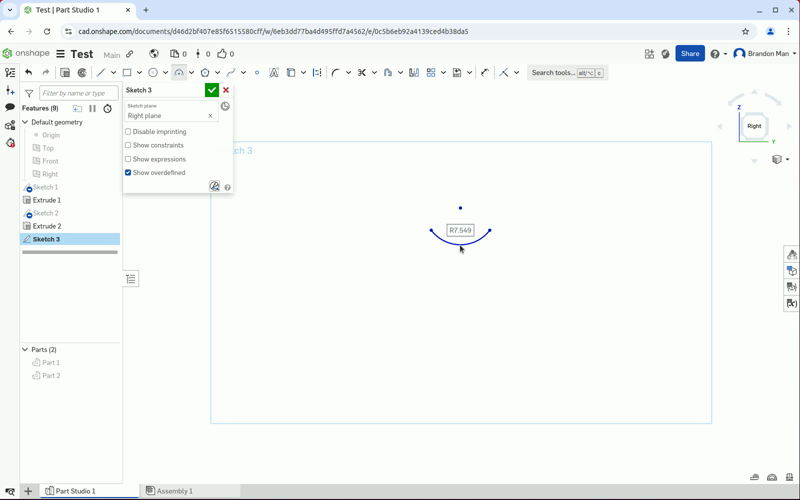
key(l)
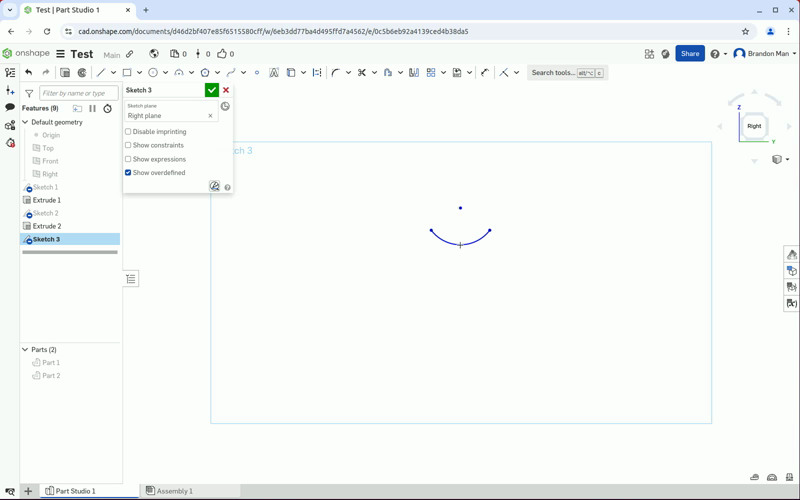
mouse_move(489, 230)
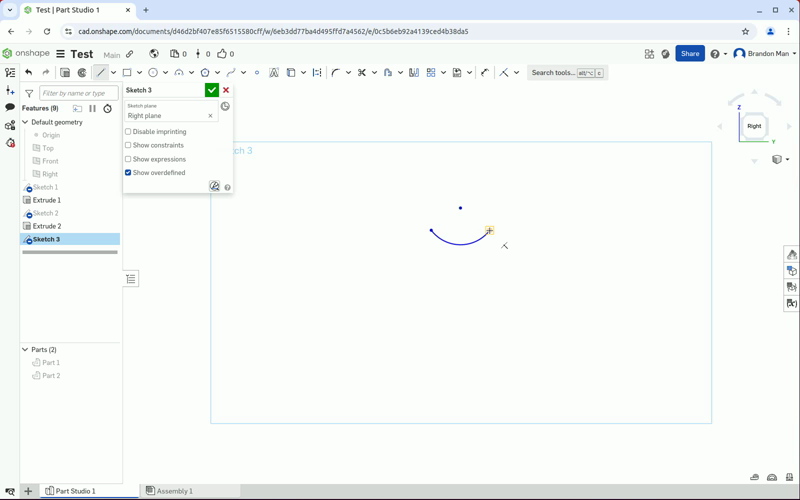
click(489, 230)
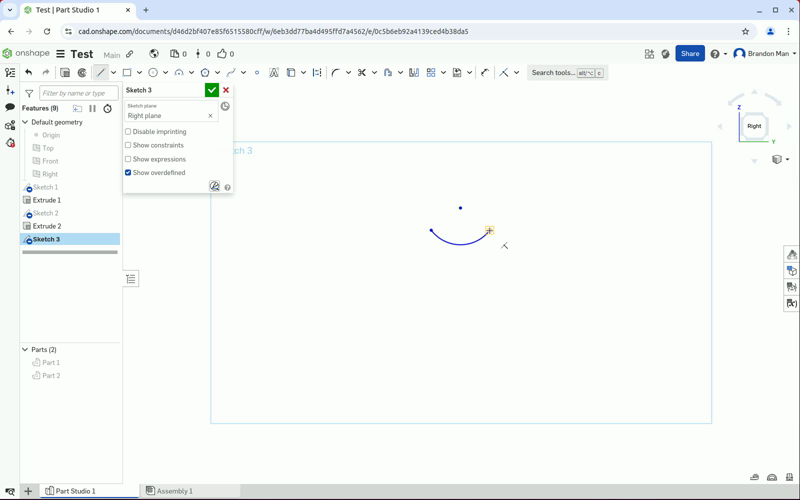
key_down(shift)
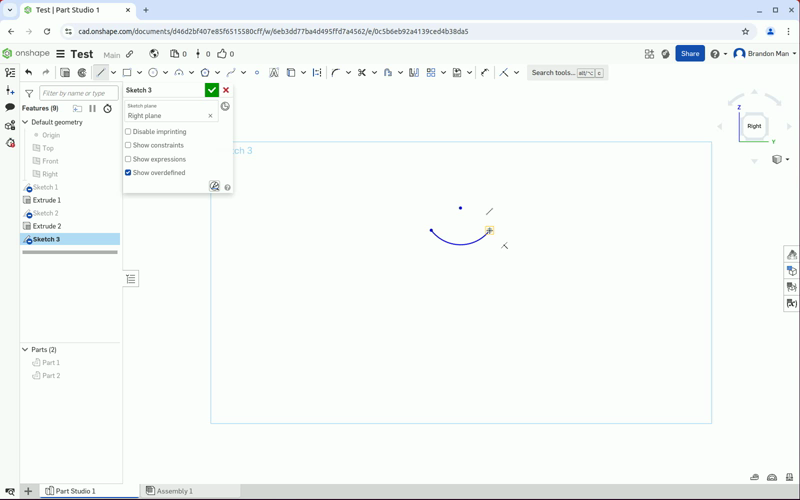
mouse_move(489, 167)
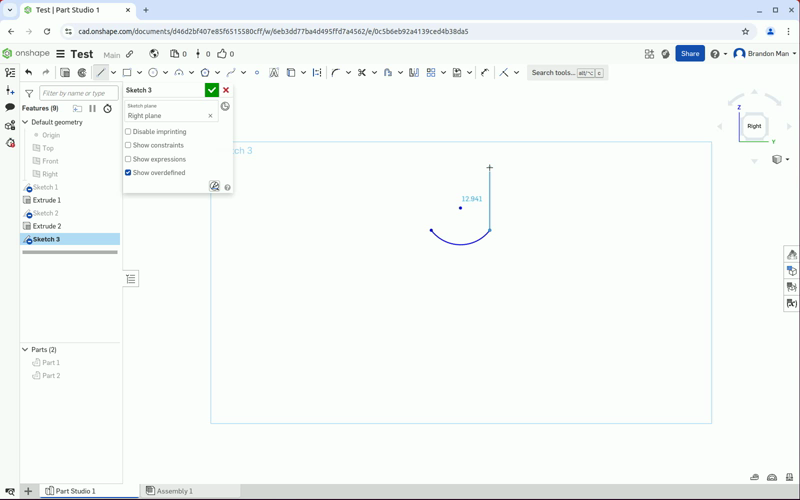
click(489, 167)
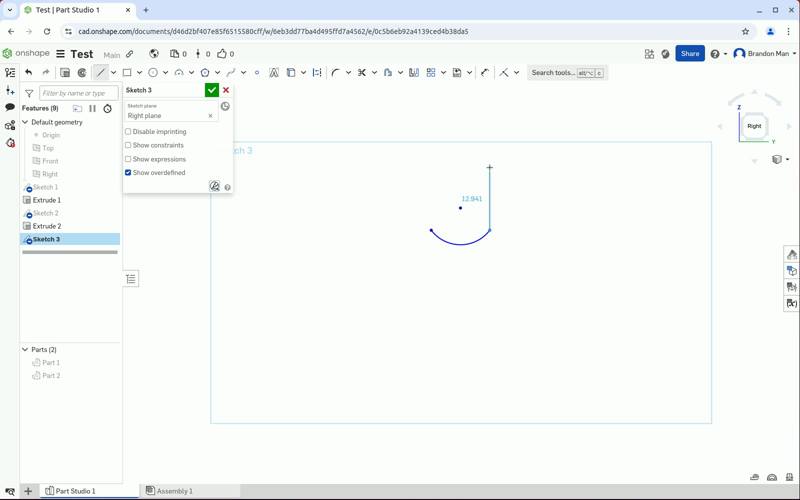
key_up(shift)
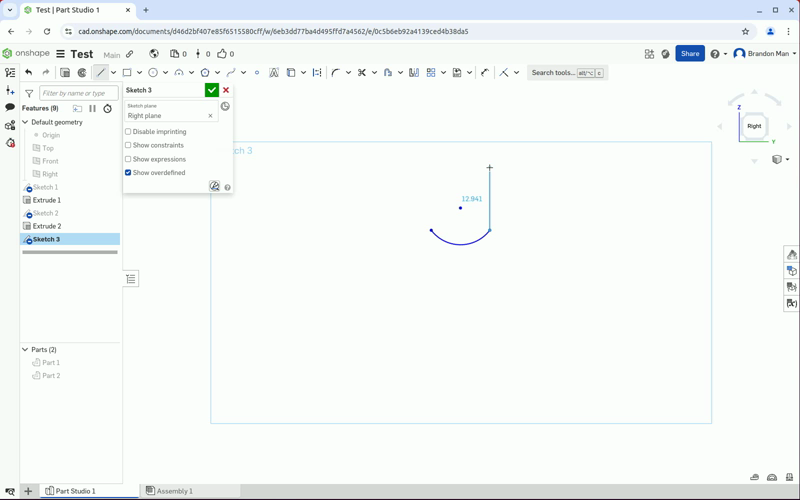
key_down(shift)
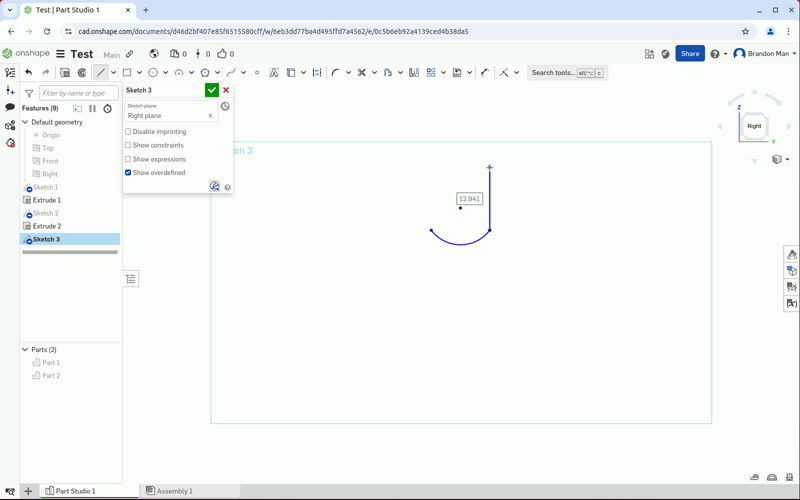
mouse_move(519, 167)
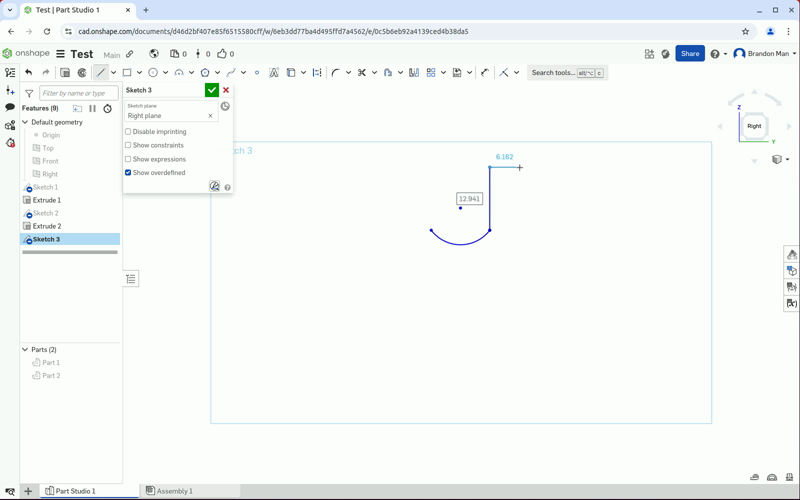
mouse_move(431, 167)
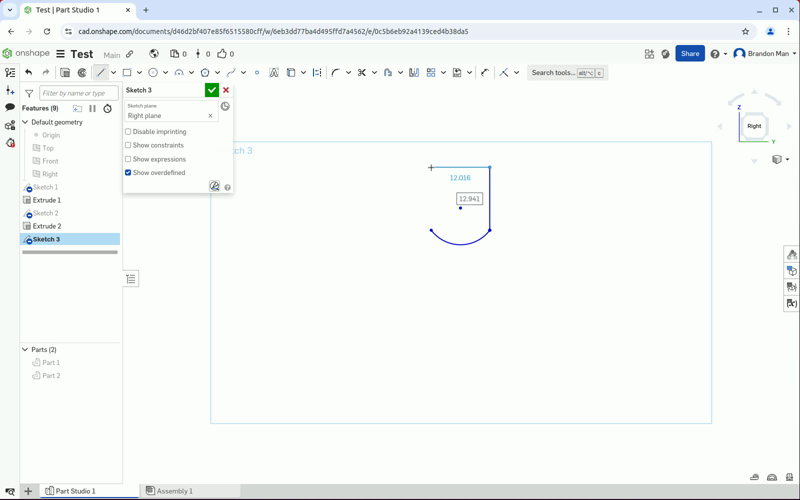
click(431, 167)
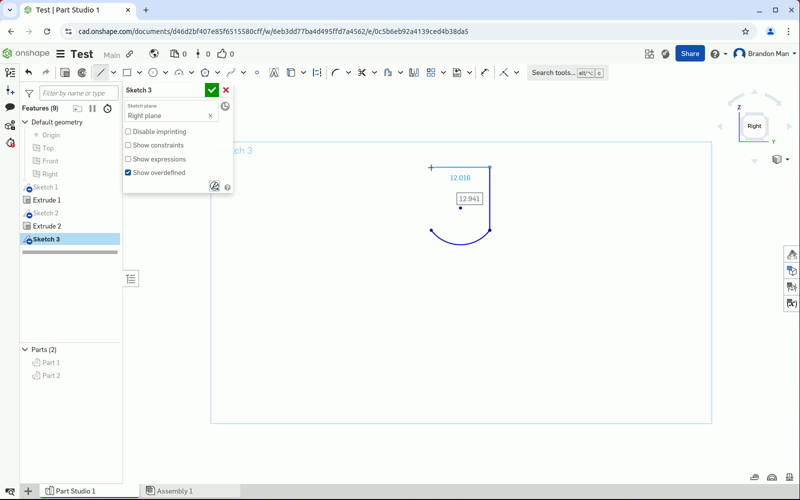
key_up(shift)
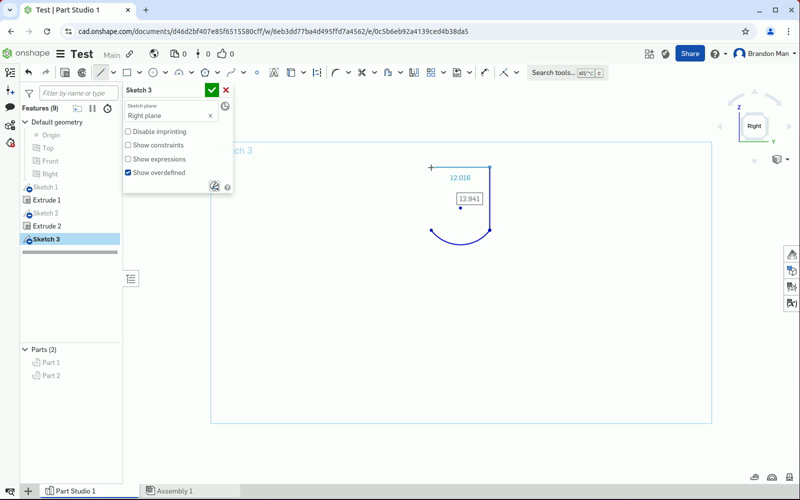
key_down(shift)
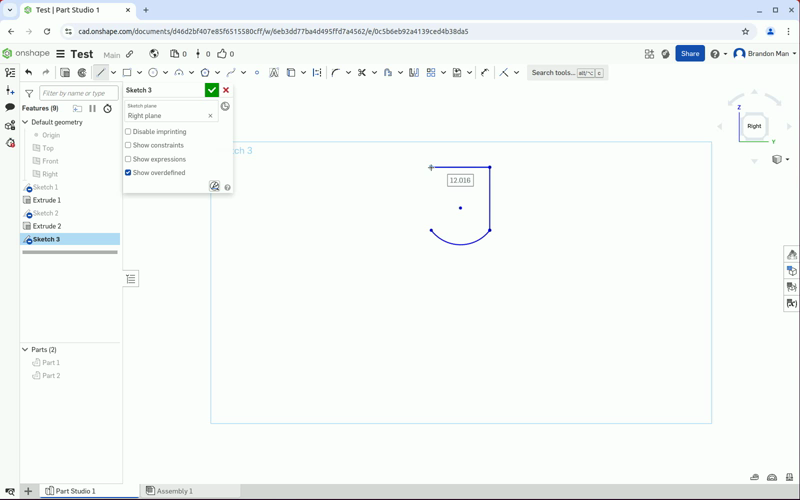
mouse_move(431, 230)
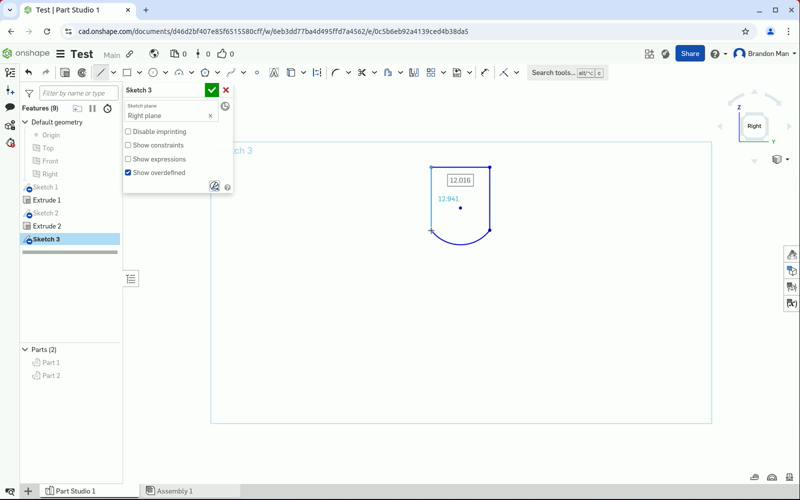
key_up(shift)
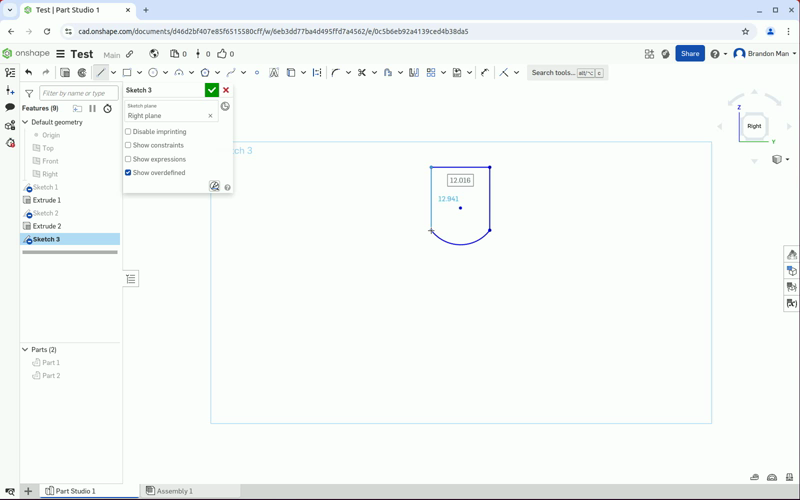
click(431, 230)
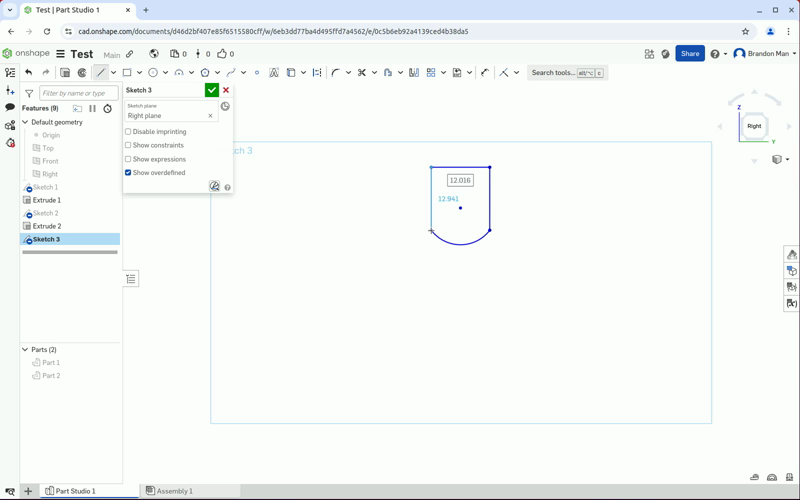
key(esc)
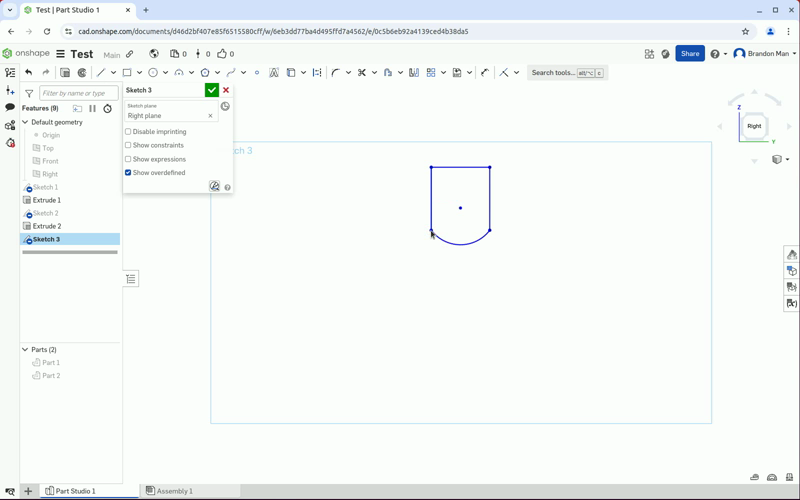
mouse_move(459, 192)
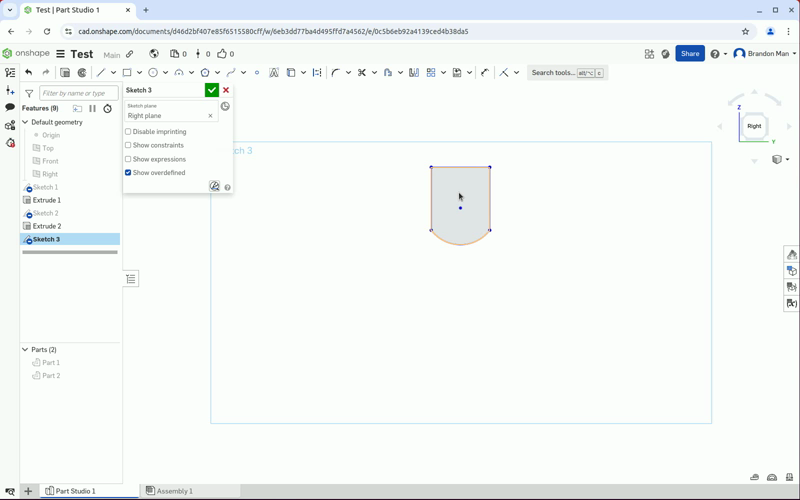
click(459, 192)
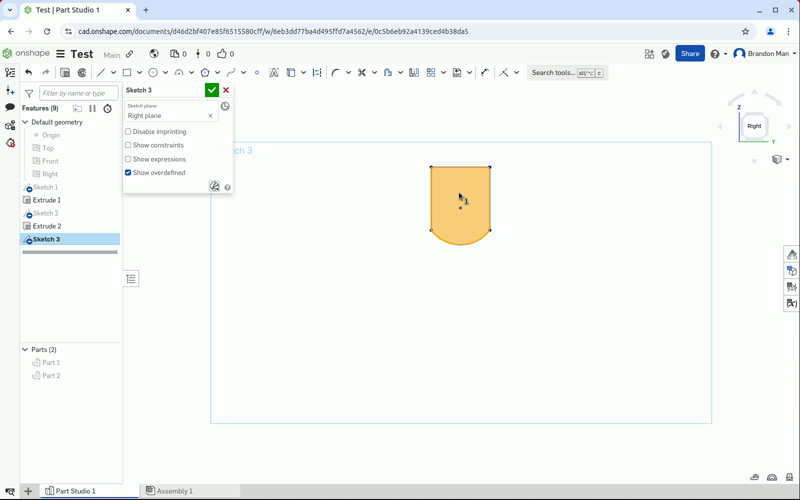
mouse_move(73, 352)
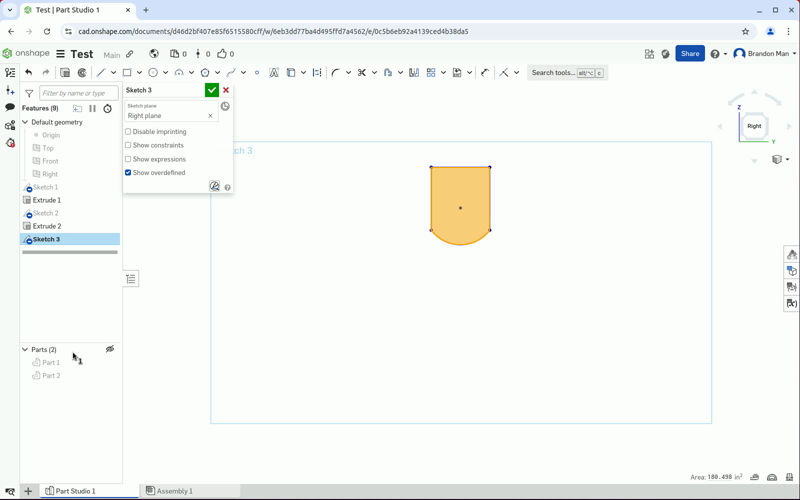
key(shift+y)
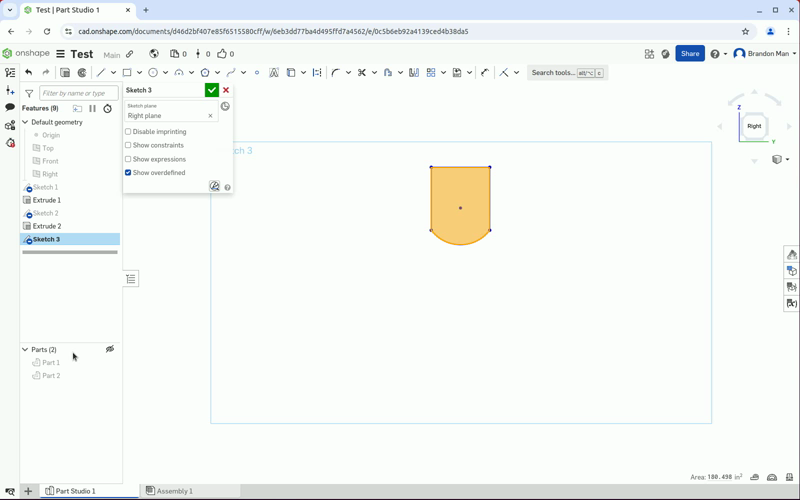
key(shift+e)
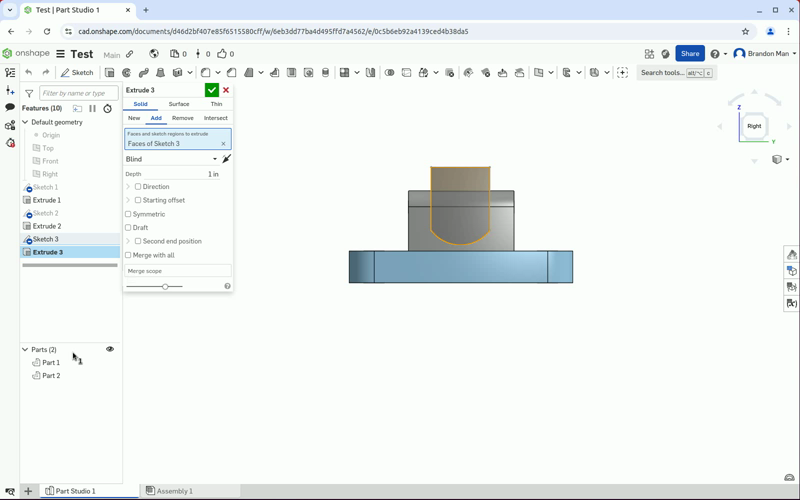
mouse_move(143, 106)
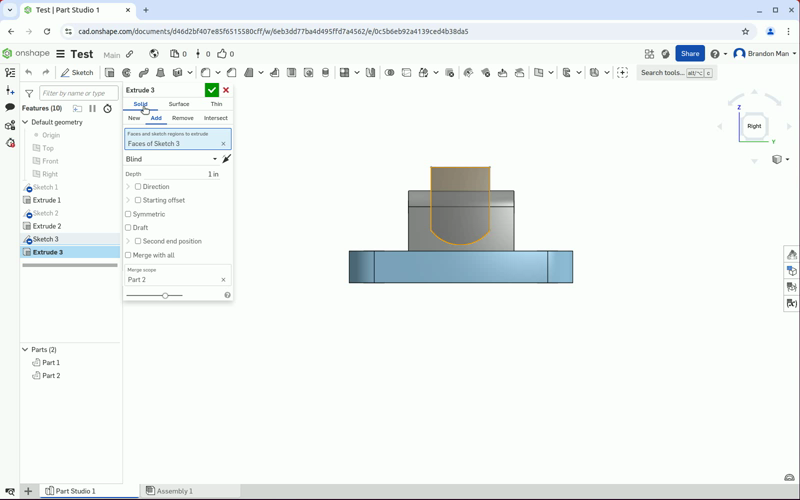
click(143, 106)
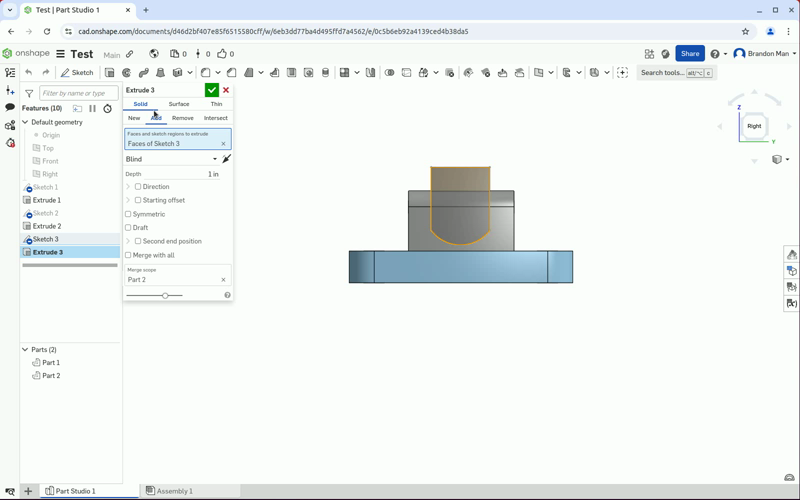
mouse_move(186, 120)
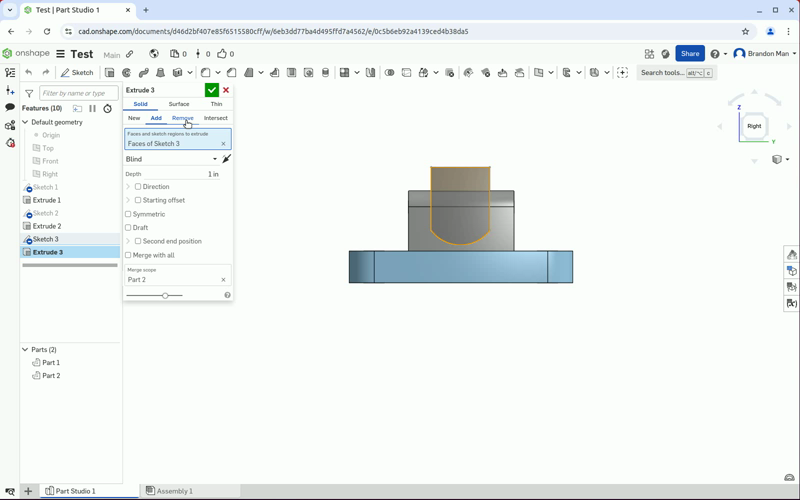
click(186, 120)
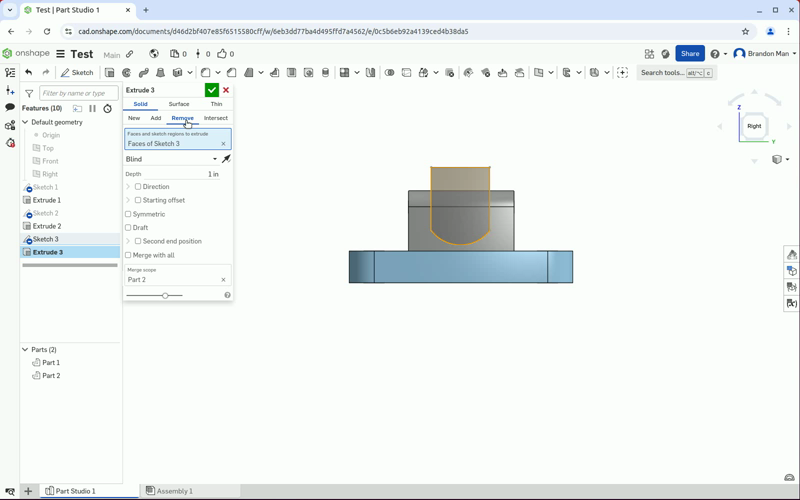
key(tab, 4)
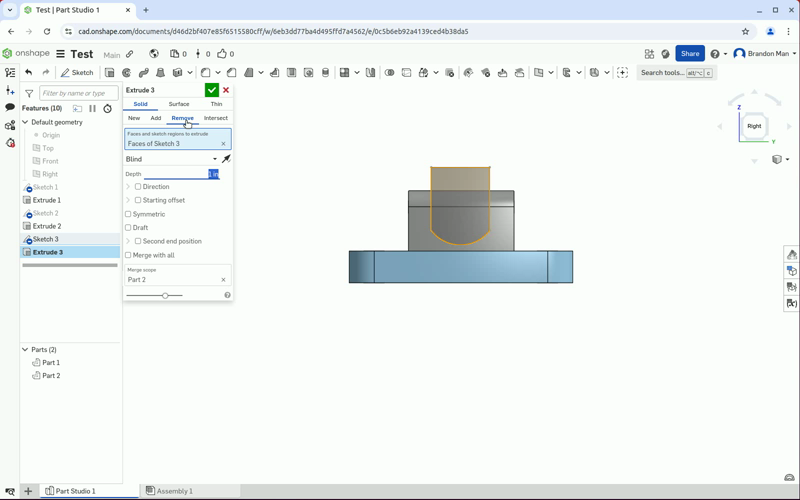
text(6.499)
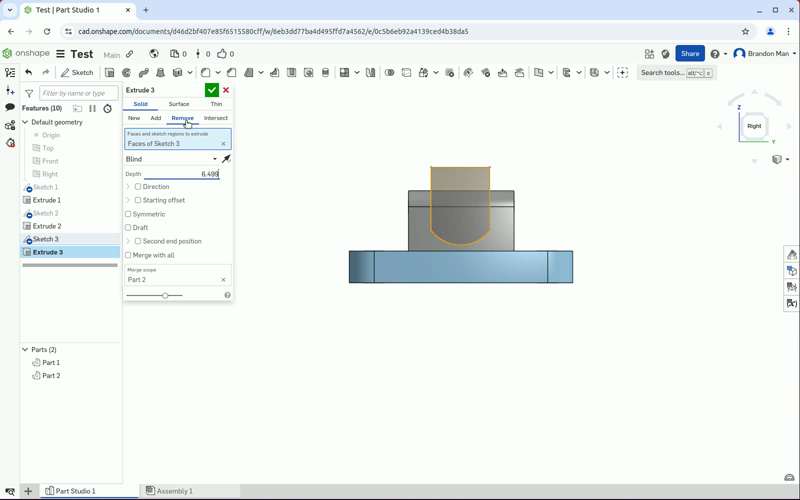
key(tab, 3)
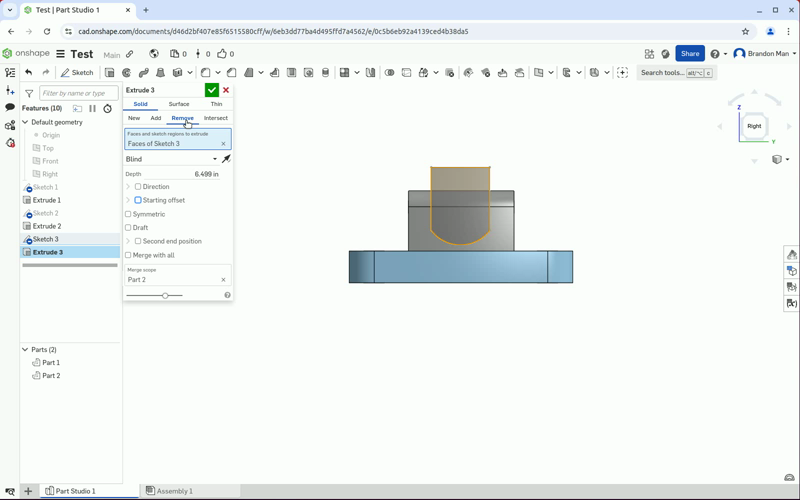
key(tab, 2)
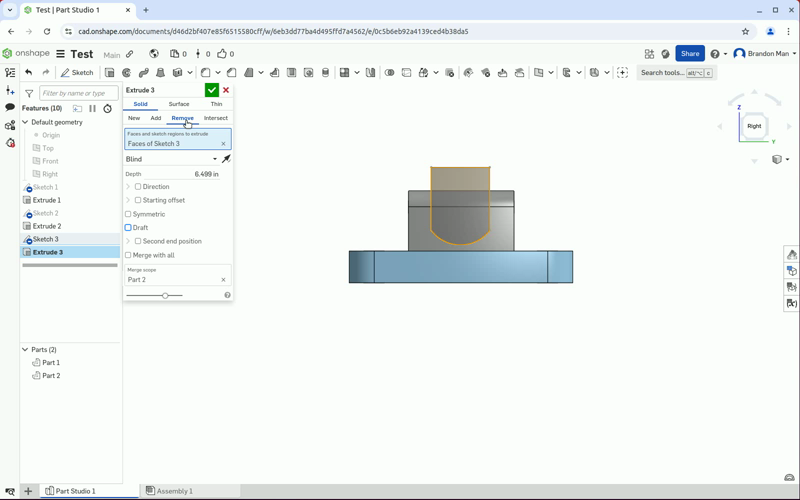
key(space)
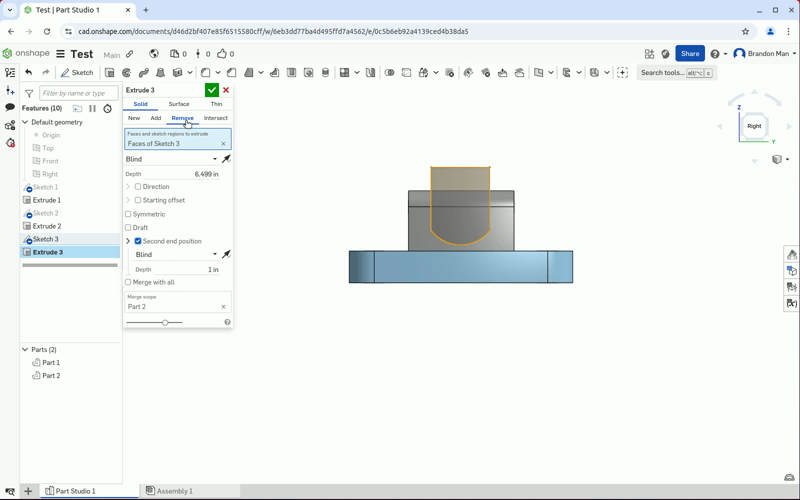
key(tab, 3)
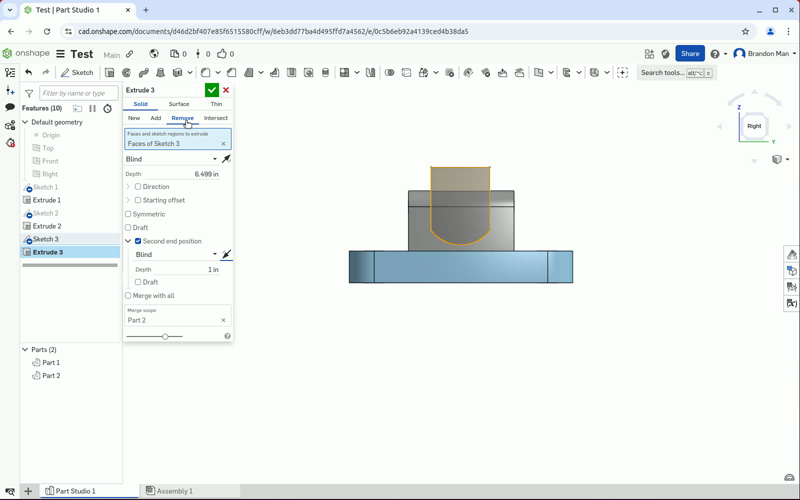
text(6.499)
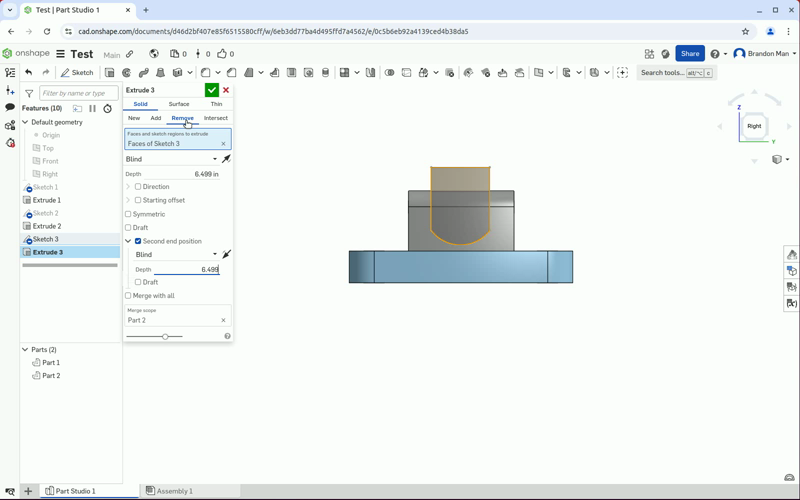
key(tab, 2)
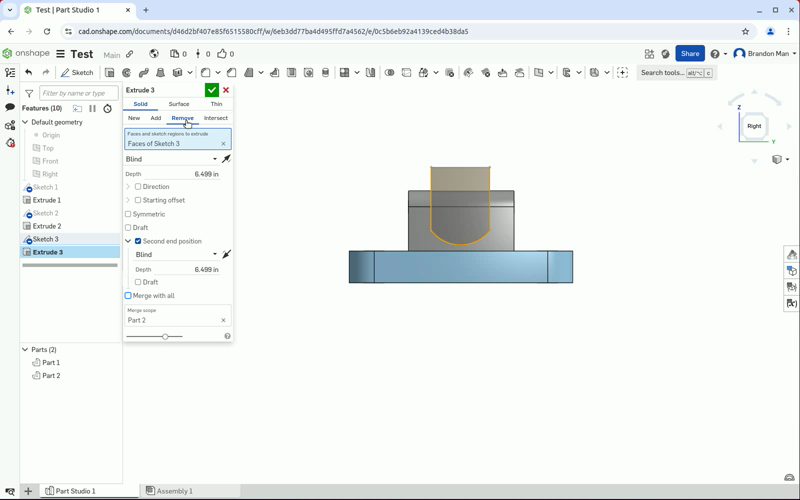
key(space)
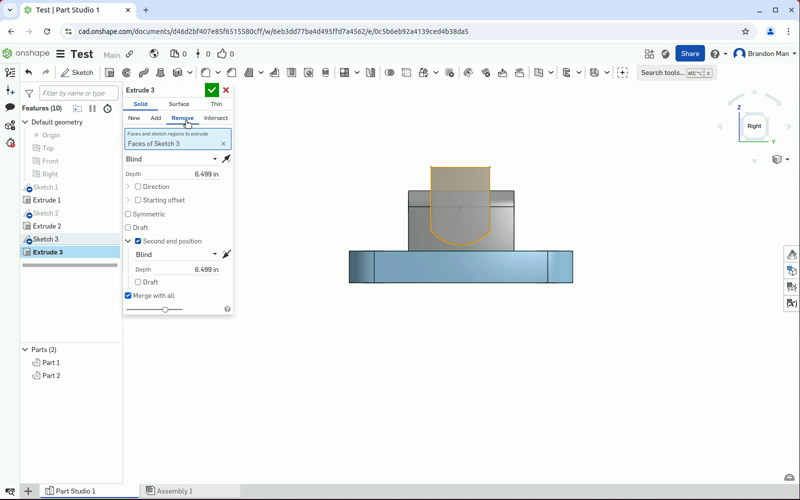
key(enter)
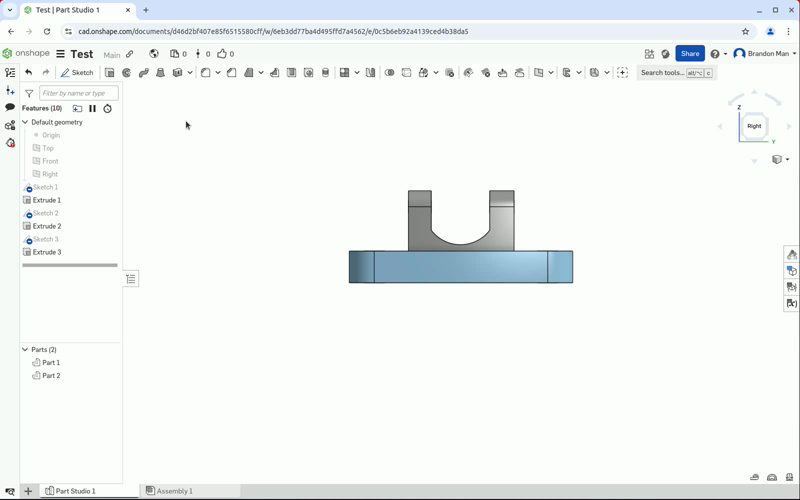
key(shift+h)
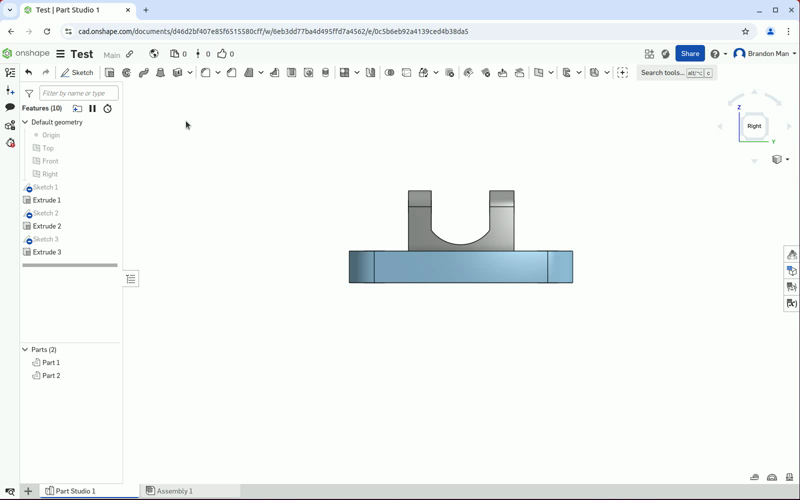
key(shift+h)
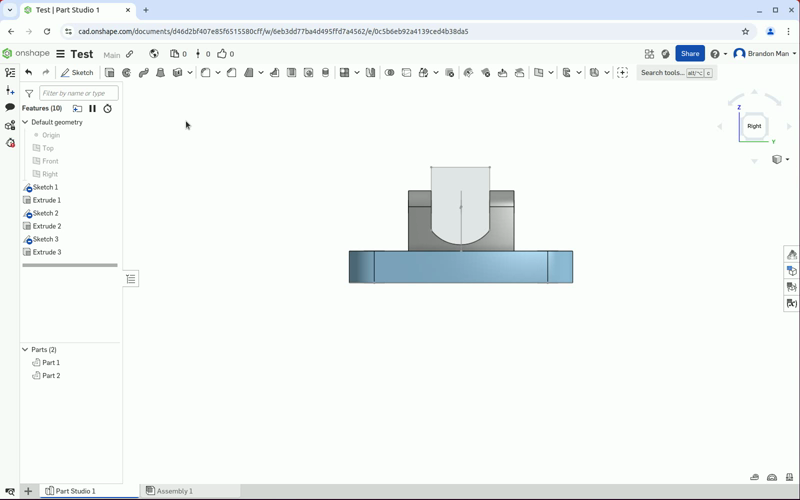
key(shift+7)
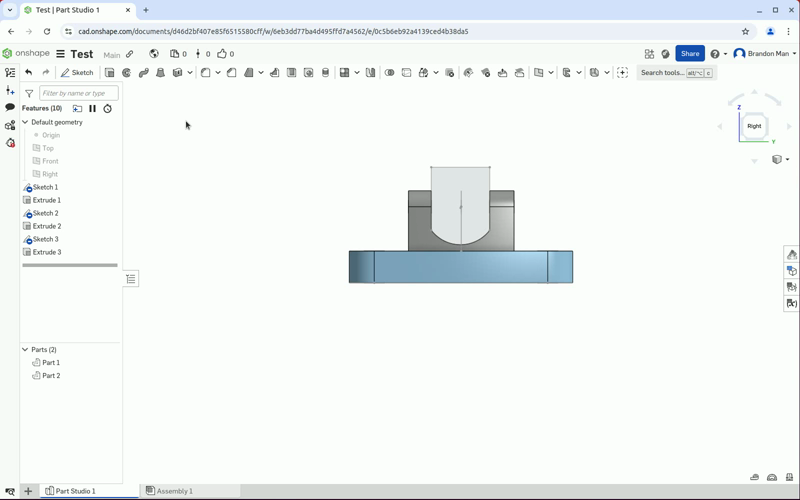
key(right, 2)
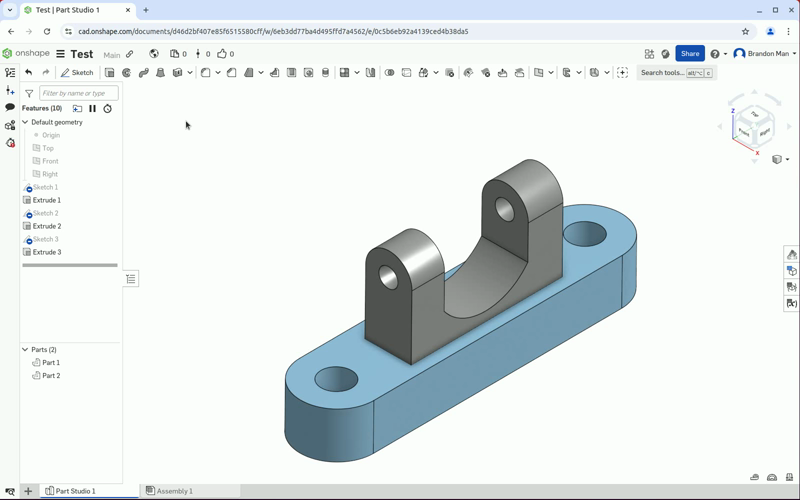
key(down, 2)
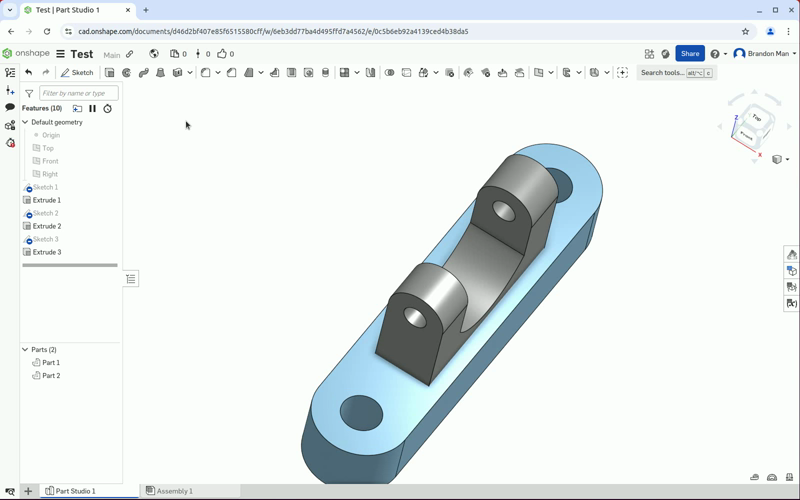
key(up, 2)
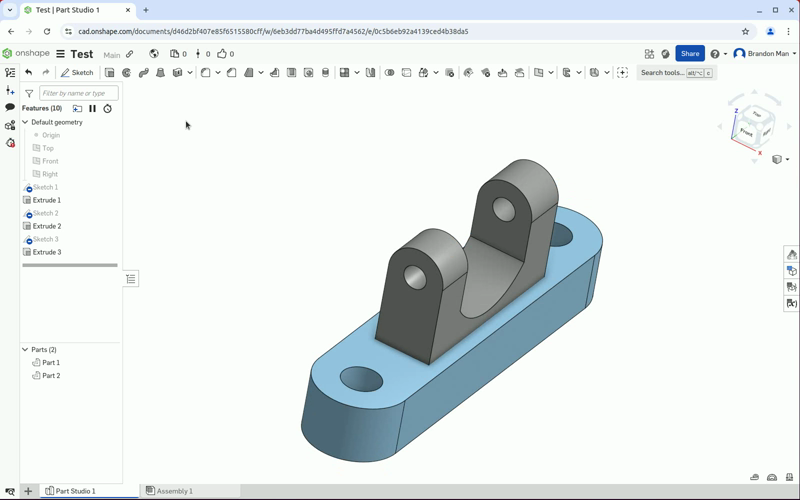
key(left, 2)
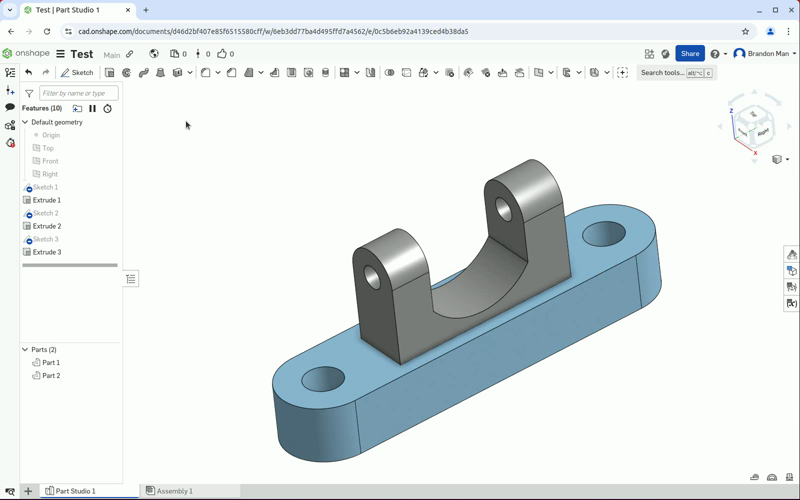
mouse_move(73, 189)
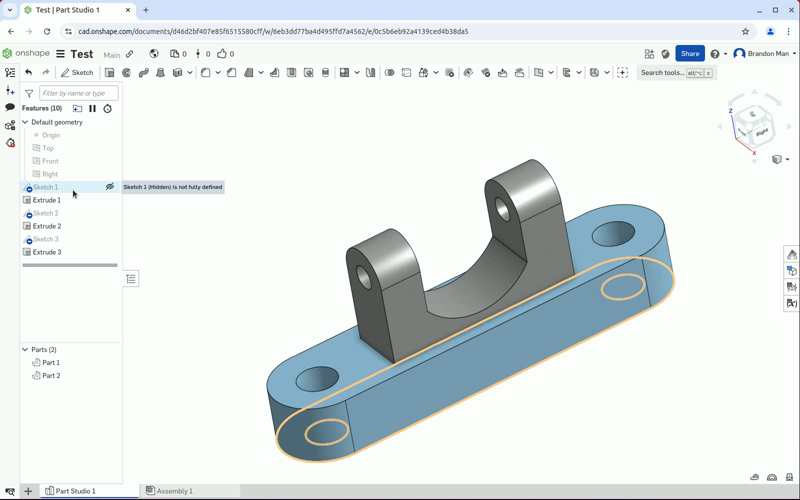
click(73, 189)